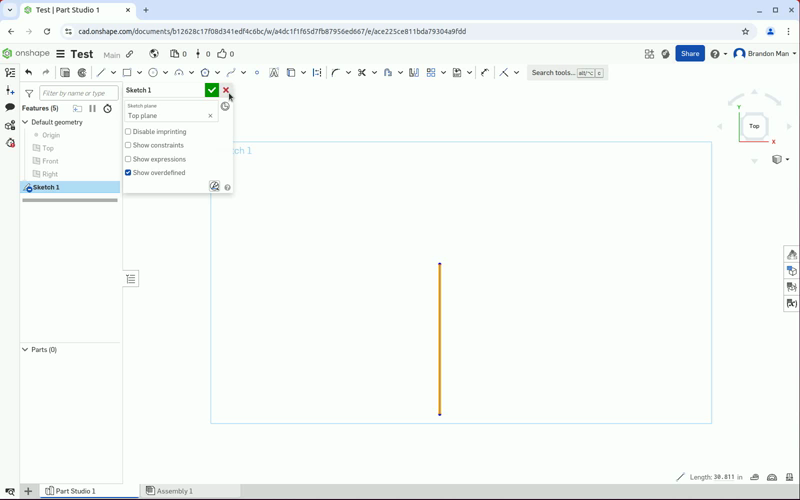
key(shift+h)
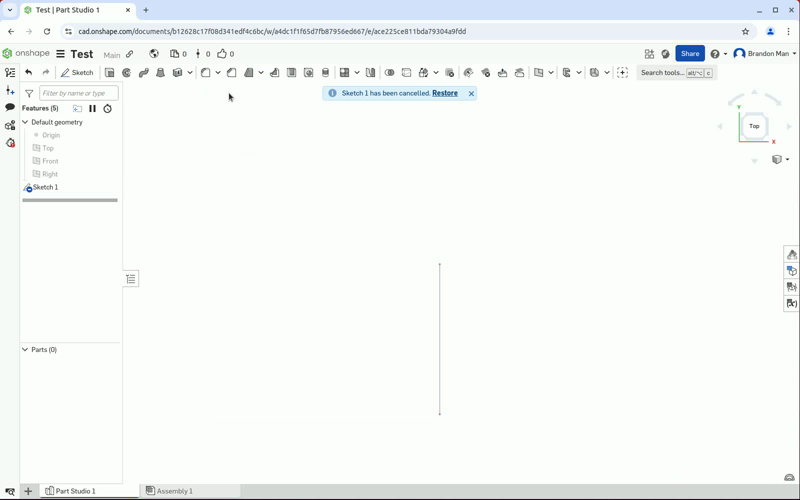
key(shift+s)
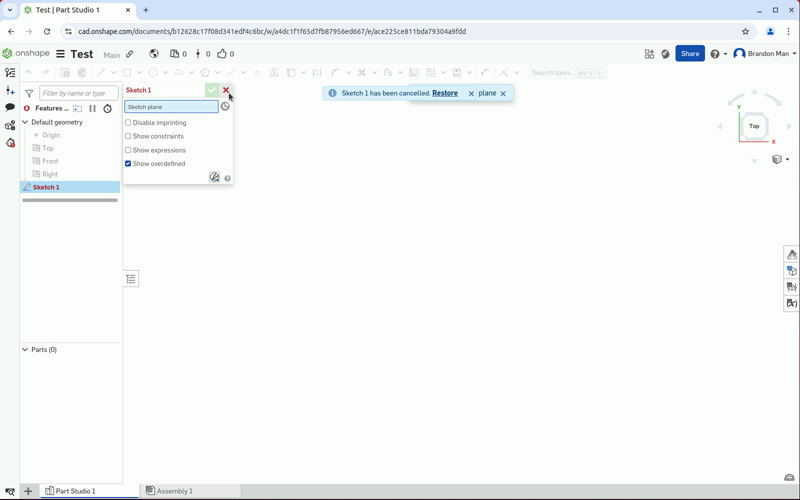
mouse_move(73, 150)
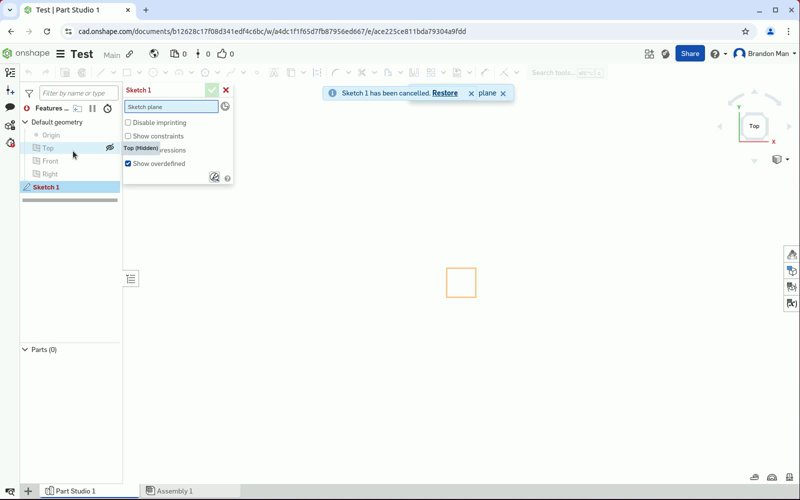
click(73, 150)
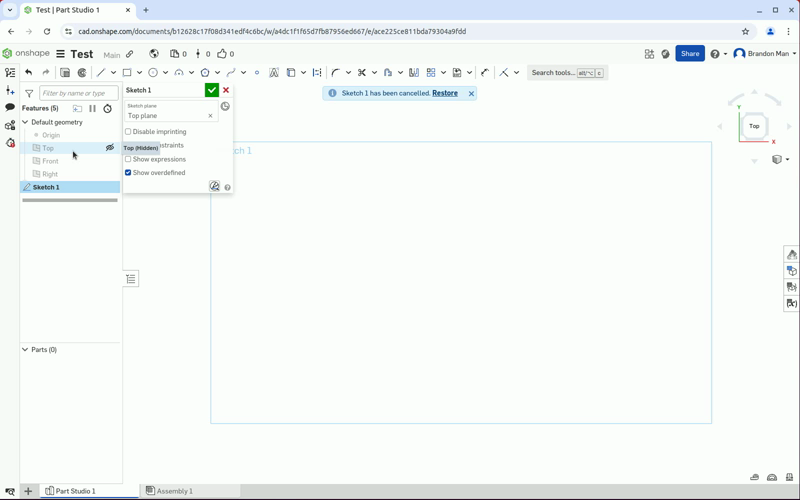
mouse_move(73, 352)
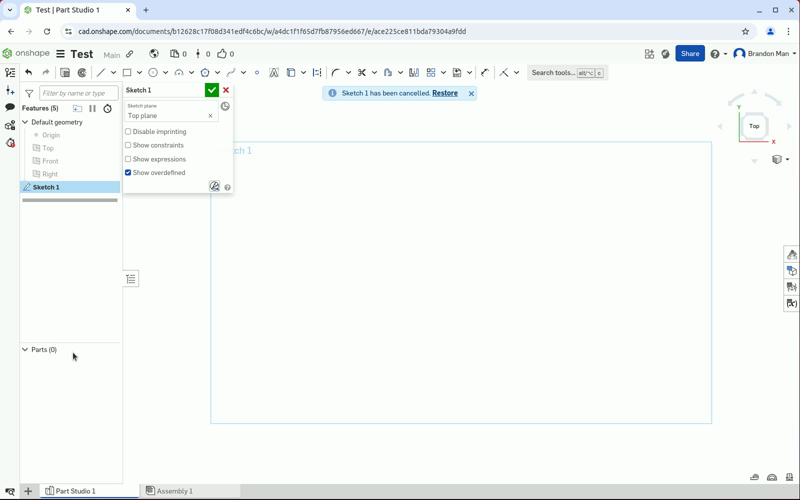
key(y)
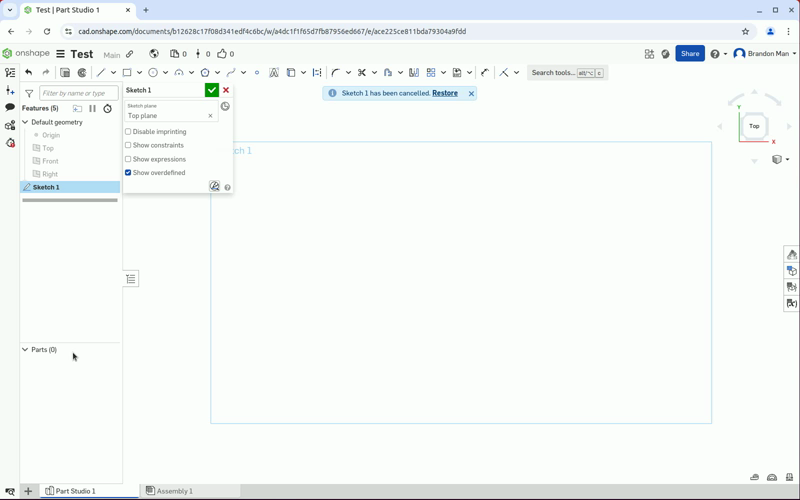
key(l)
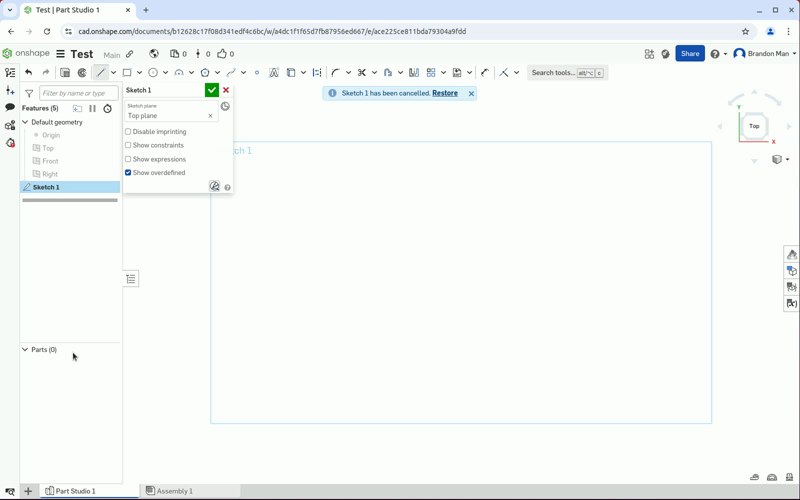
key_down(shift)
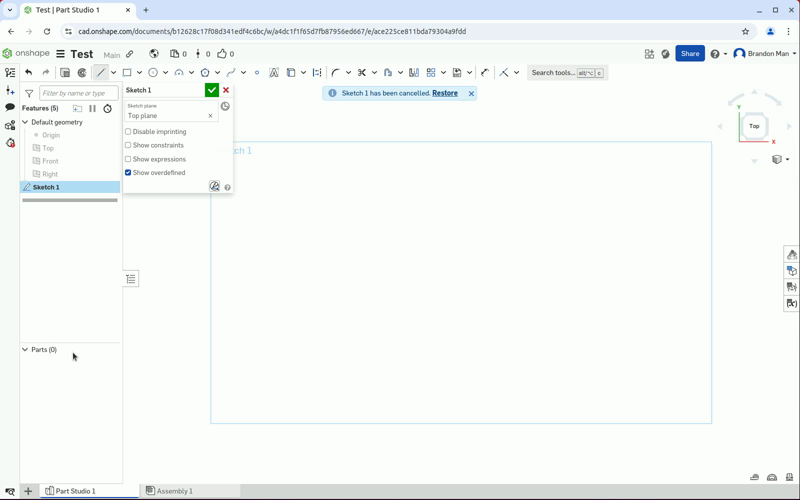
mouse_move(407, 252)
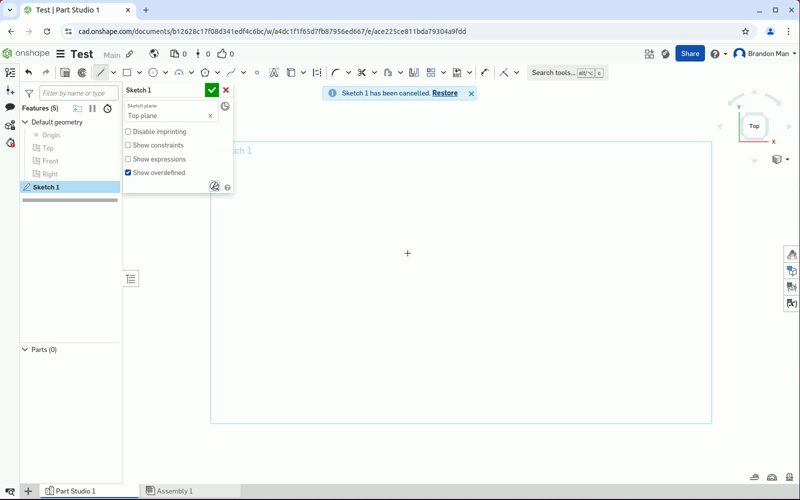
click(407, 252)
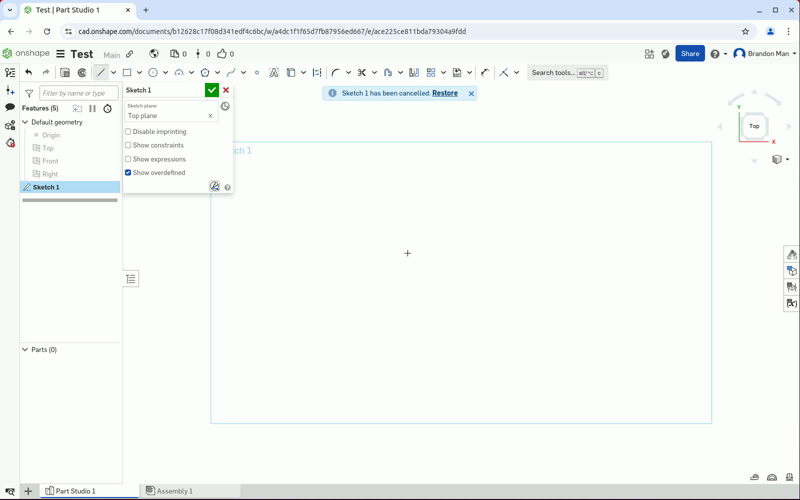
key_up(shift)
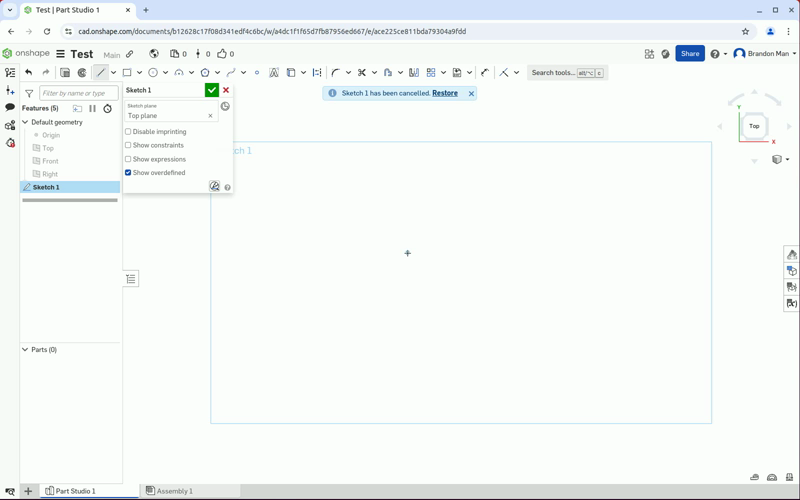
key_down(shift)
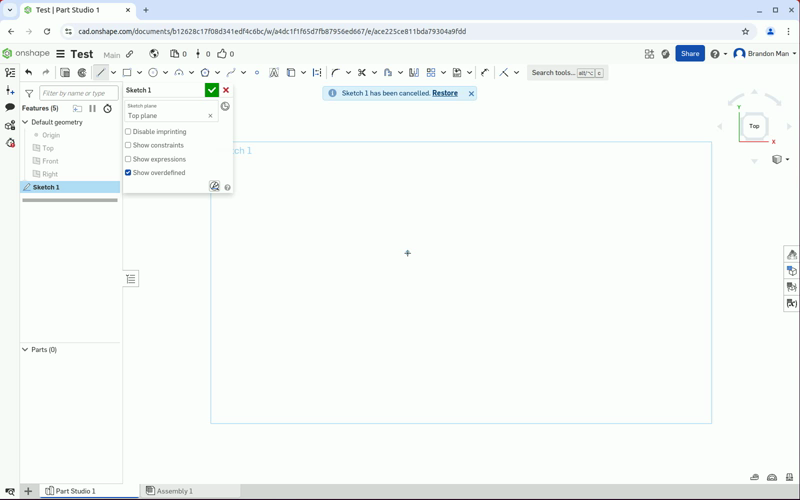
mouse_move(490, 252)
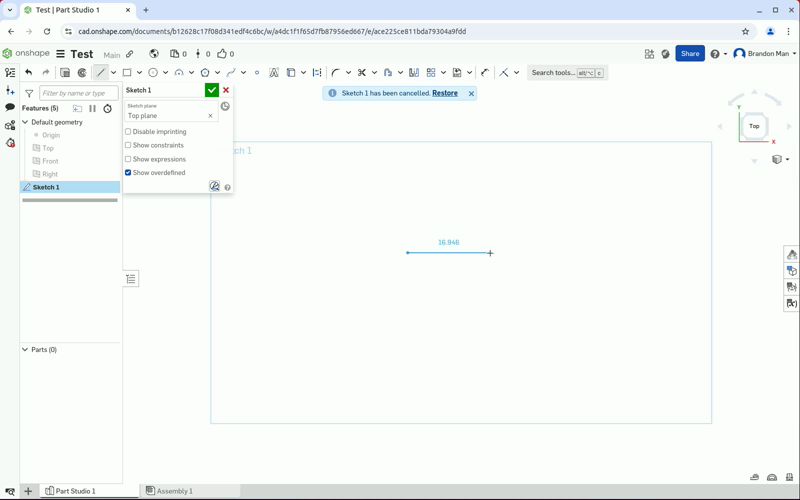
click(490, 252)
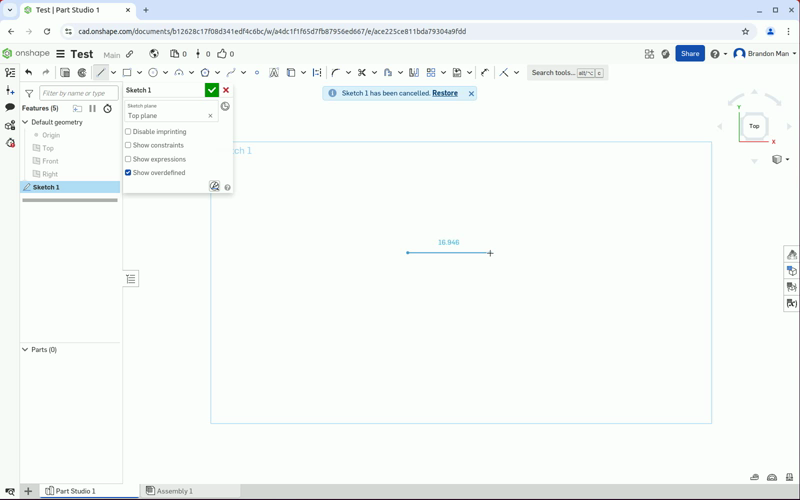
key_up(shift)
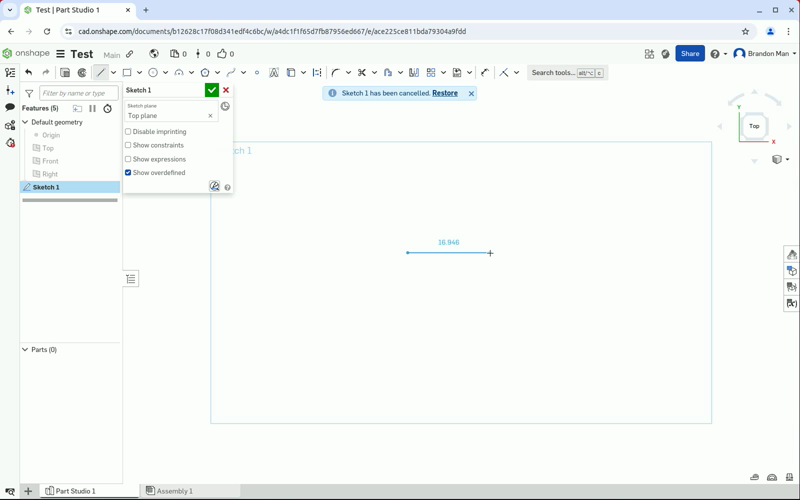
key_down(shift)
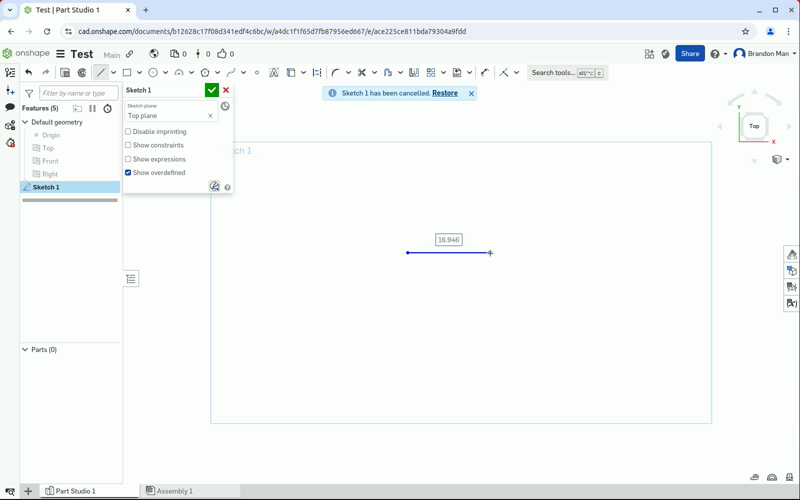
mouse_move(490, 170)
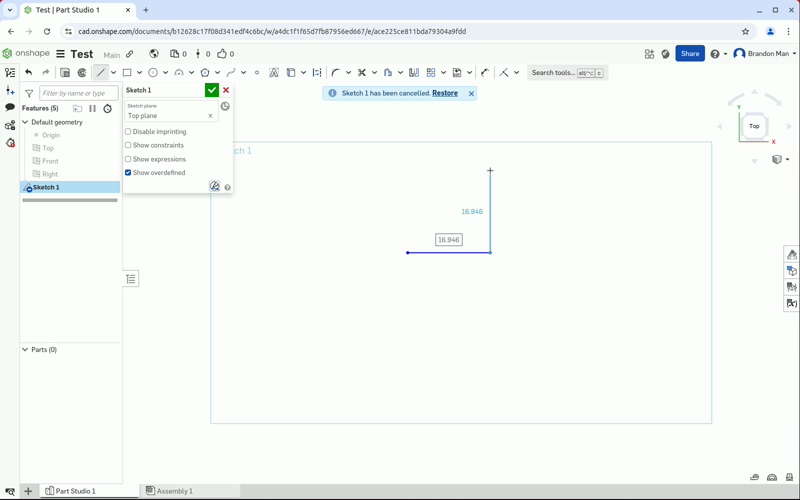
click(490, 170)
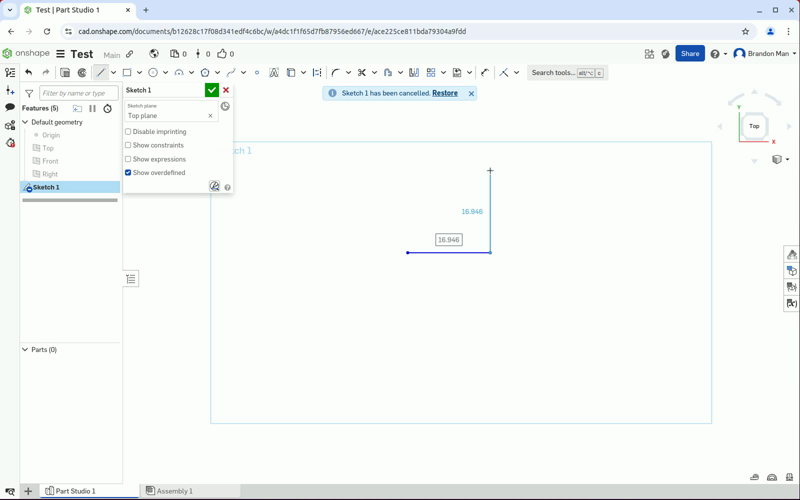
key_up(shift)
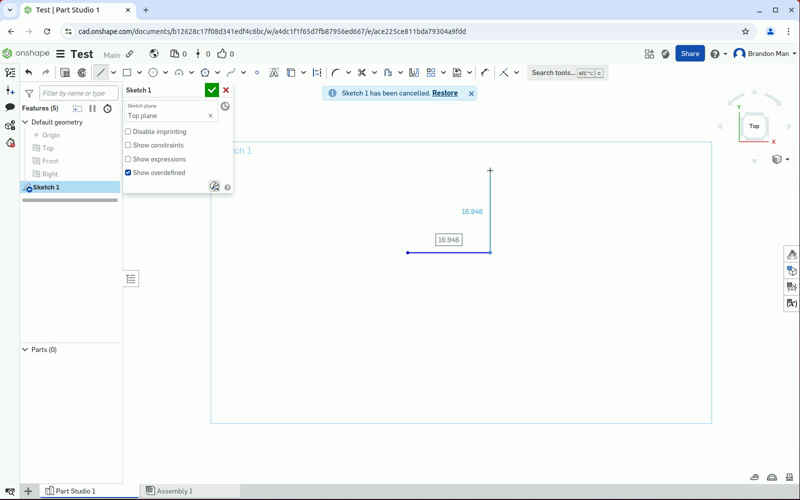
key_down(shift)
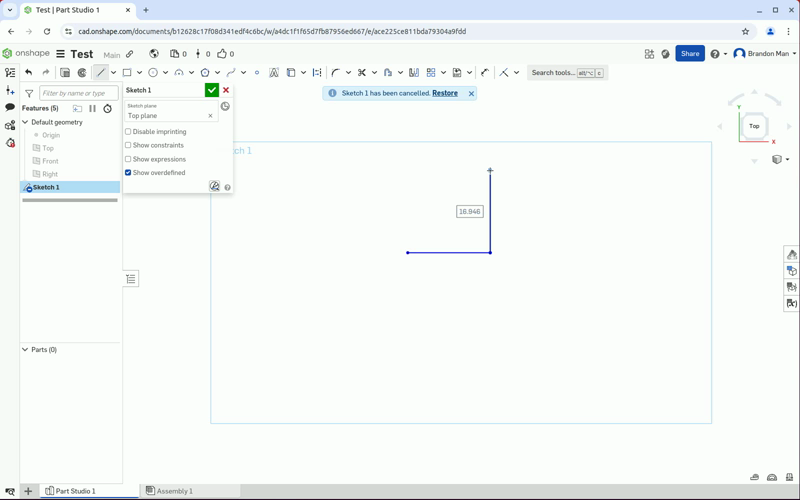
mouse_move(407, 170)
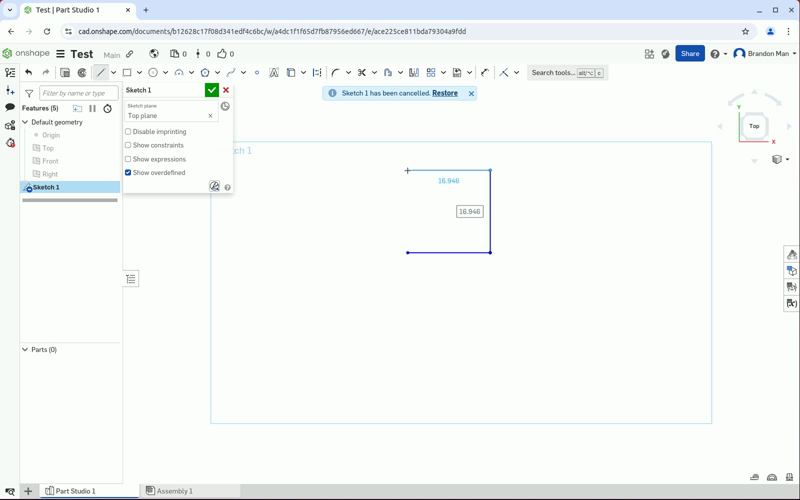
click(407, 170)
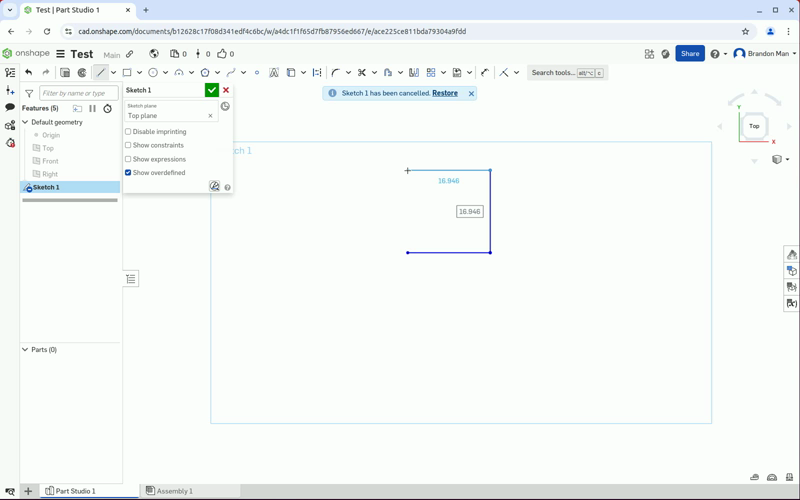
key_up(shift)
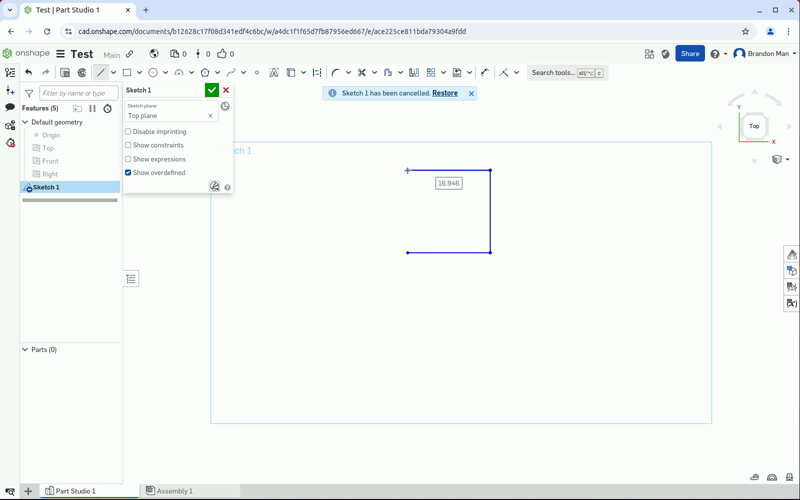
key_down(shift)
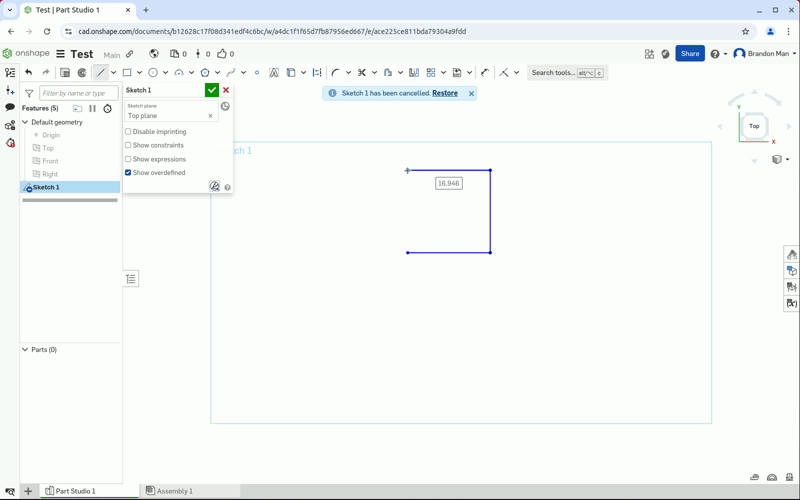
mouse_move(407, 252)
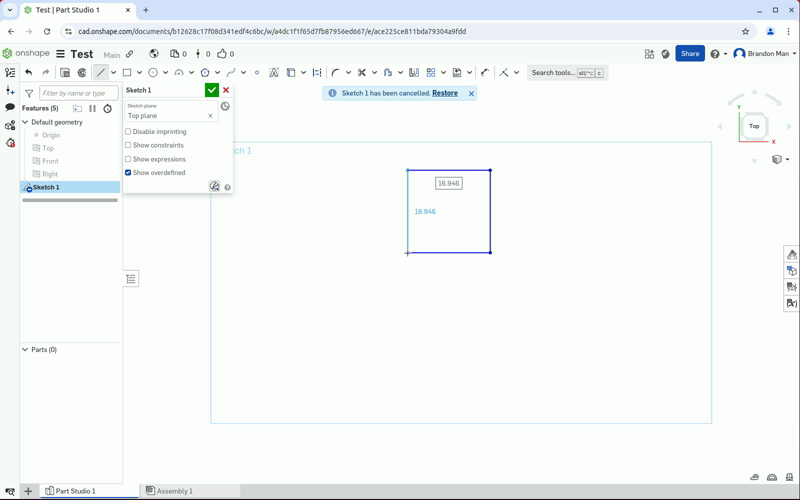
key_up(shift)
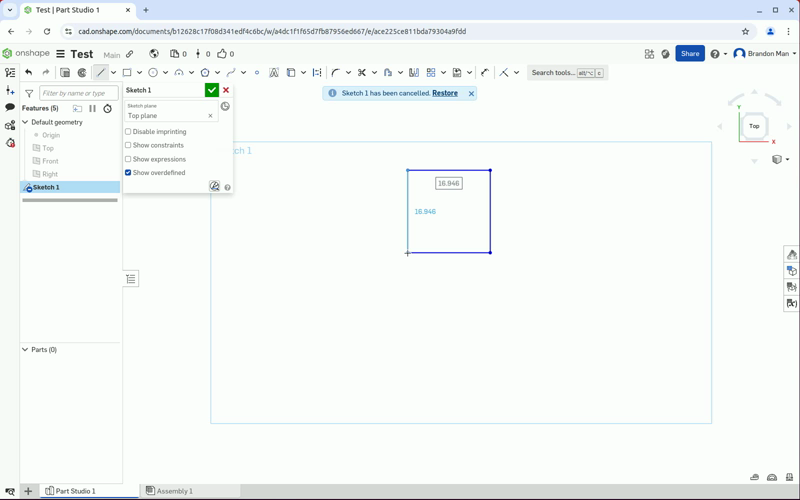
click(407, 252)
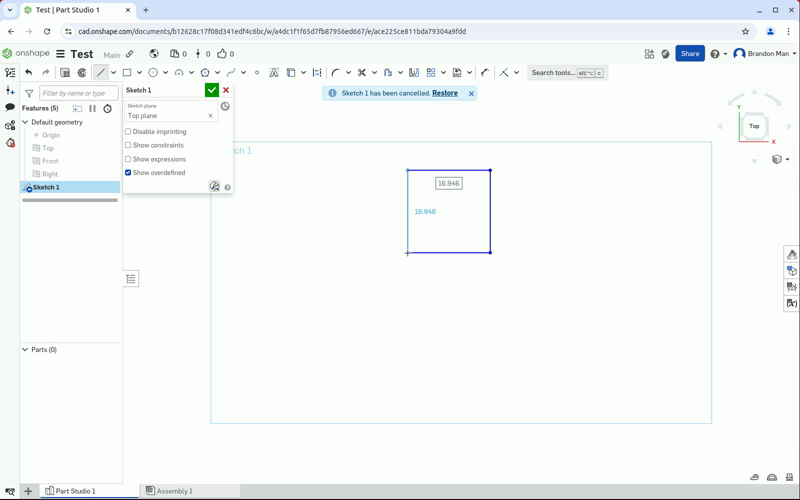
key(esc)
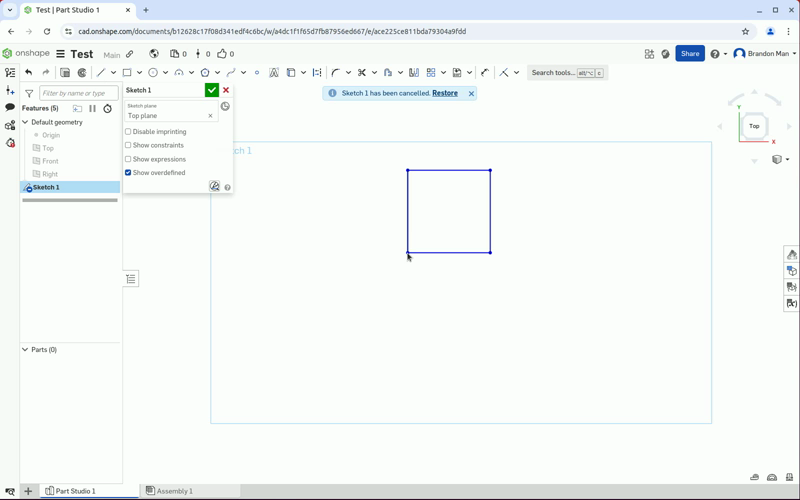
mouse_move(456, 198)
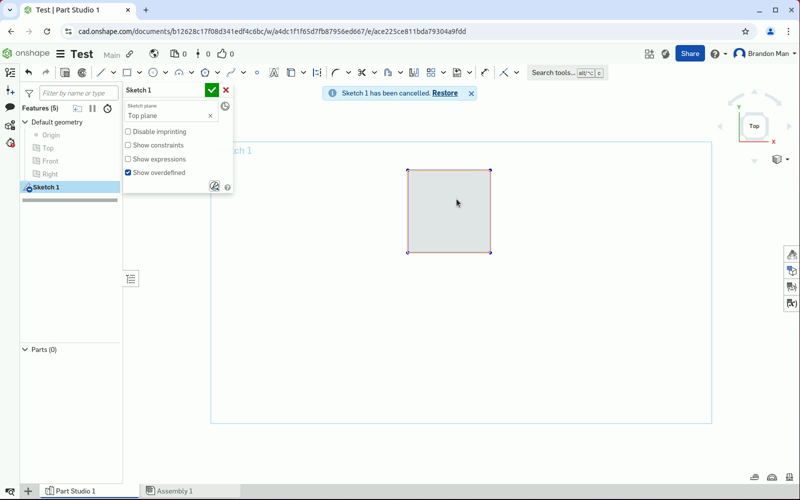
click(456, 198)
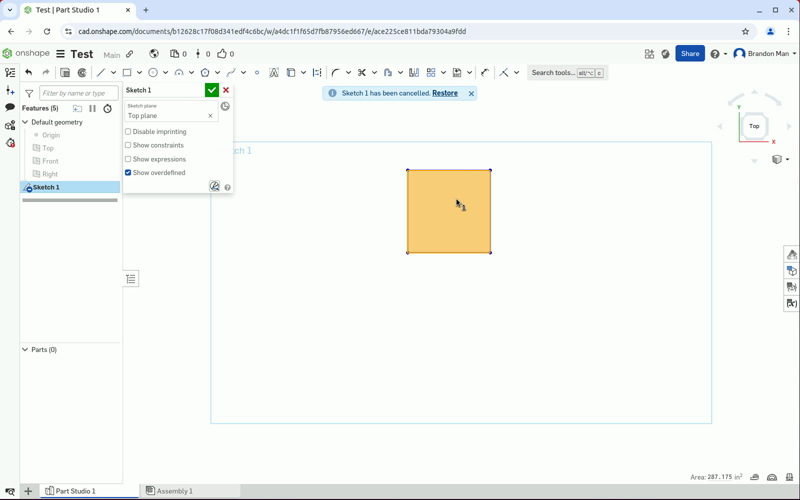
mouse_move(73, 352)
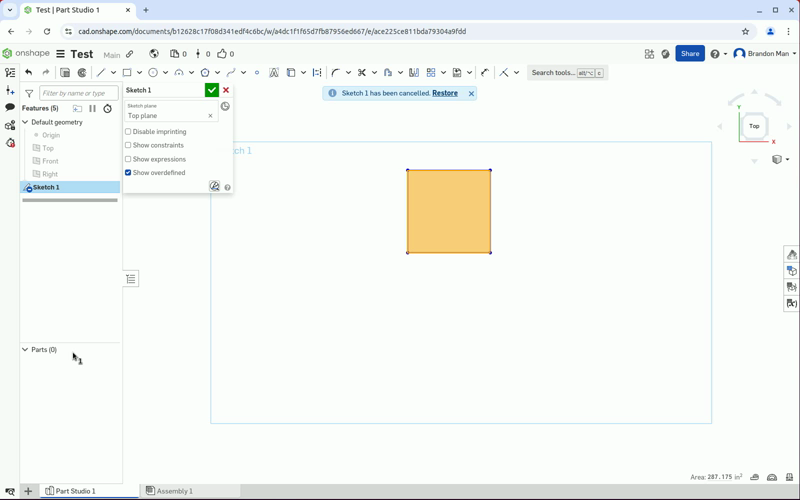
key(shift+y)
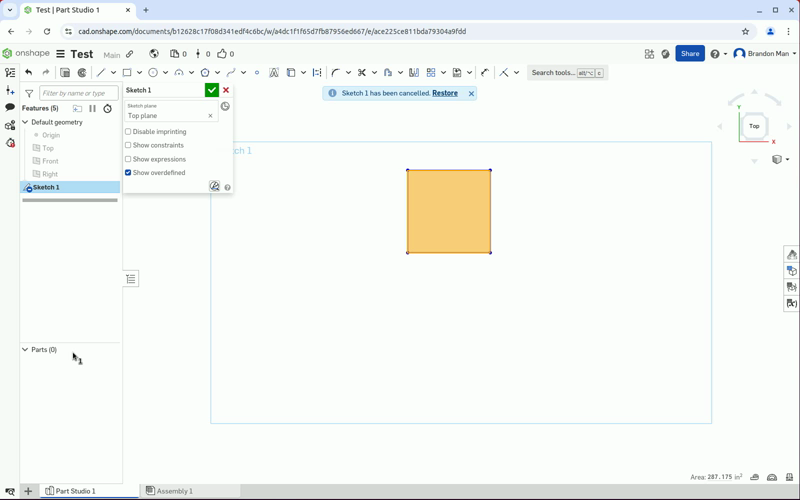
key(shift+e)
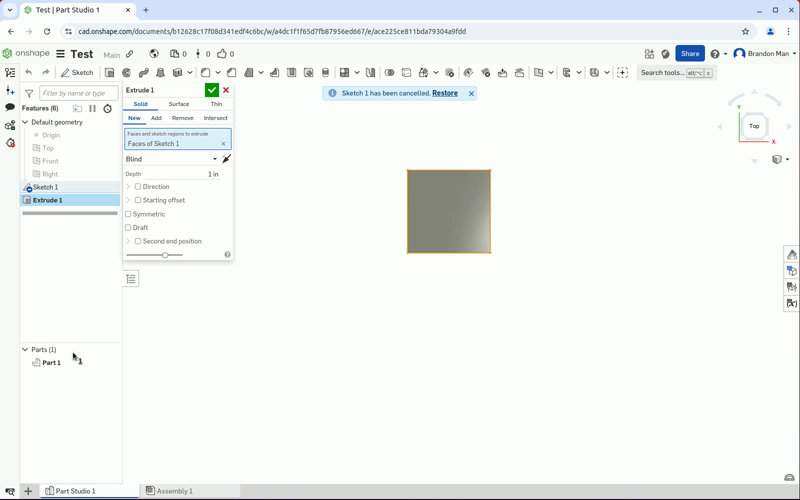
mouse_move(143, 106)
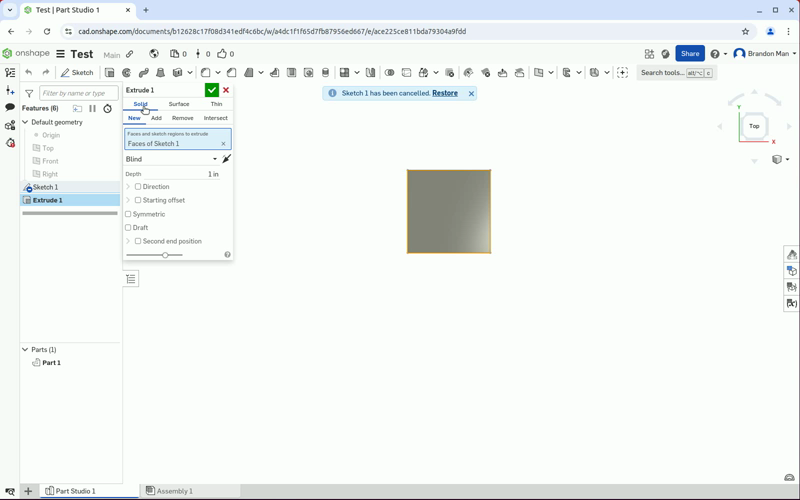
click(143, 106)
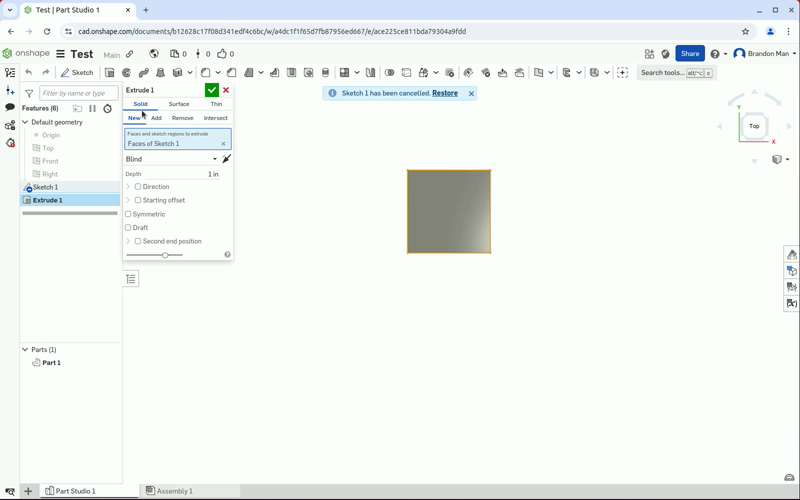
mouse_move(137, 120)
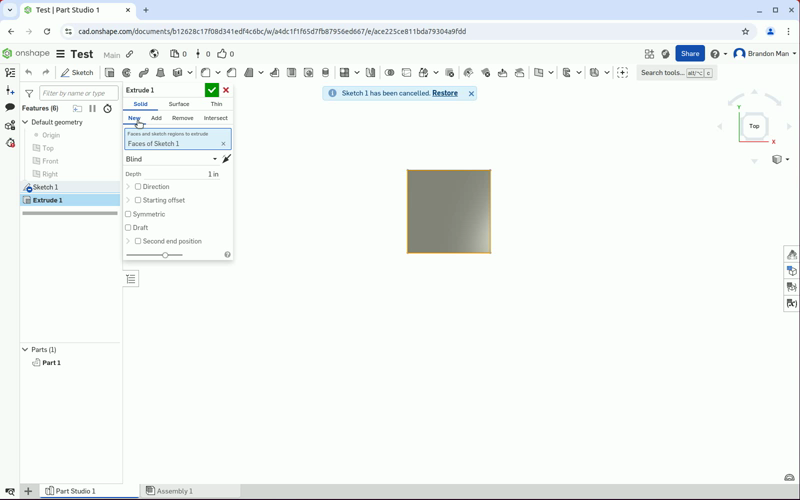
click(137, 120)
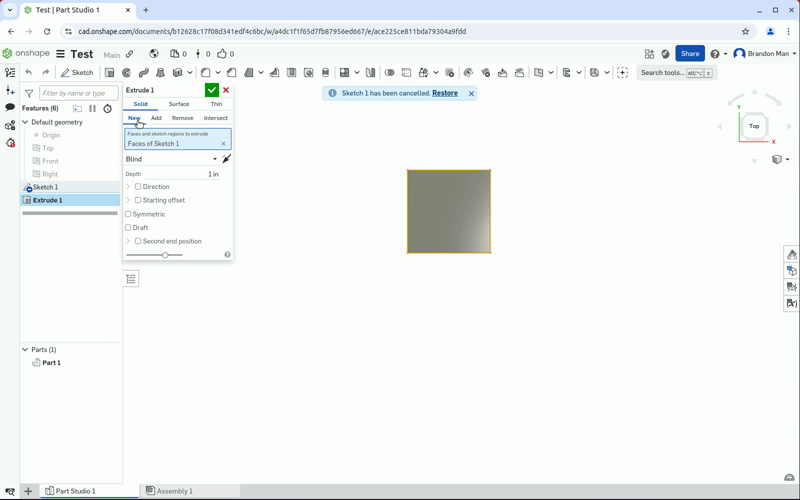
key(tab, 4)
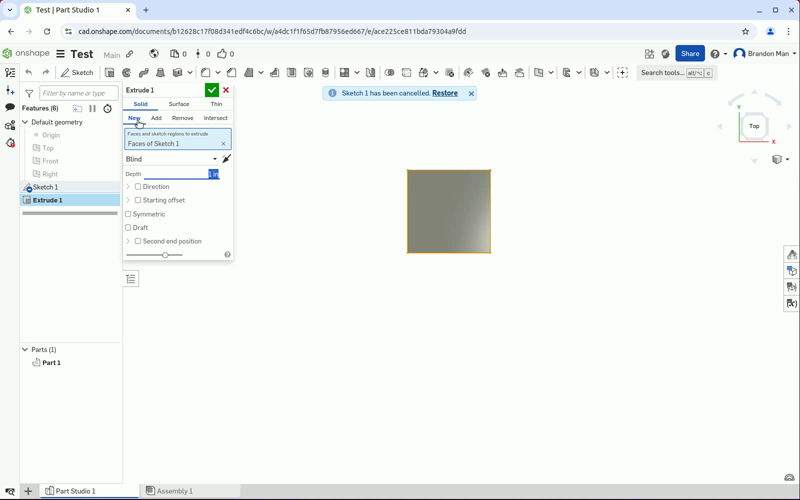
text(16.85)
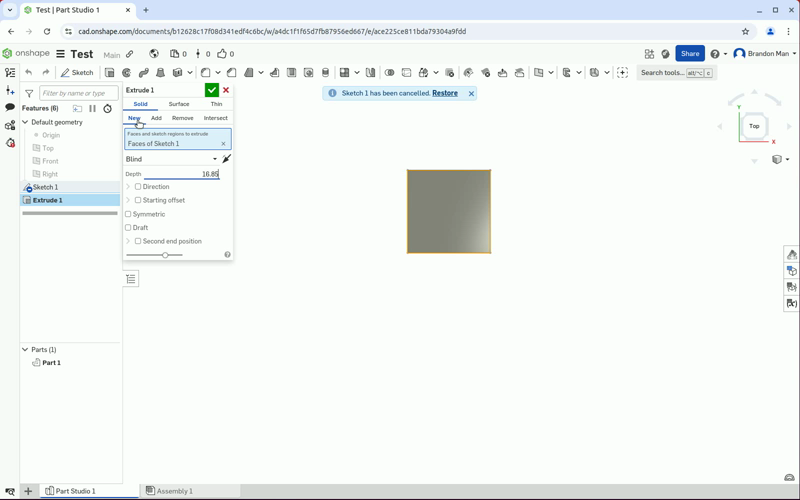
key(enter)
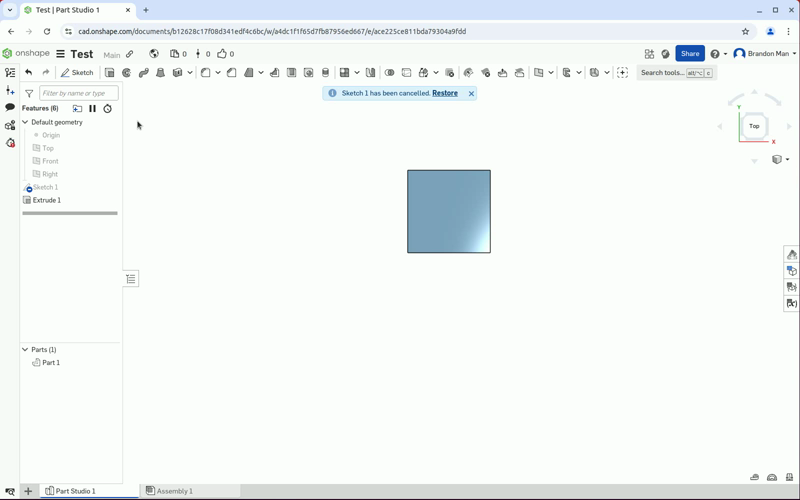
key(shift+h)
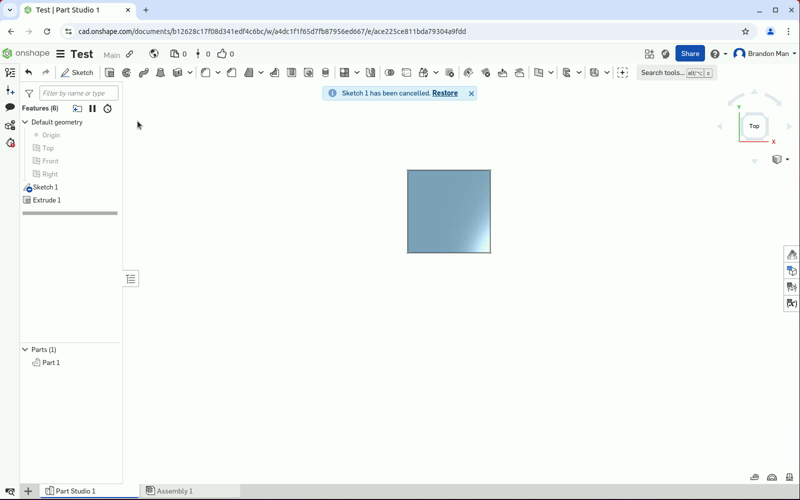
key(shift+h)
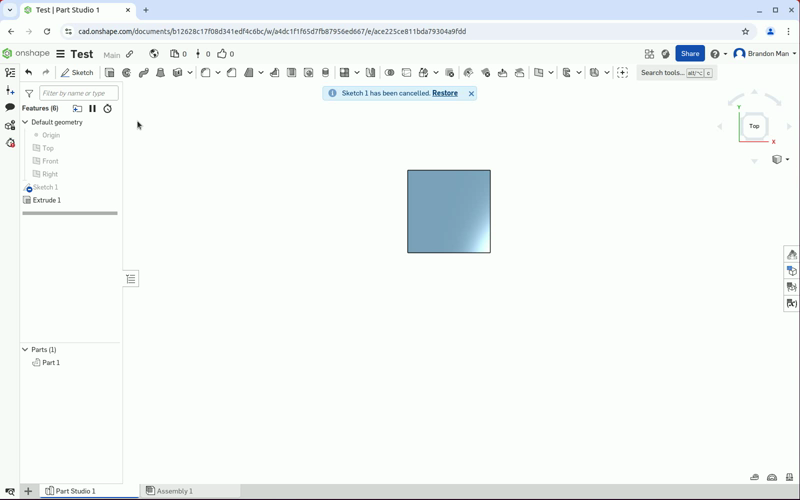
mouse_move(73, 189)
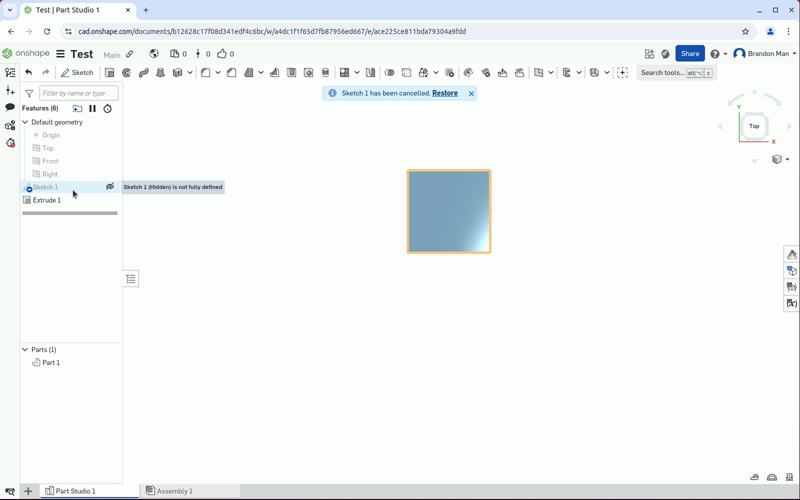
click(73, 189)
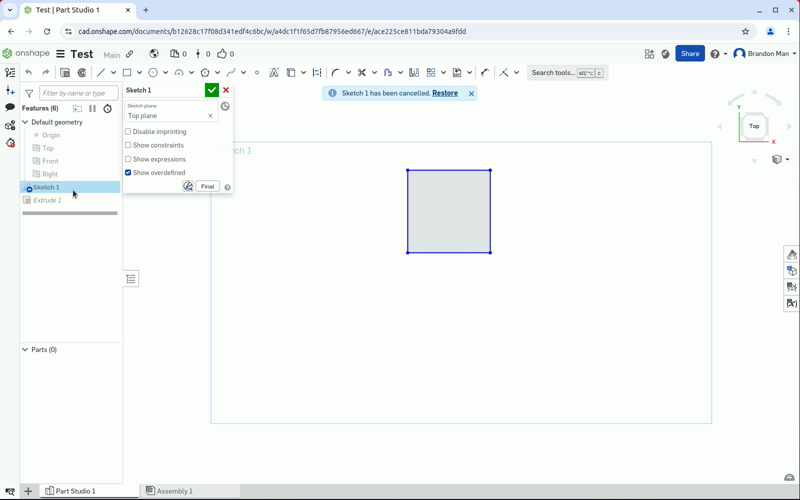
mouse_move(229, 92)
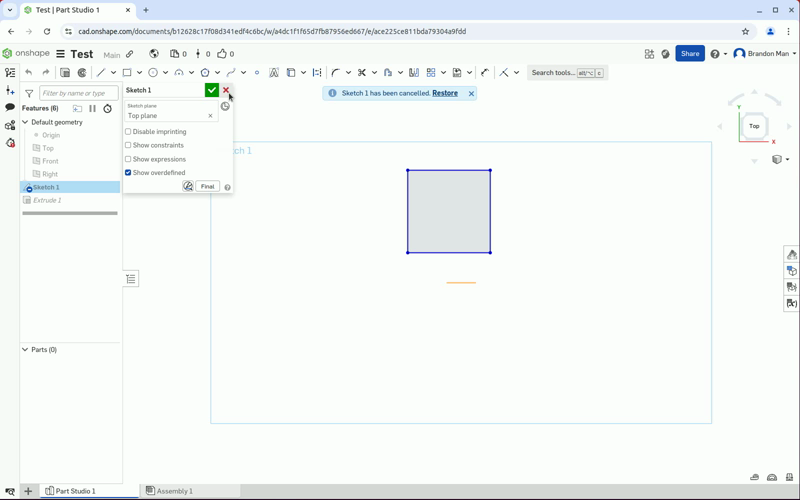
click(229, 92)
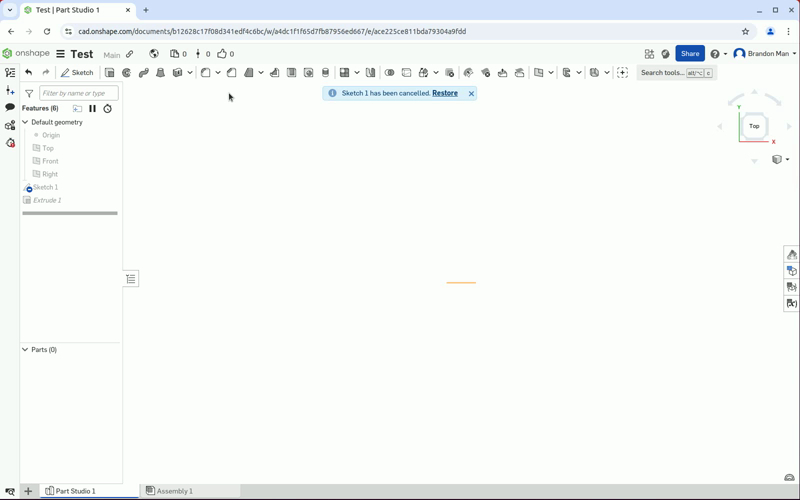
mouse_move(73, 352)
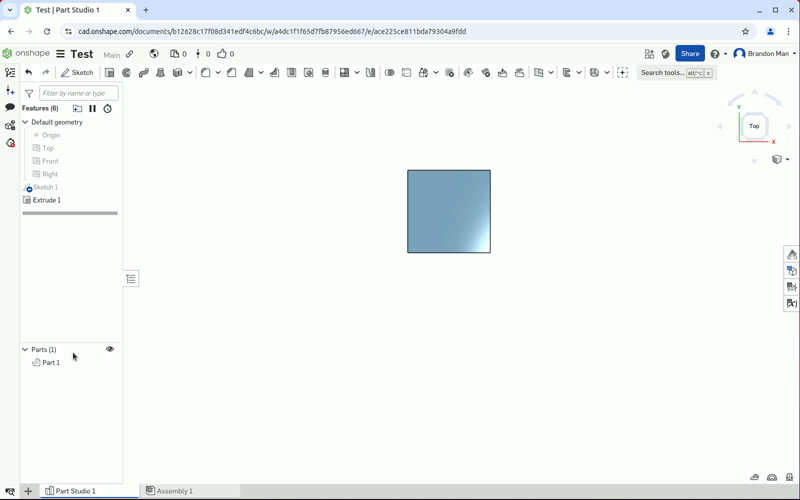
key(y)
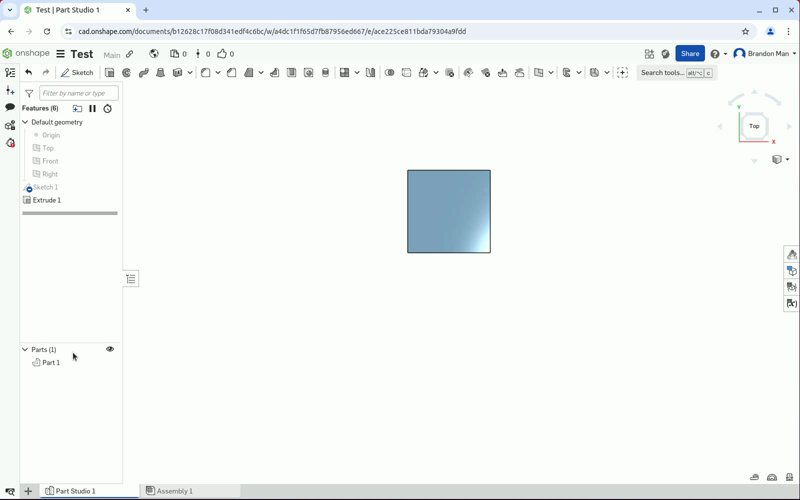
key(shift+p)
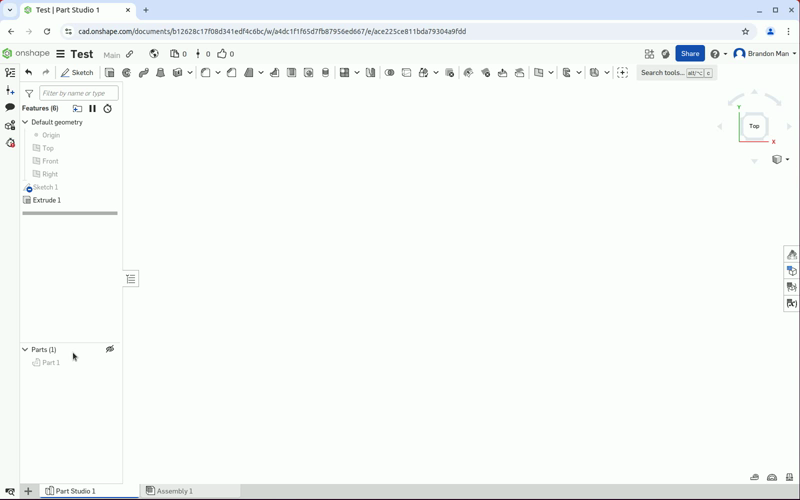
key(space)
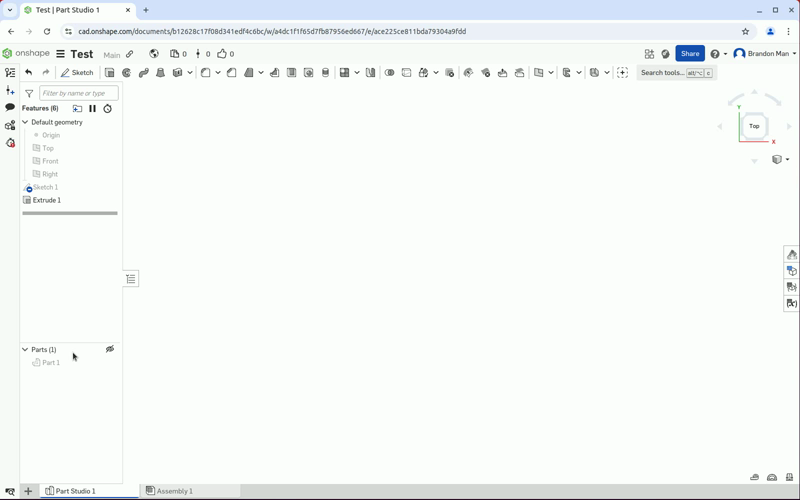
key_down(shift)
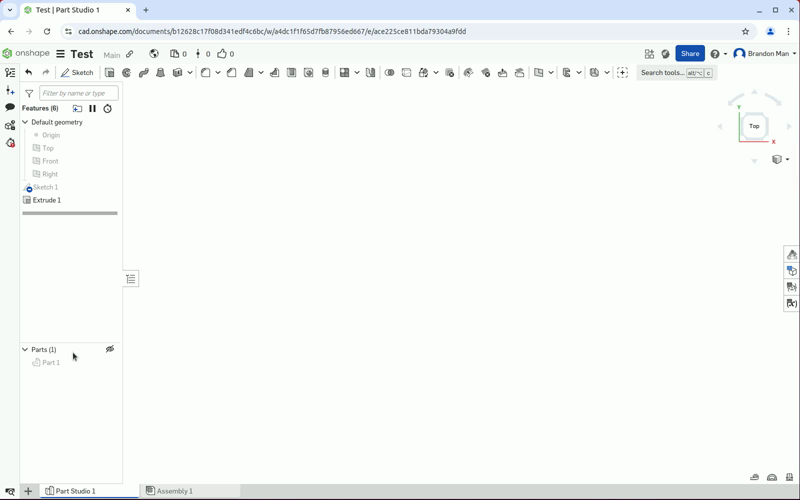
key(up)
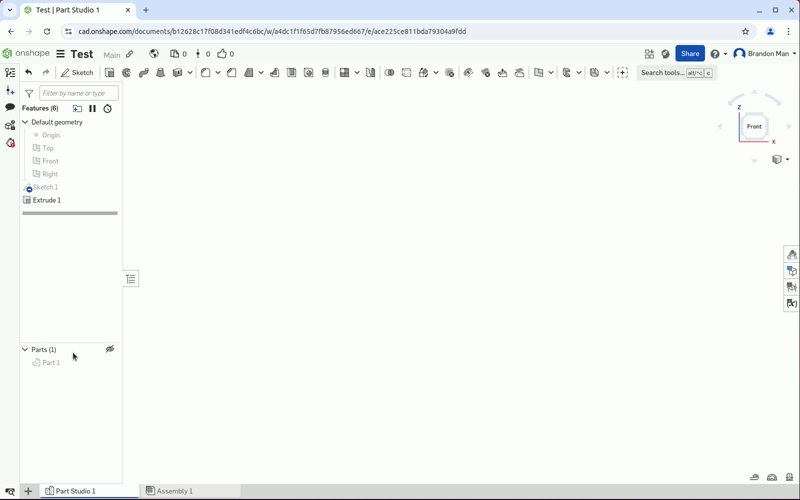
key_up(shift)
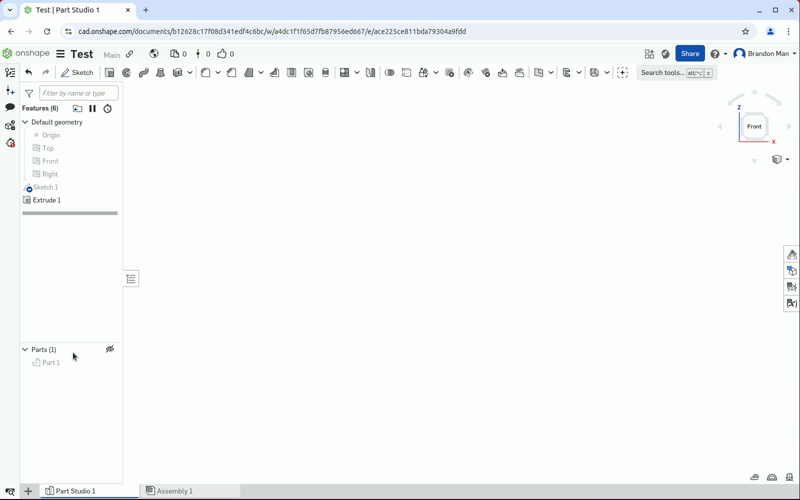
key(space)
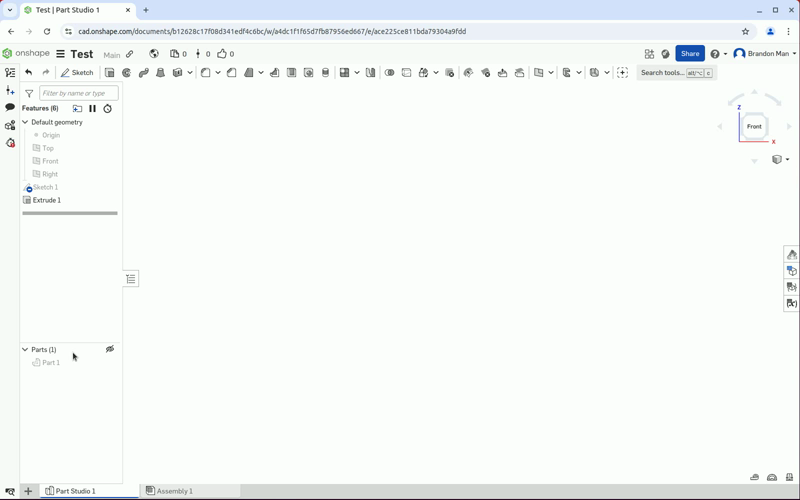
key_down(shift)
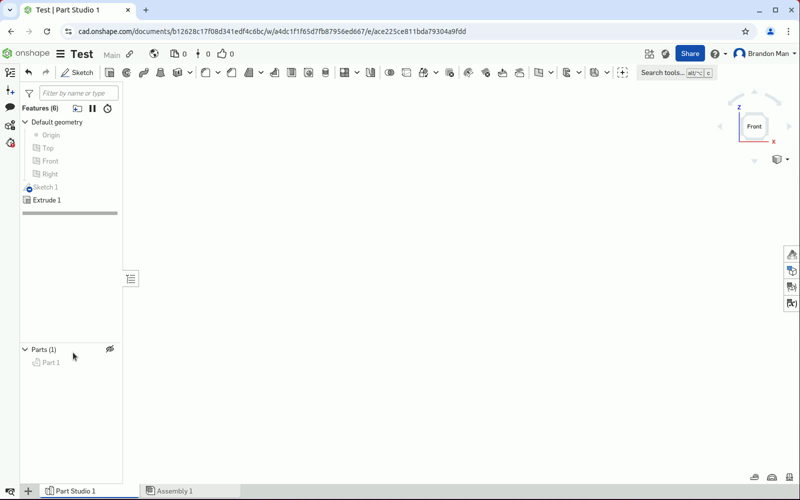
key(left)
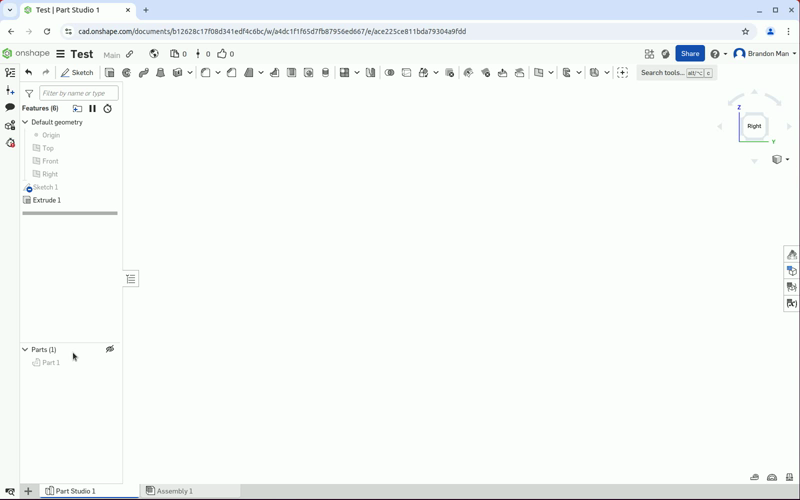
key_up(shift)
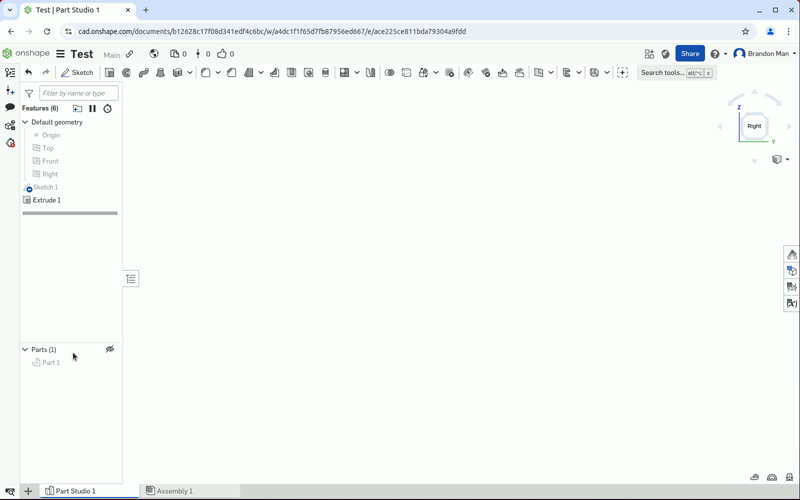
mouse_move(73, 352)
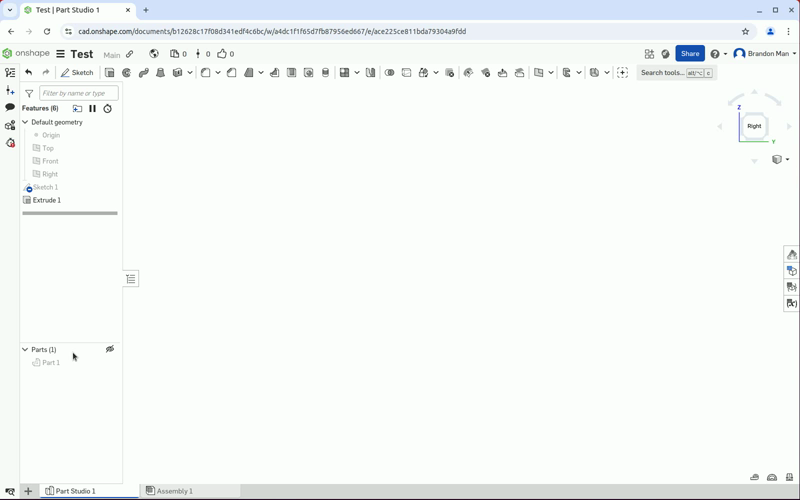
key(shift+y)
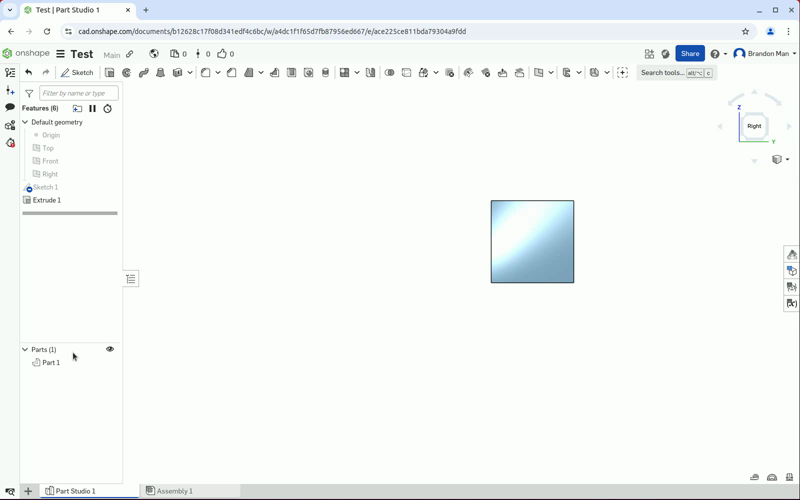
mouse_move(541, 75)
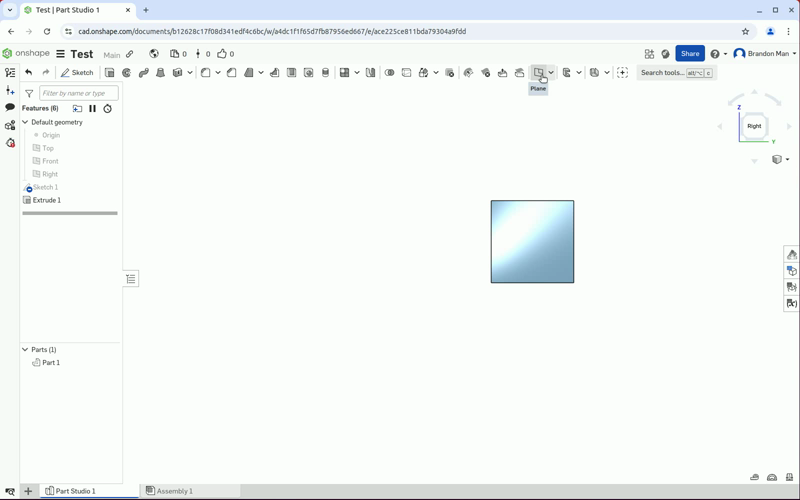
click(541, 75)
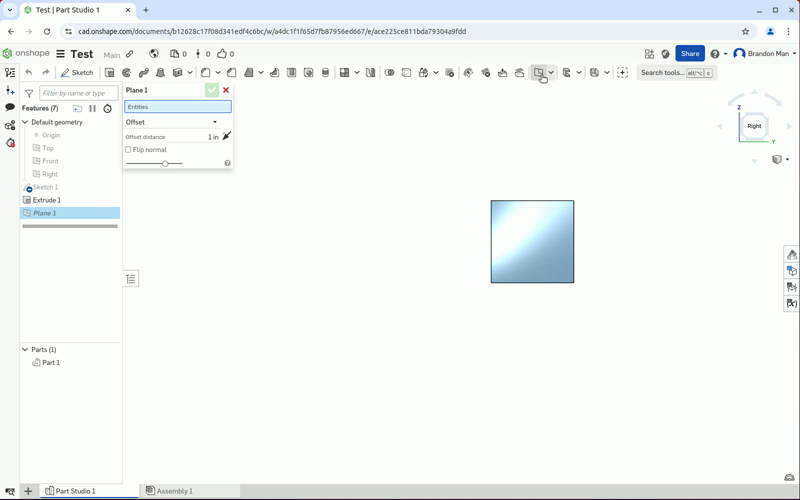
mouse_move(73, 176)
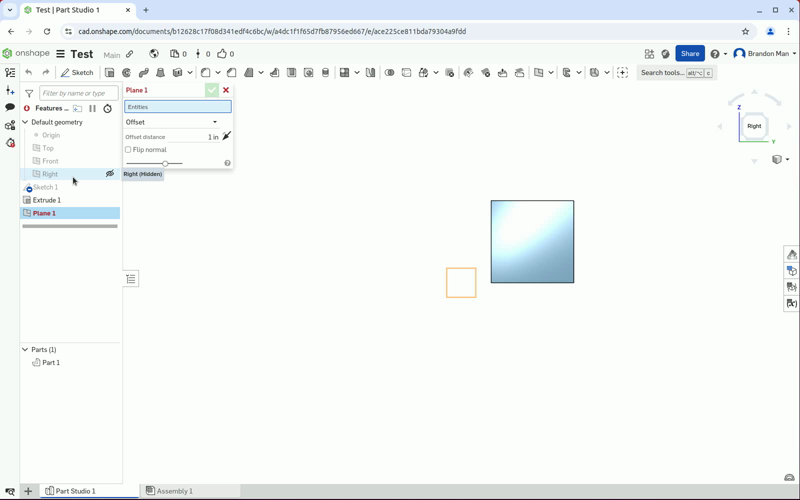
click(73, 176)
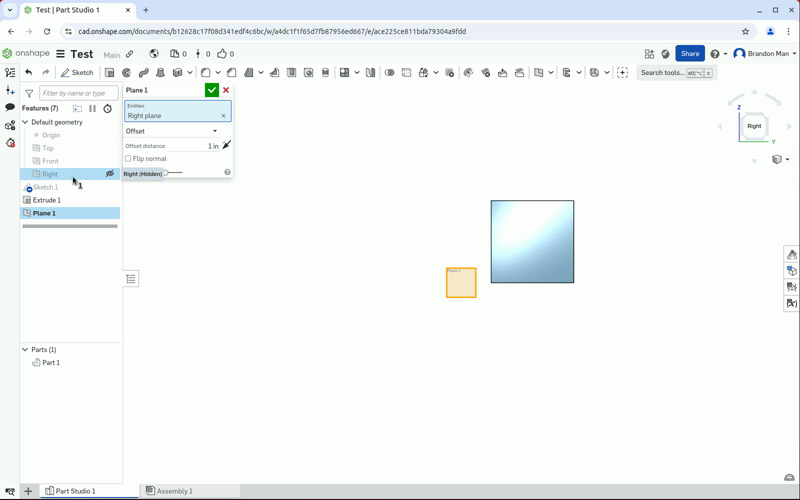
key(tab, 2)
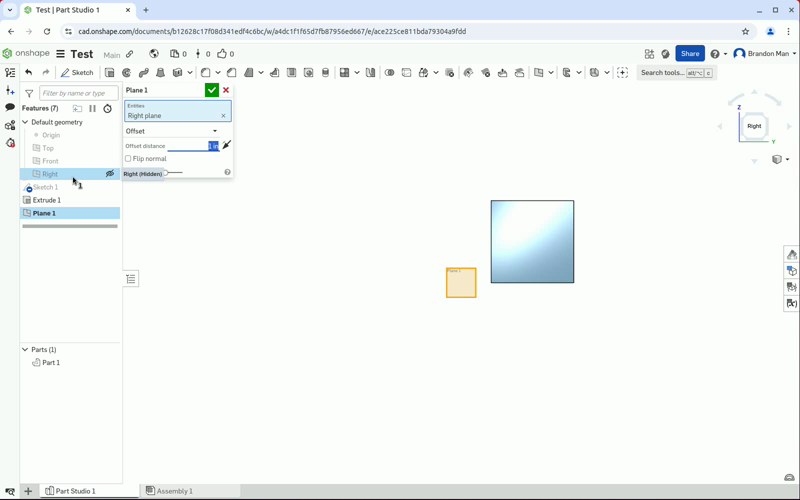
text(10.845)
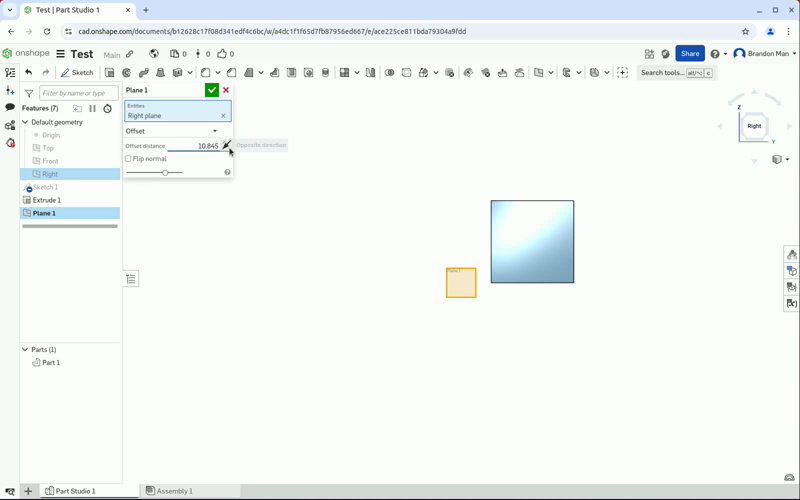
mouse_move(229, 147)
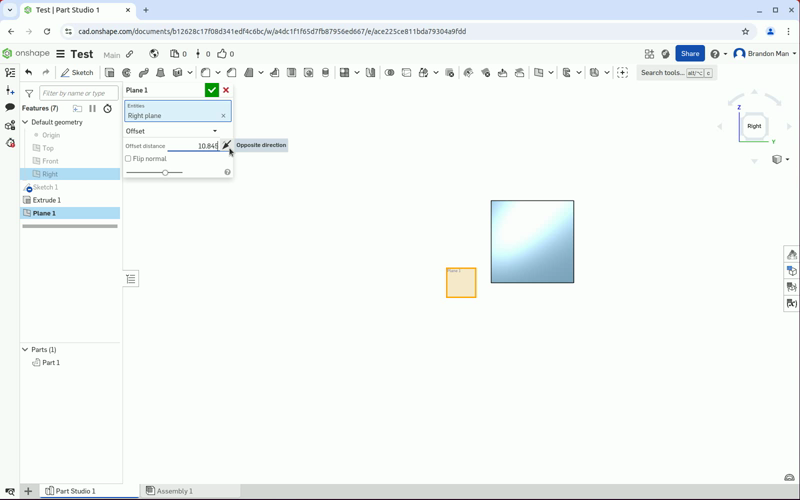
click(229, 147)
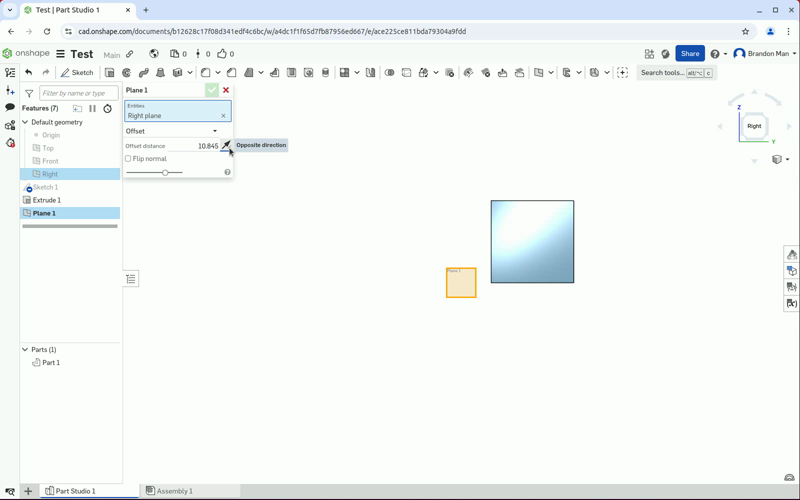
key(enter, 2)
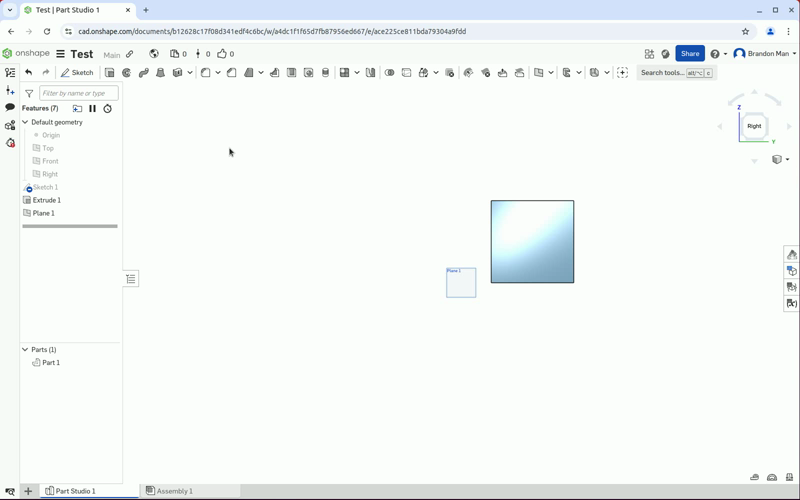
key(shift+s)
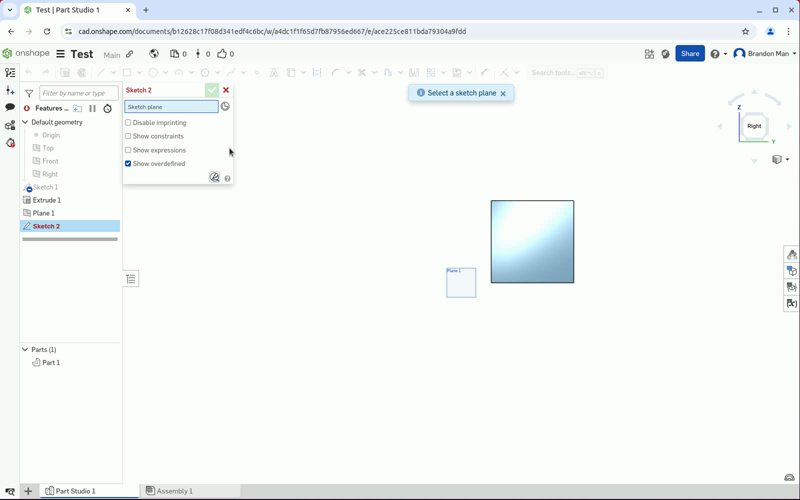
mouse_move(73, 215)
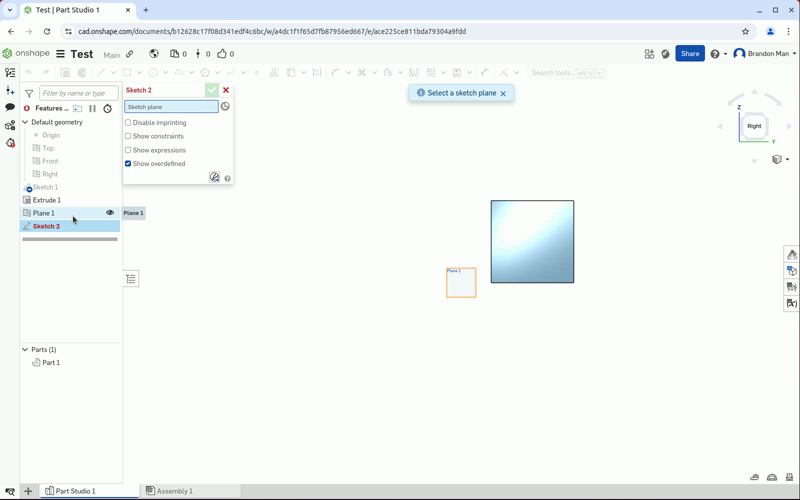
click(73, 215)
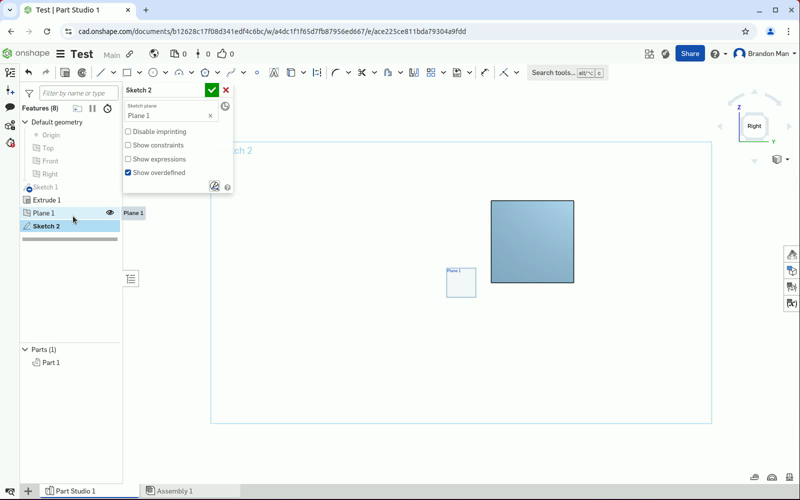
mouse_move(73, 352)
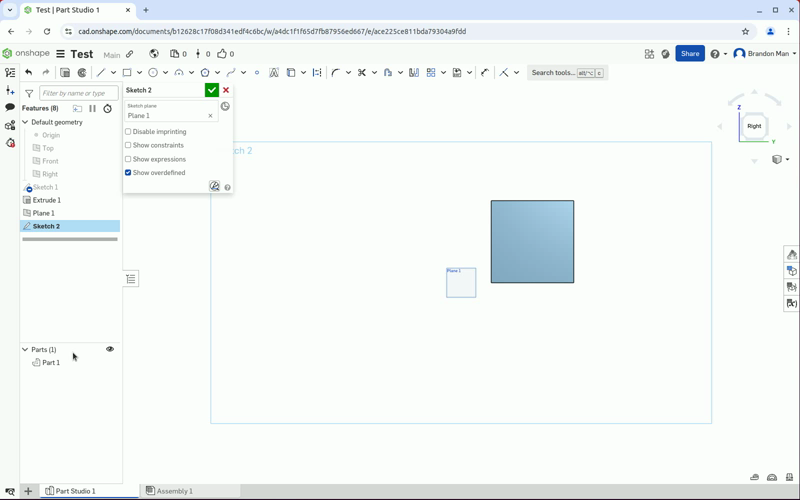
key(y)
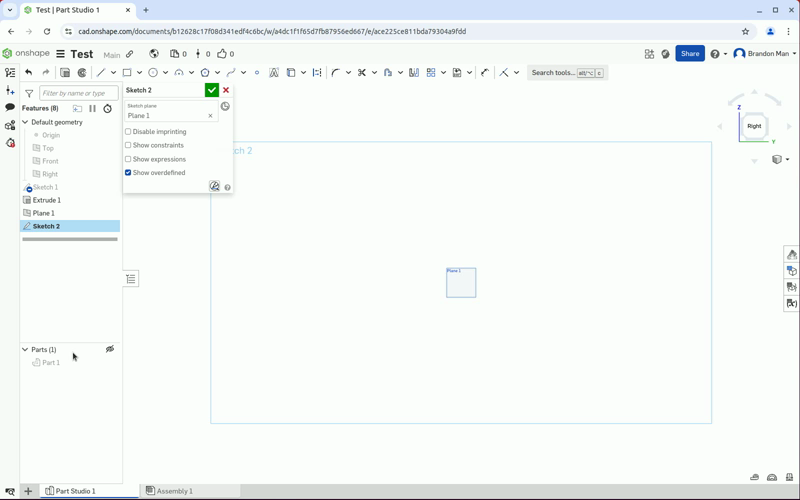
key(l)
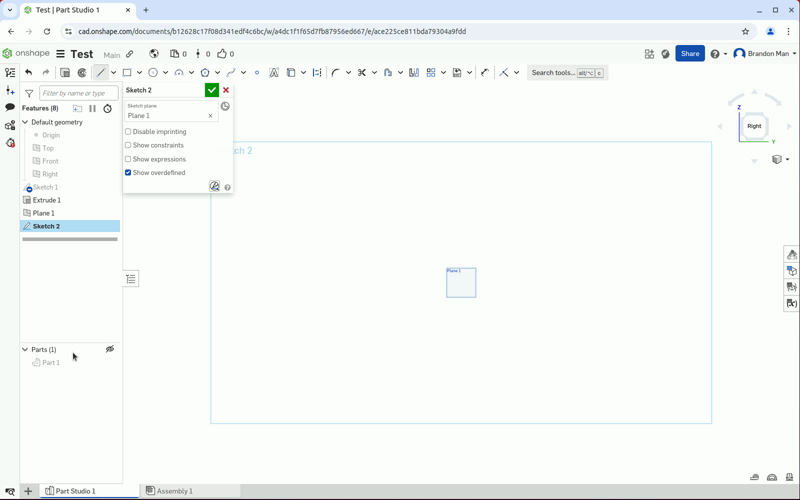
key_down(shift)
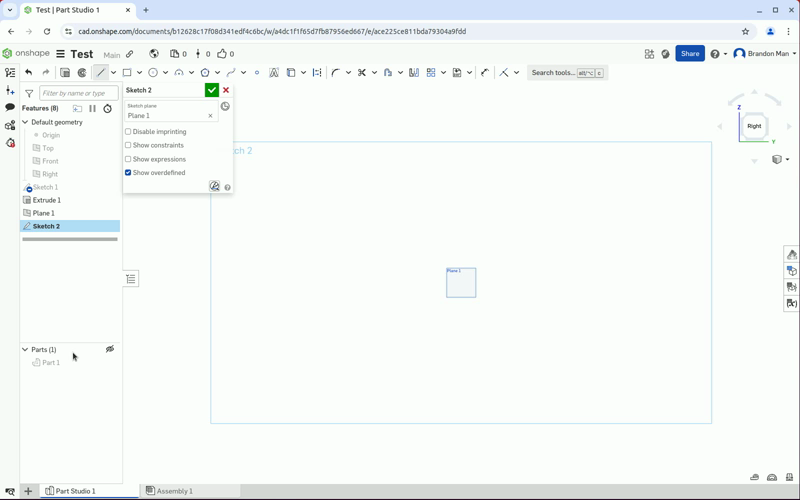
mouse_move(512, 262)
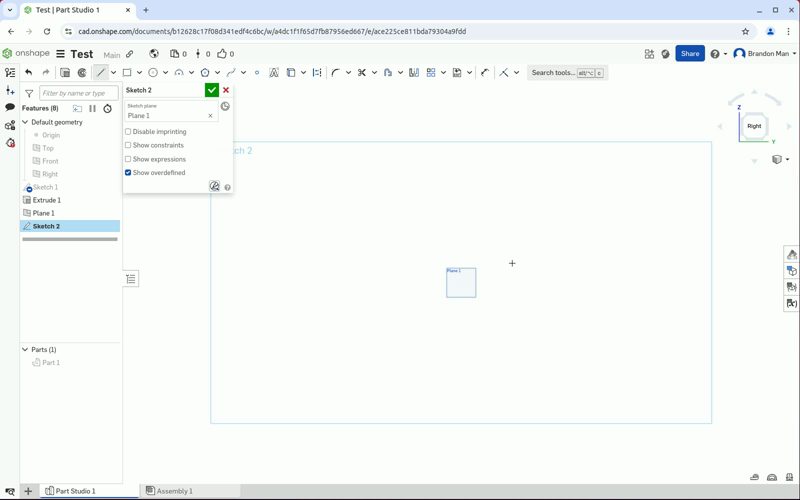
click(512, 262)
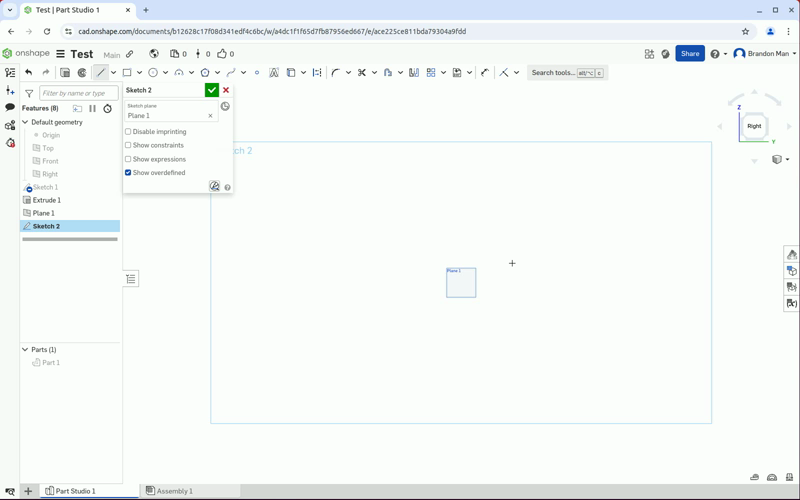
key_up(shift)
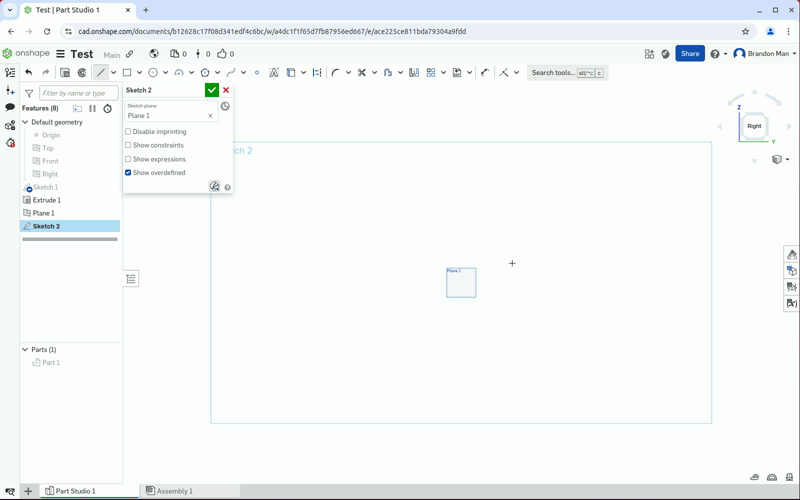
key_down(shift)
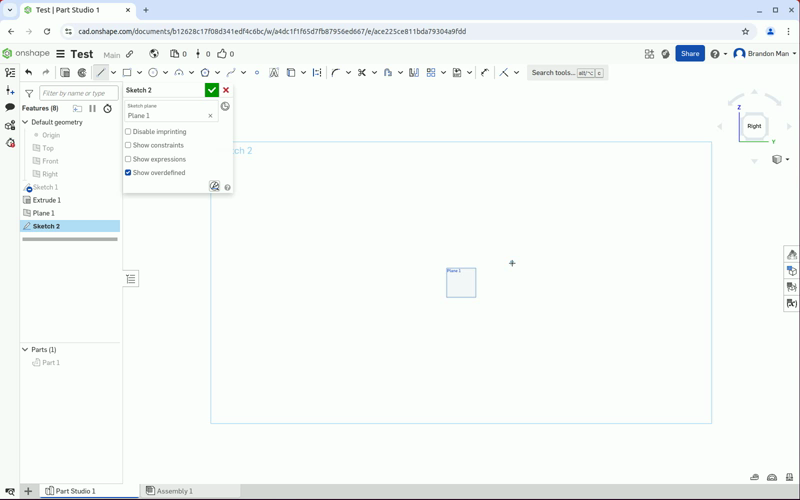
mouse_move(542, 262)
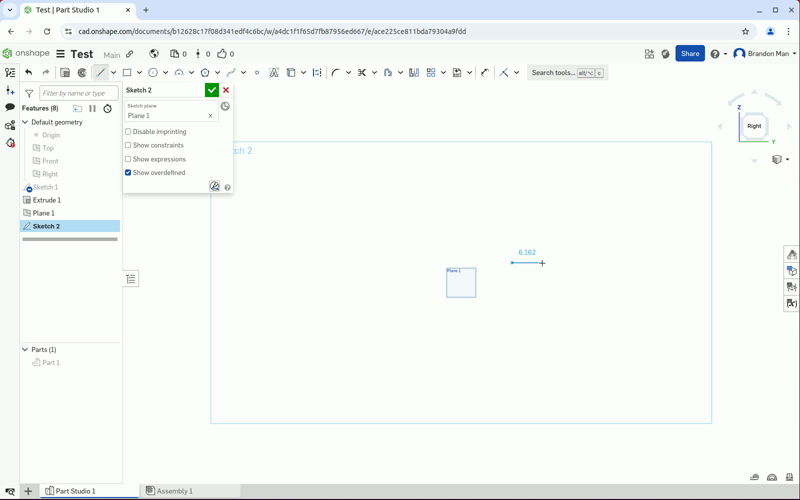
mouse_move(554, 263)
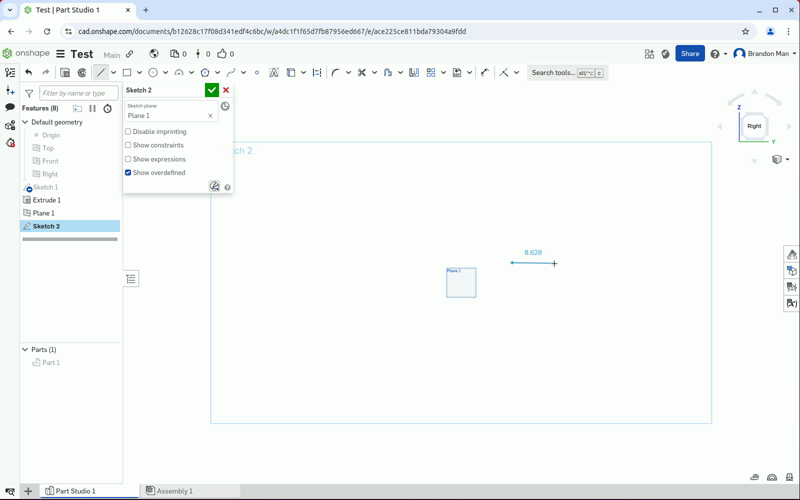
click(554, 263)
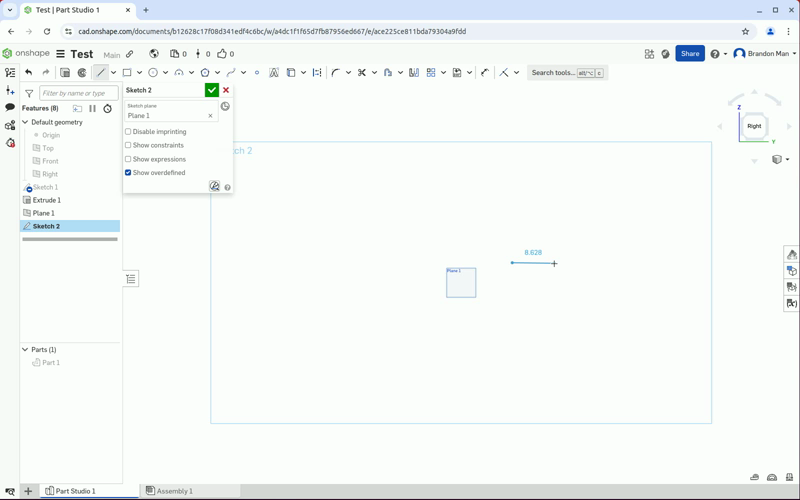
key_up(shift)
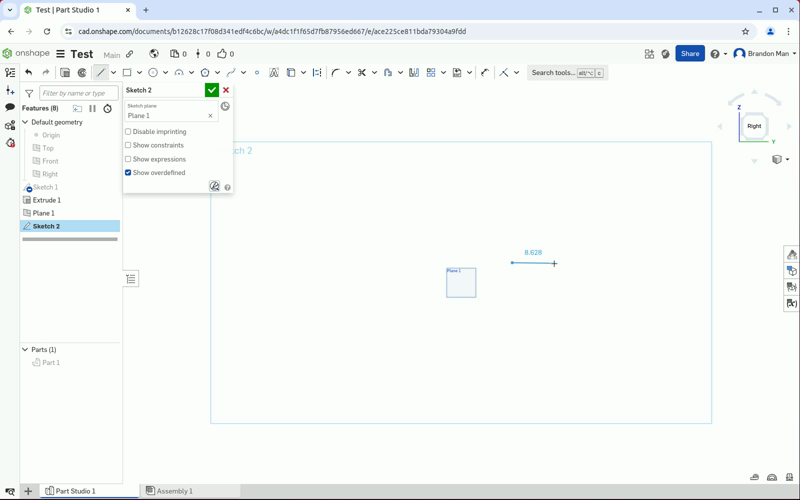
key_down(shift)
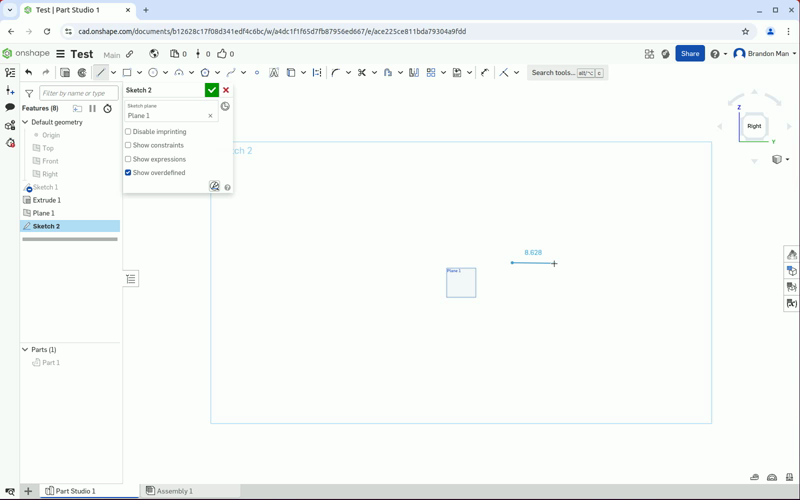
mouse_move(584, 263)
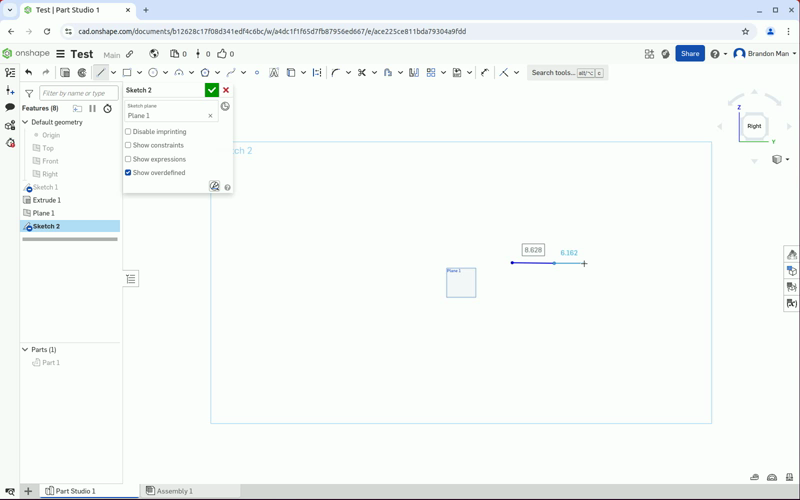
mouse_move(554, 221)
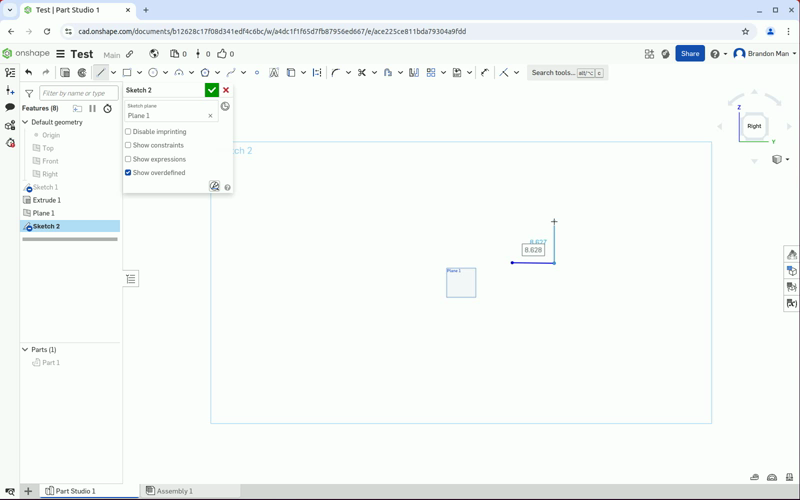
click(554, 221)
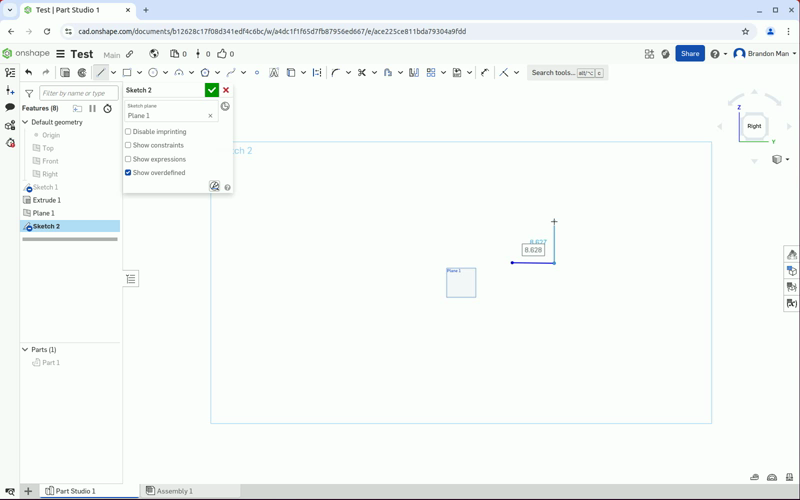
key_up(shift)
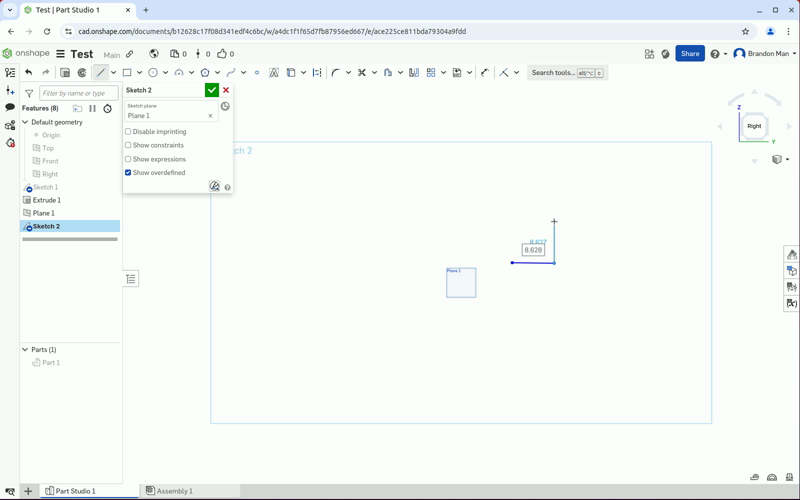
key_down(shift)
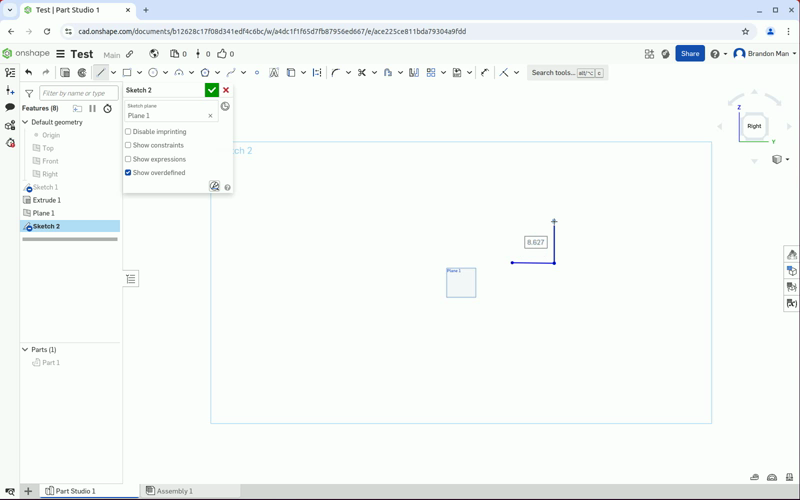
mouse_move(584, 221)
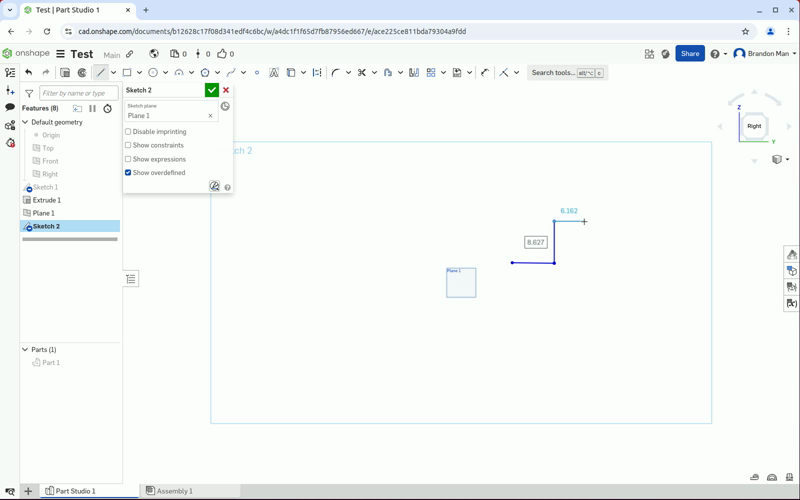
mouse_move(512, 221)
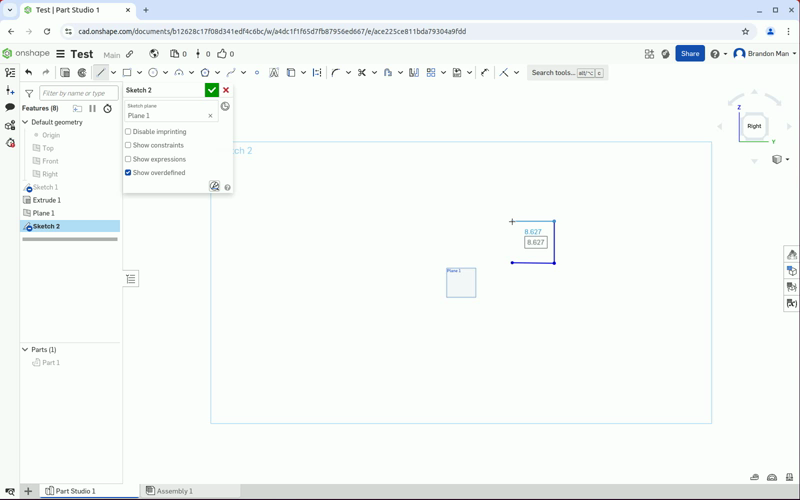
click(512, 221)
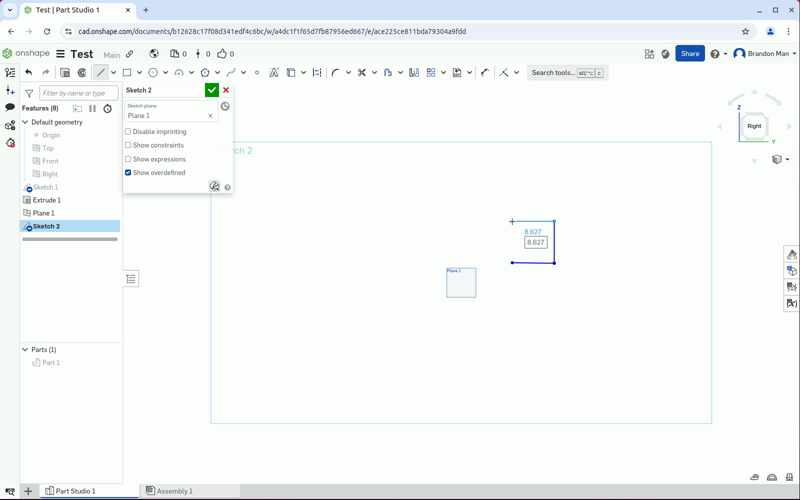
key_up(shift)
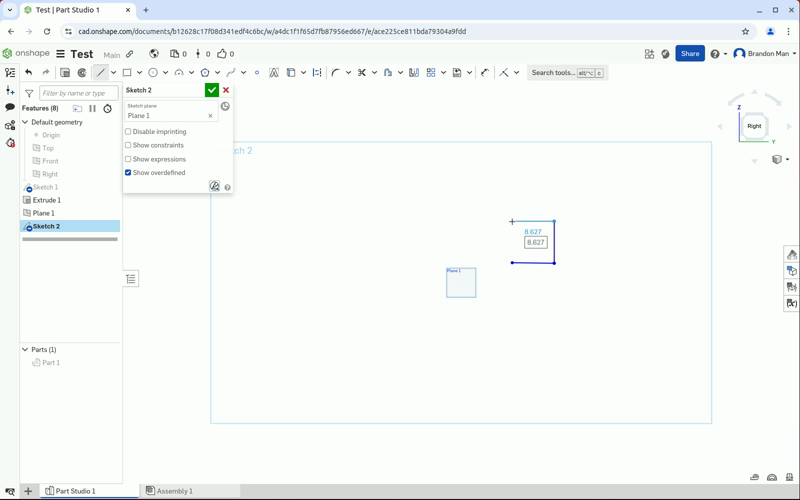
mouse_move(542, 221)
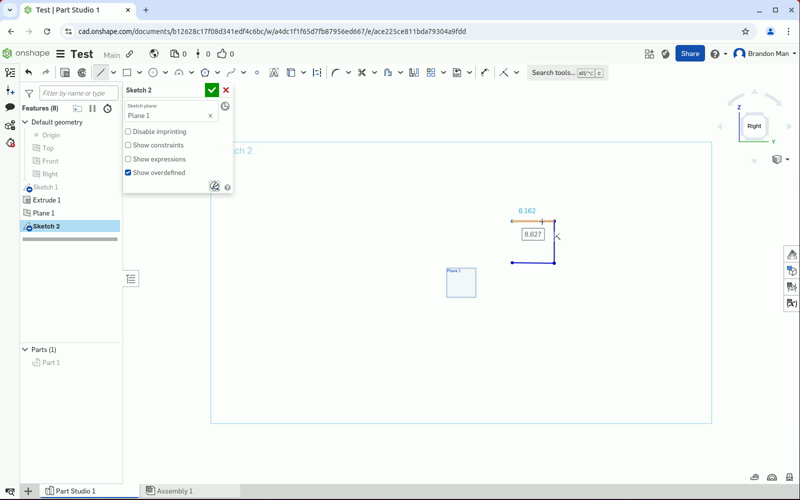
key_down(shift)
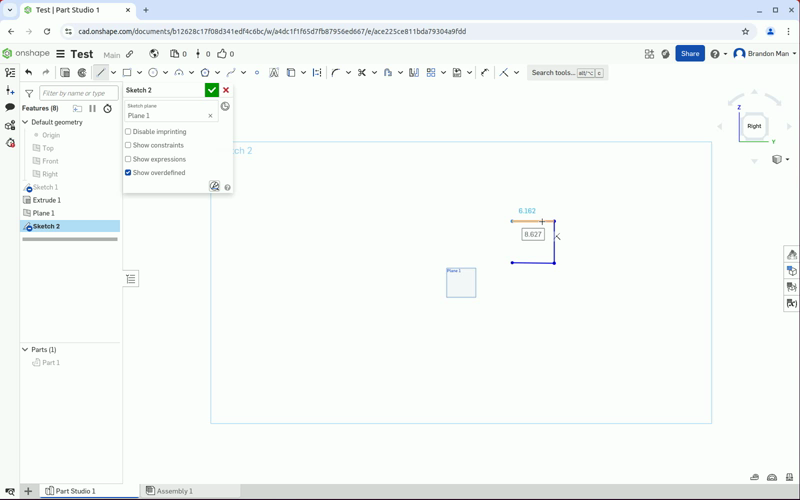
mouse_move(512, 262)
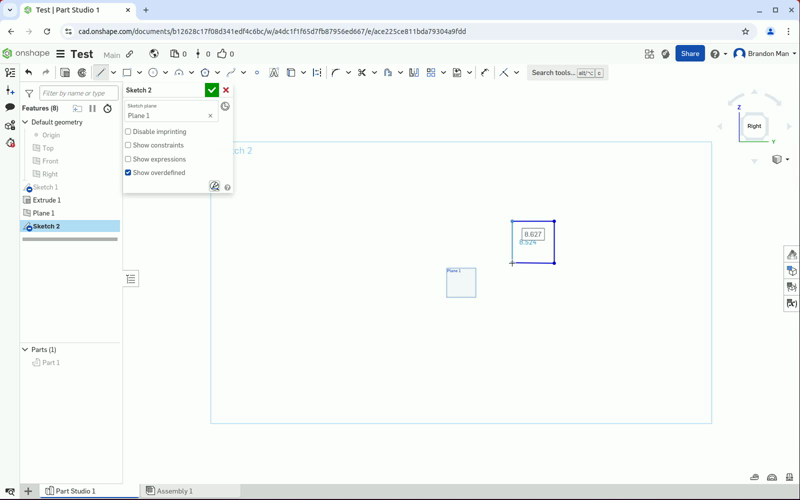
key_up(shift)
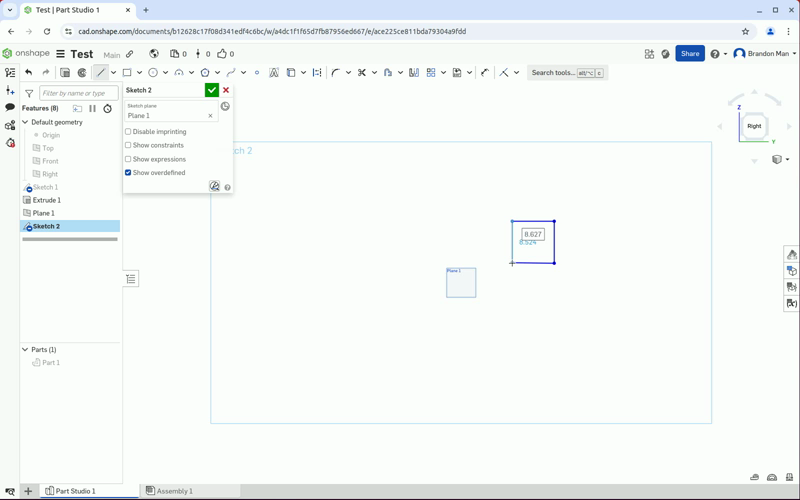
click(512, 262)
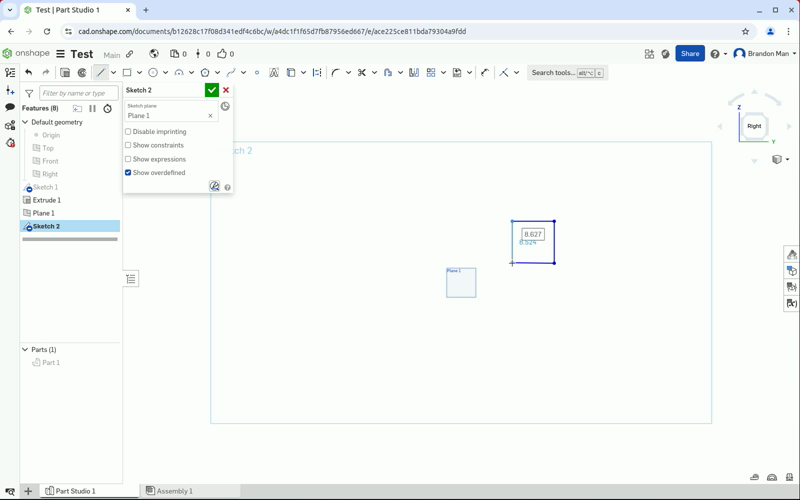
key(esc)
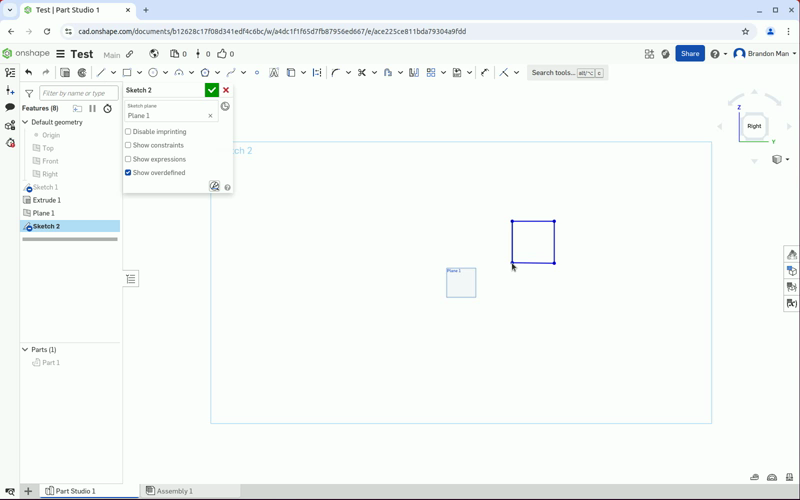
mouse_move(516, 251)
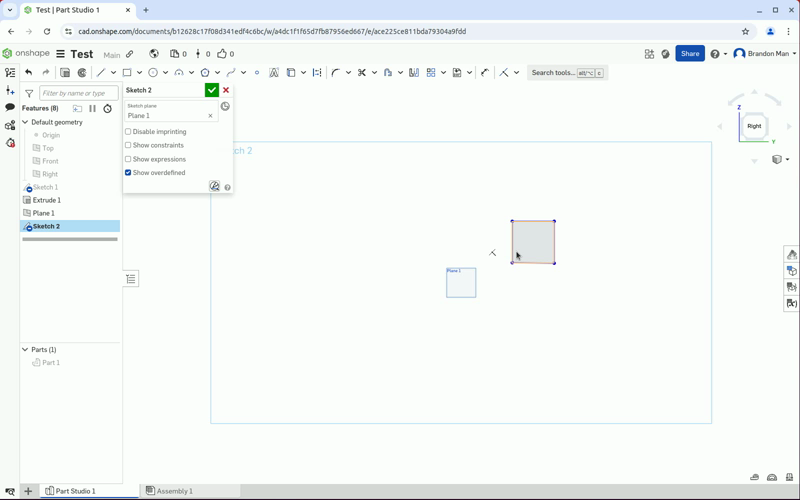
scroll(6)
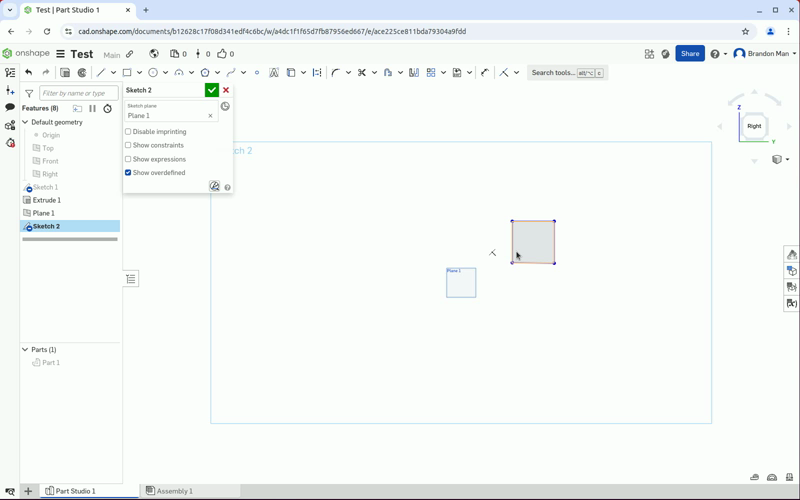
scroll(6)
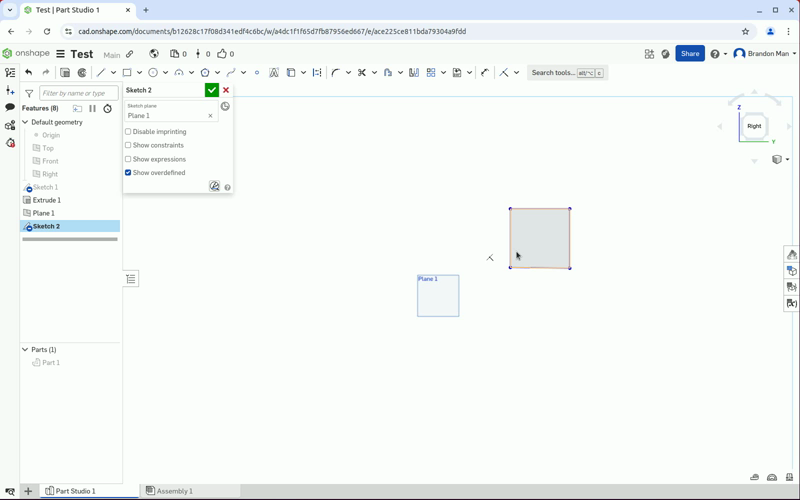
scroll(6)
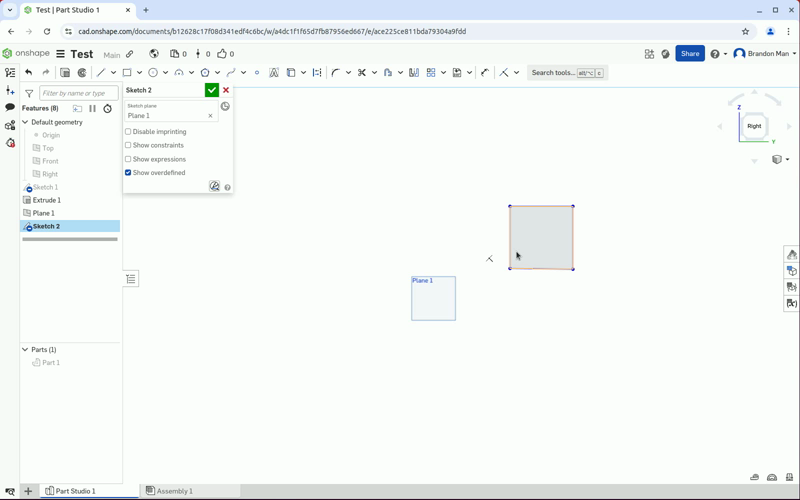
scroll(6)
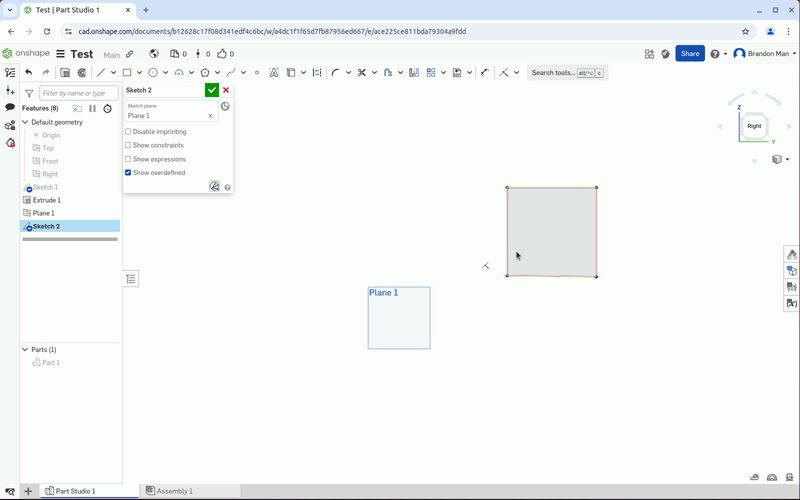
scroll(6)
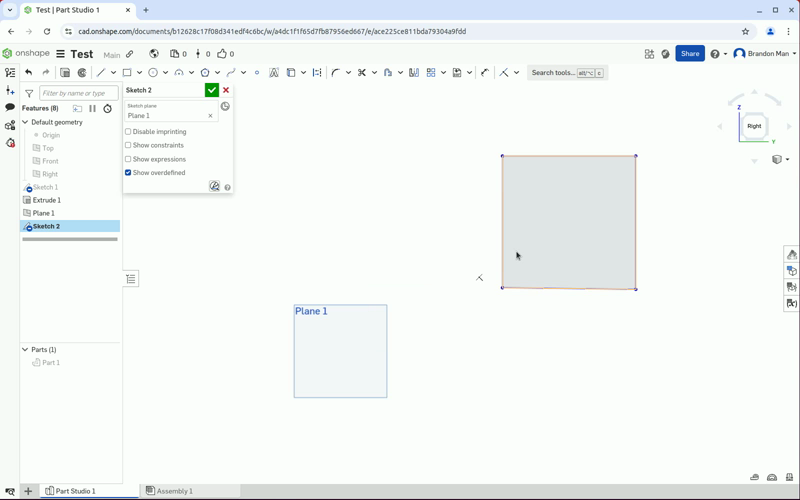
scroll(6)
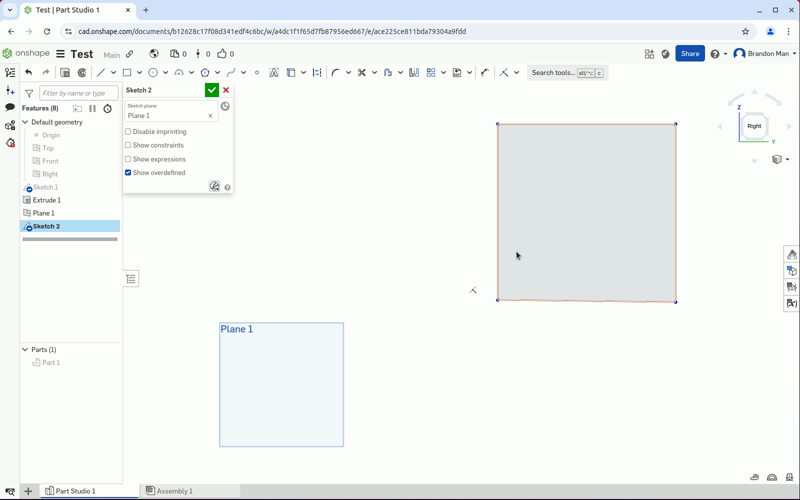
scroll(6)
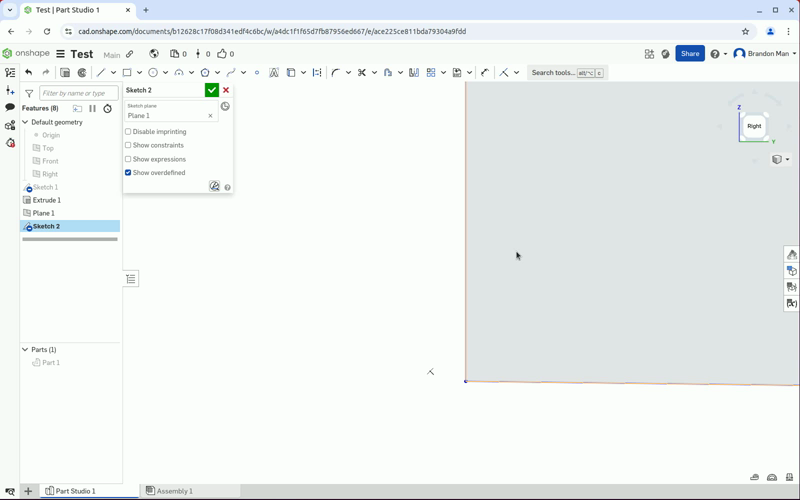
click(516, 251)
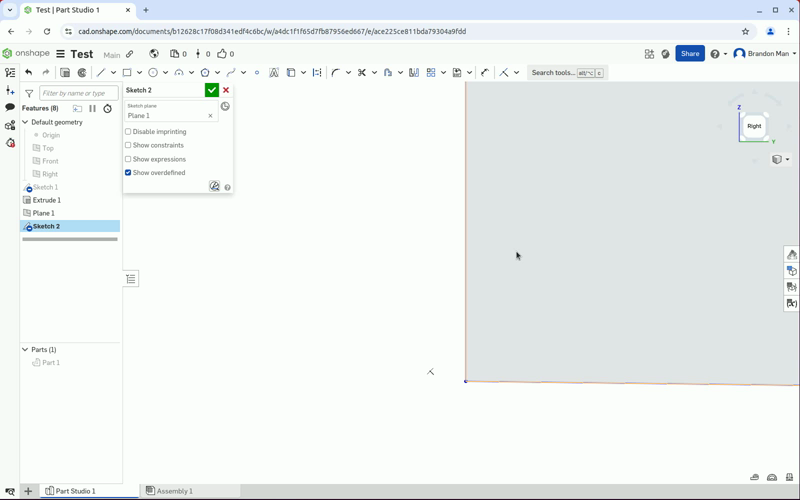
scroll(-6)
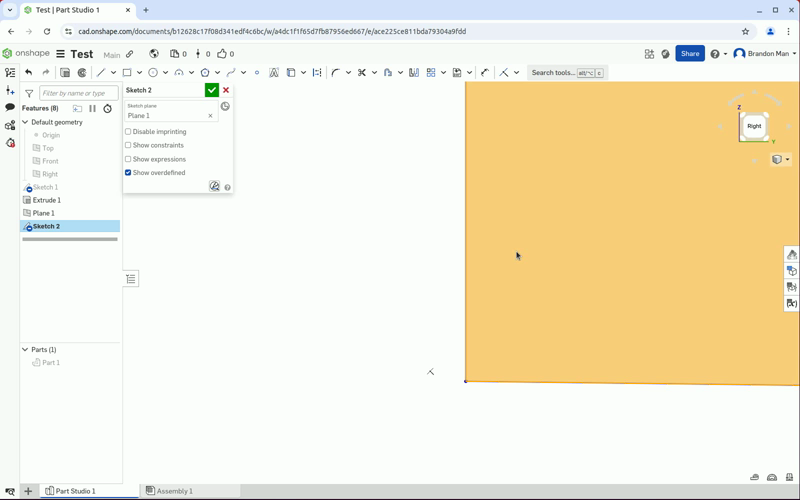
scroll(-6)
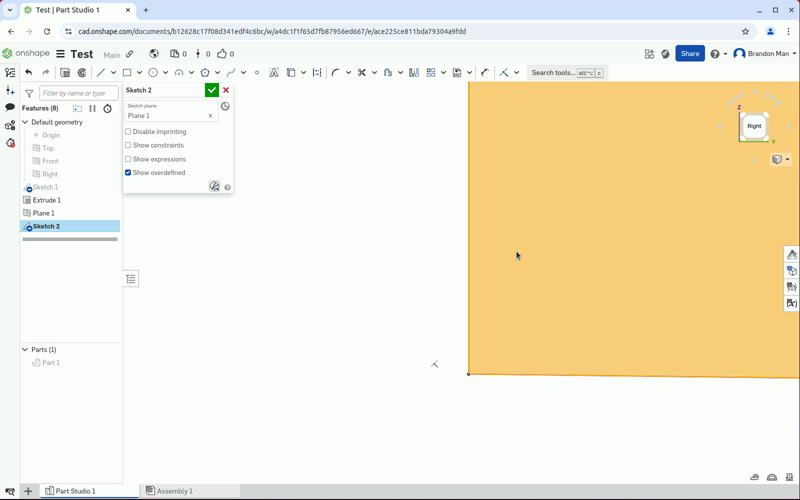
scroll(-6)
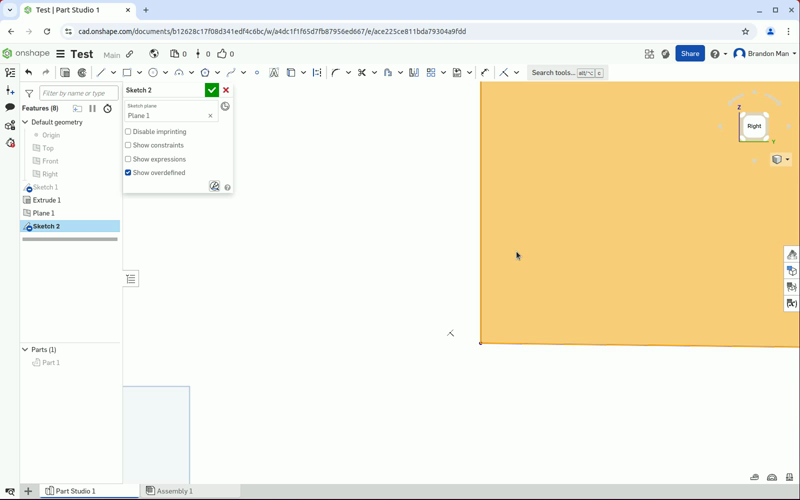
scroll(-6)
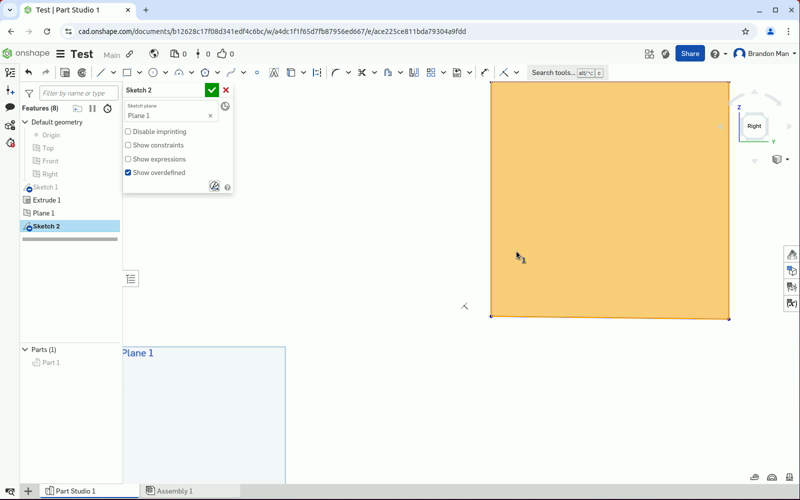
scroll(-6)
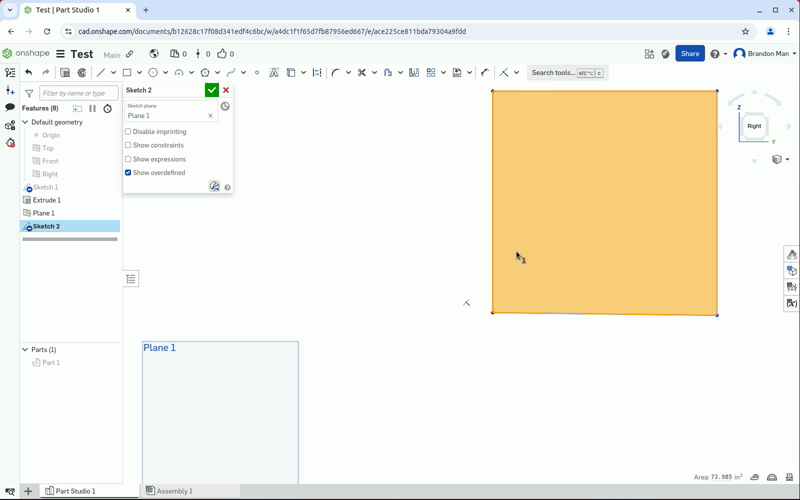
scroll(-6)
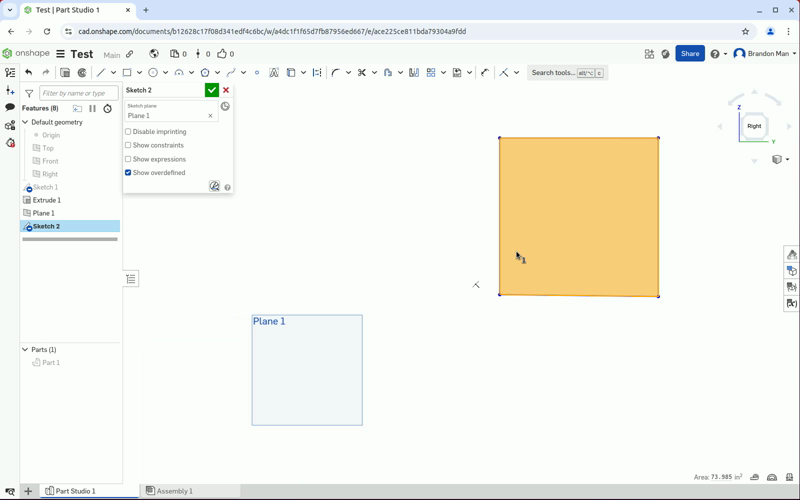
scroll(-6)
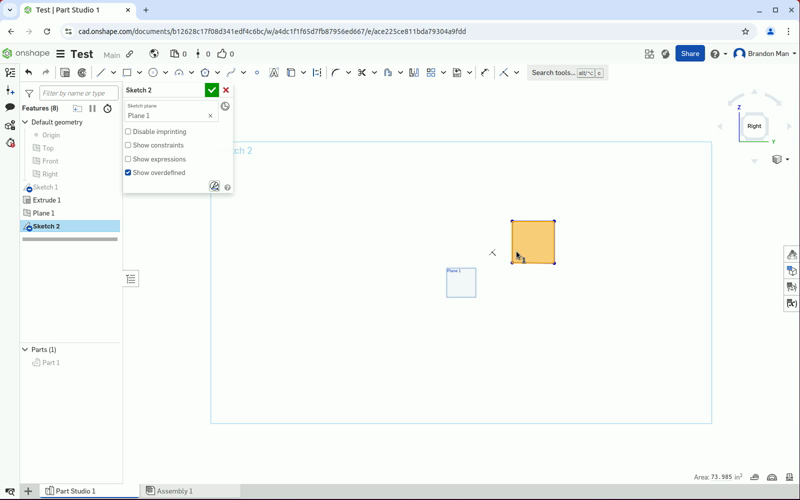
mouse_move(73, 352)
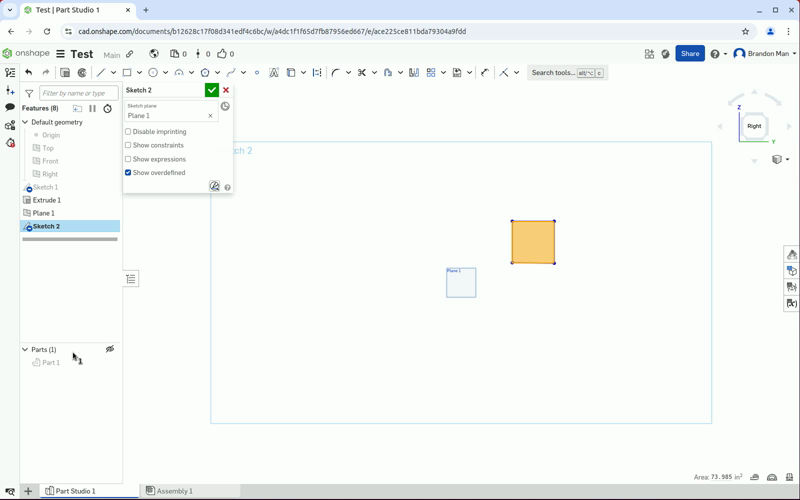
key(shift+y)
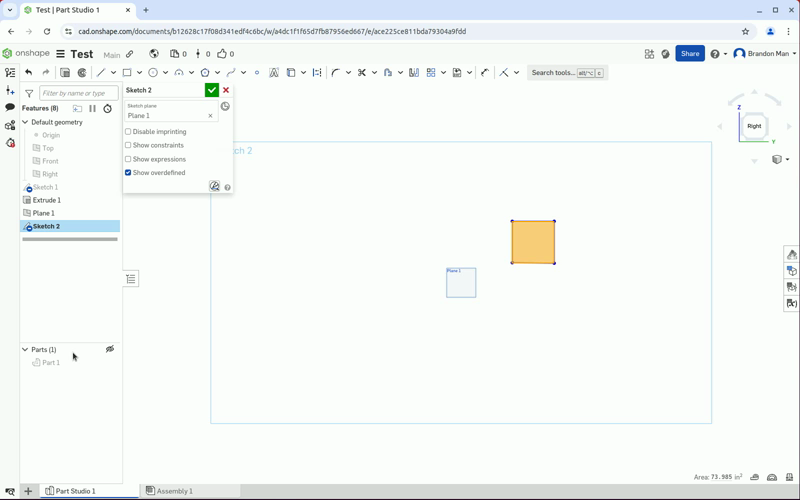
key(shift+e)
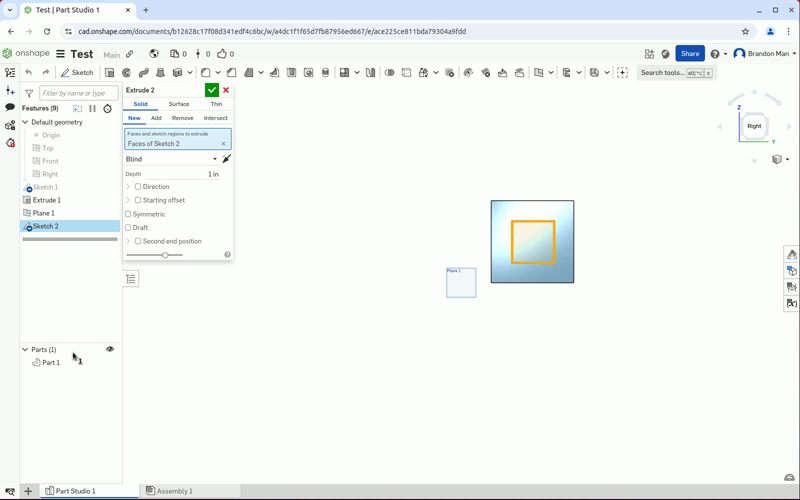
mouse_move(143, 106)
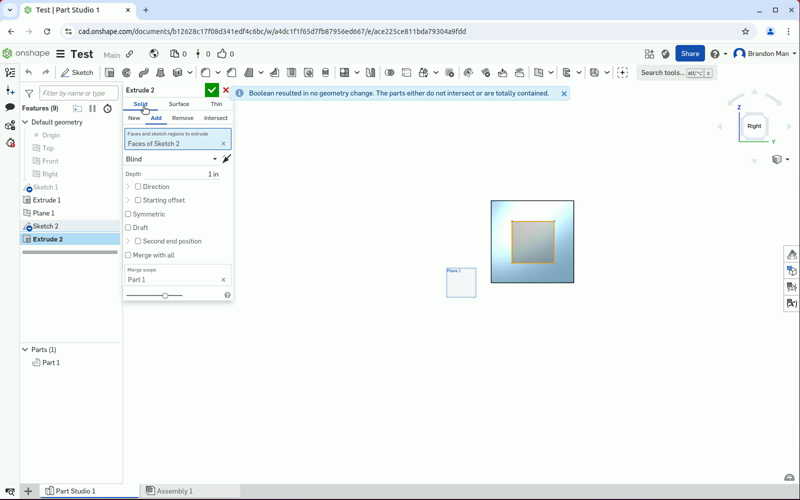
click(143, 106)
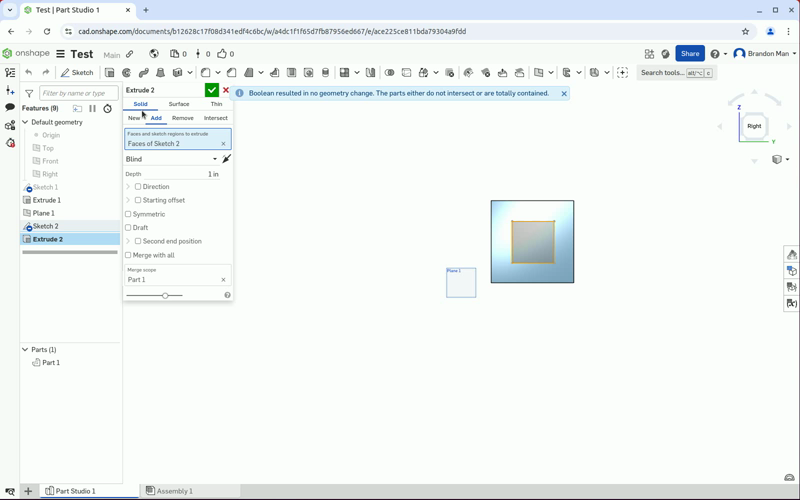
mouse_move(137, 120)
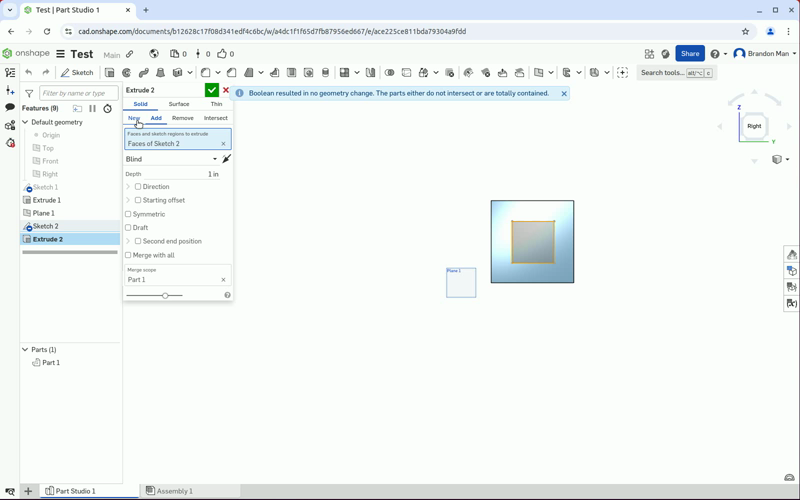
click(137, 120)
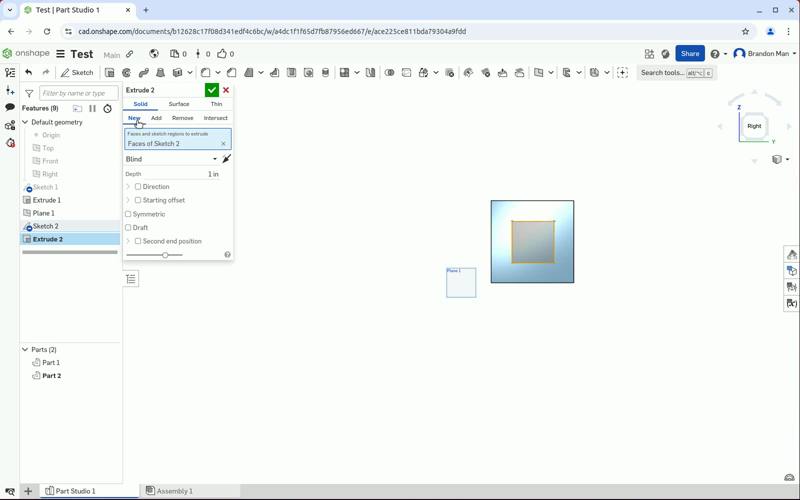
key(tab, 4)
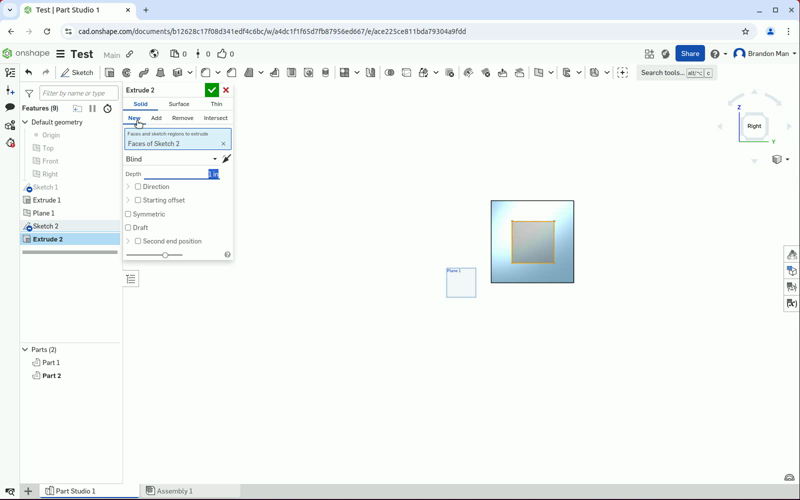
text(4.092)
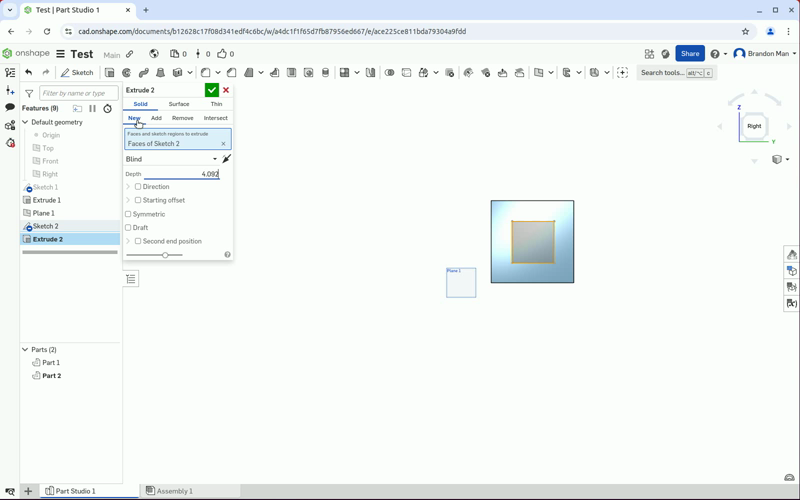
key(enter)
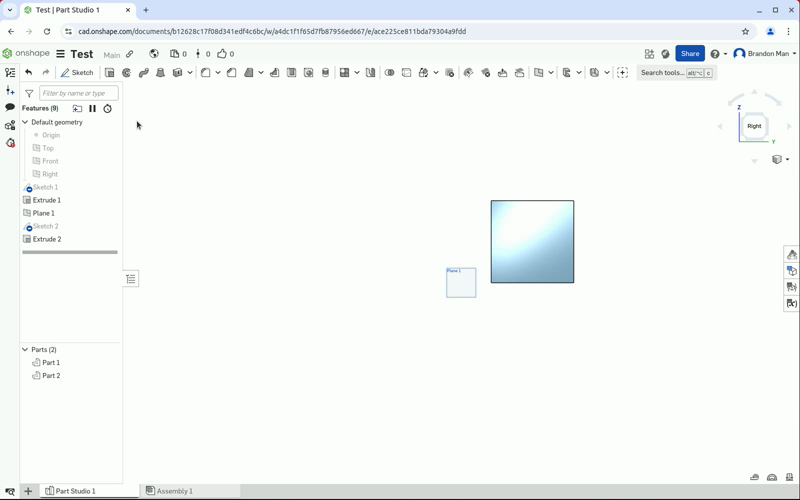
key(shift+h)
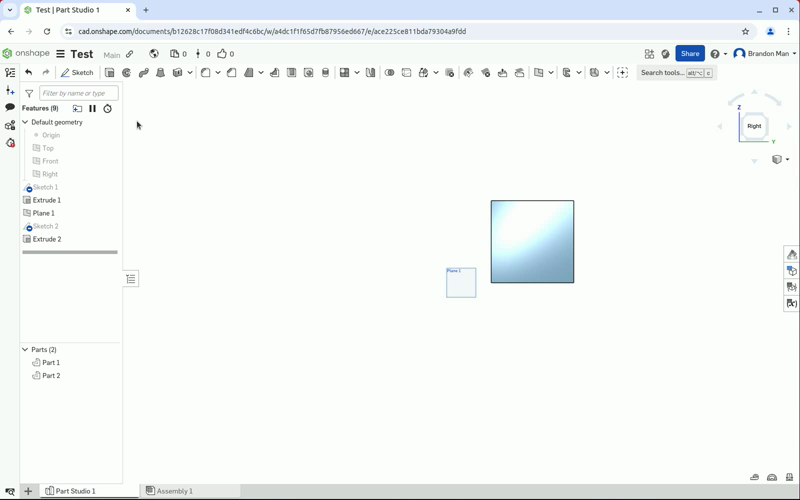
key(shift+h)
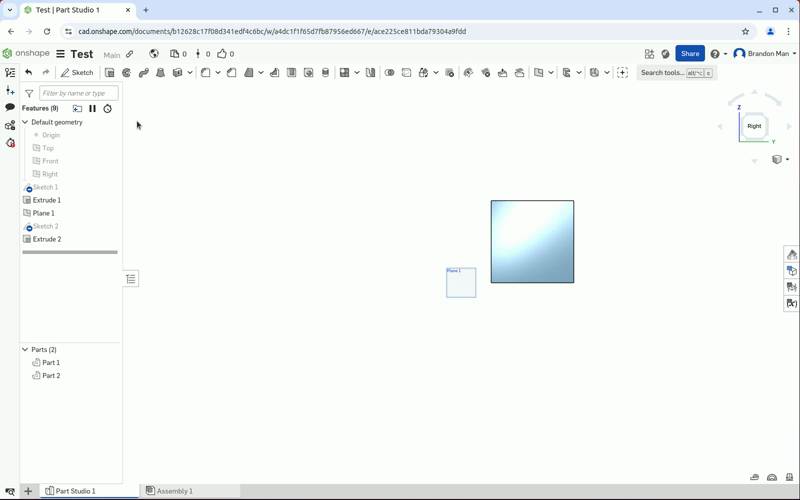
mouse_move(73, 189)
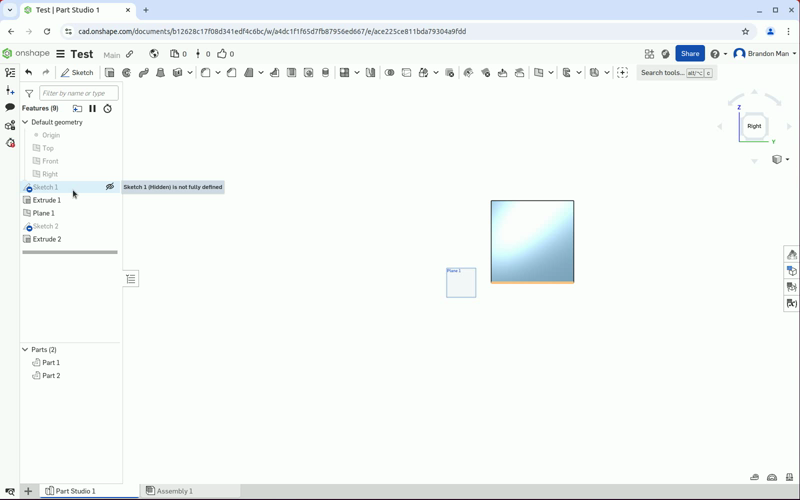
click(73, 189)
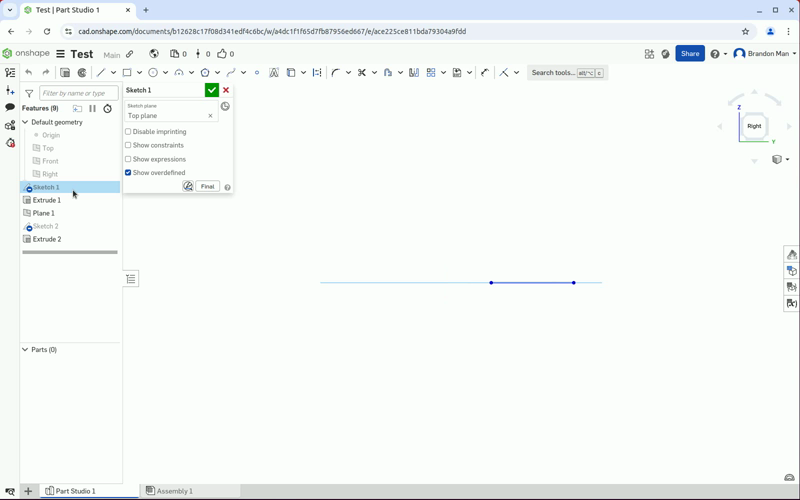
mouse_move(229, 92)
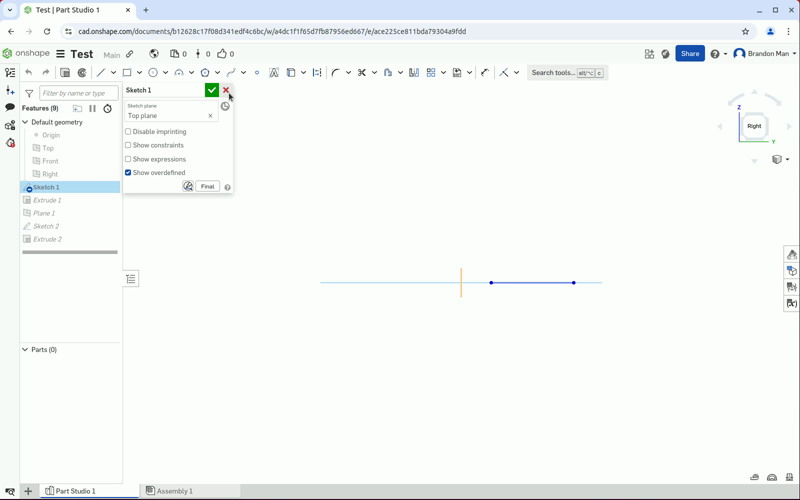
click(229, 92)
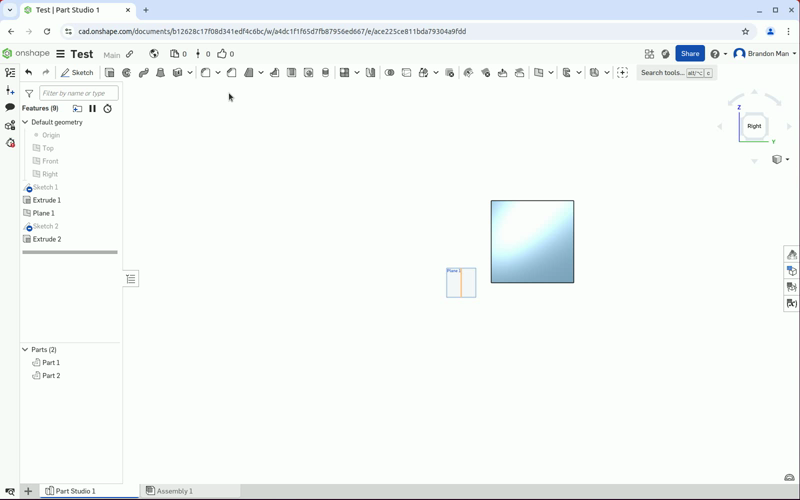
mouse_move(73, 352)
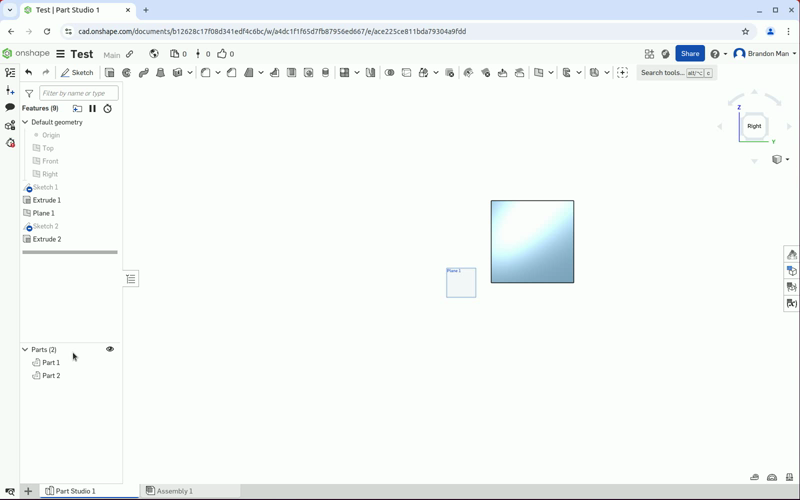
key(y)
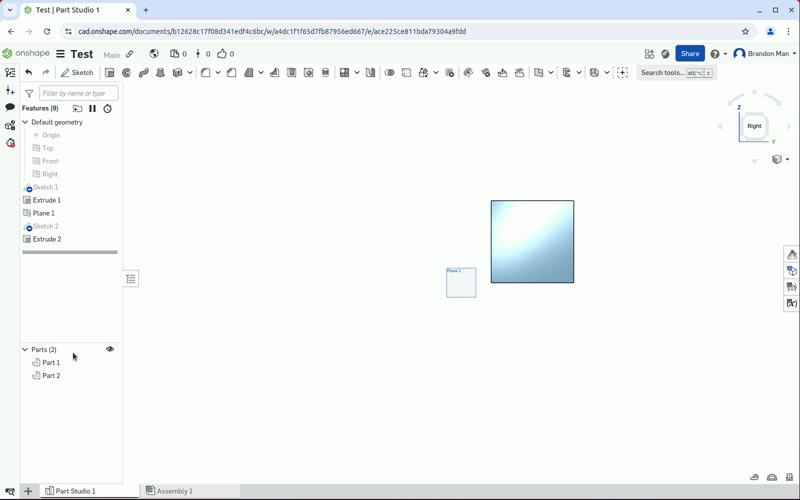
key(shift+p)
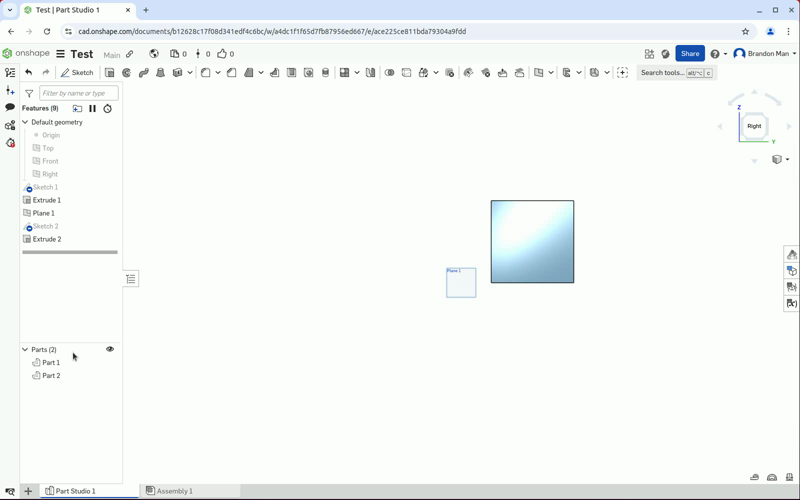
key(space)
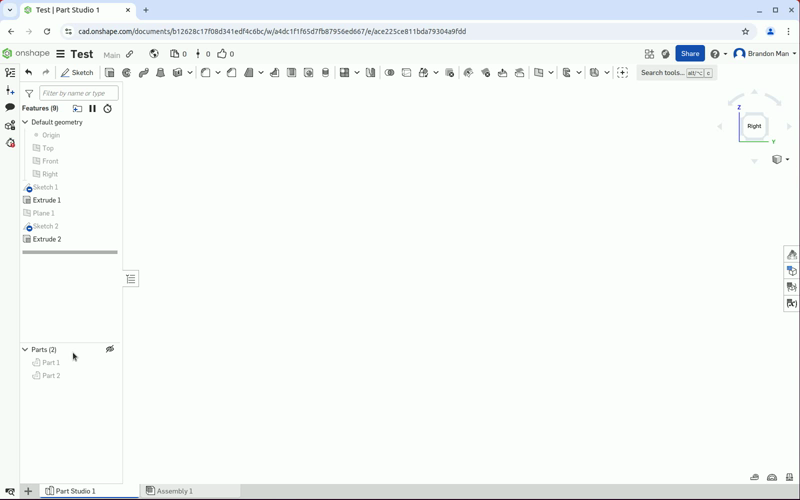
key_down(shift)
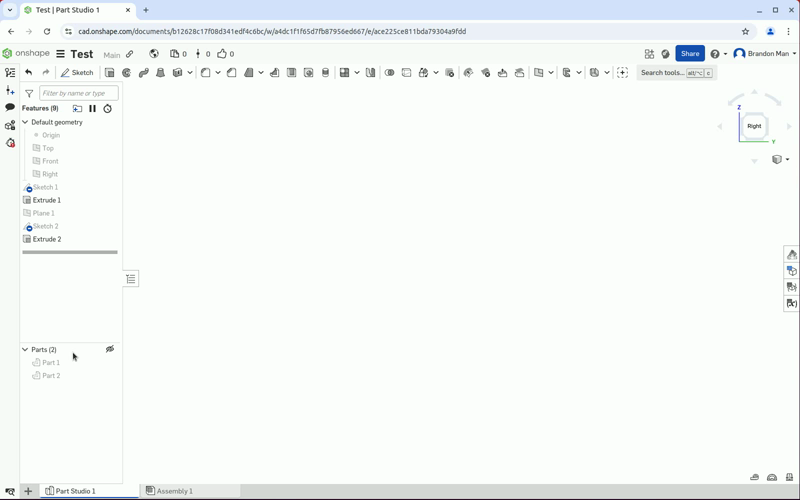
key(right)
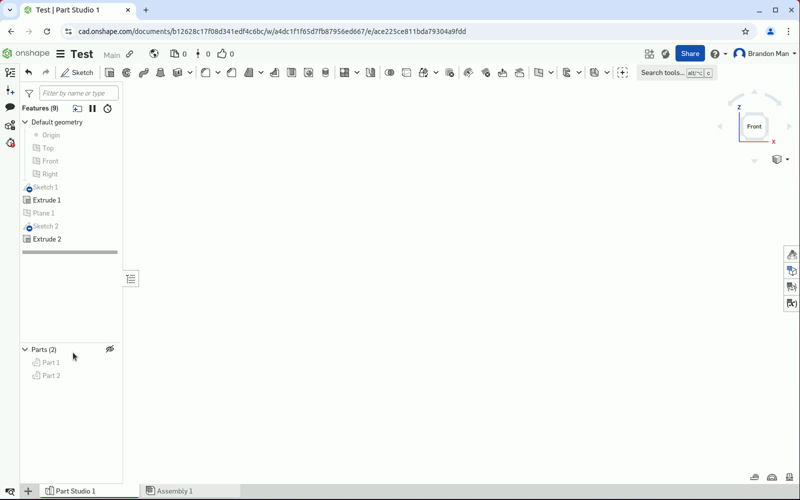
key_up(shift)
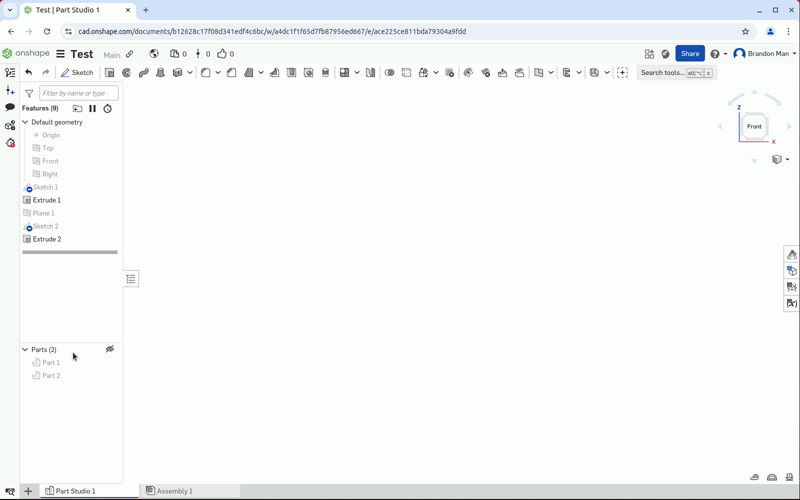
mouse_move(73, 352)
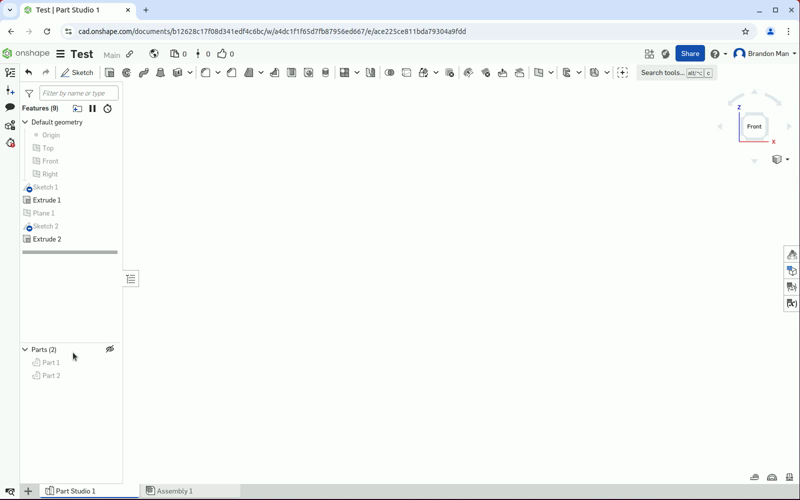
key(shift+y)
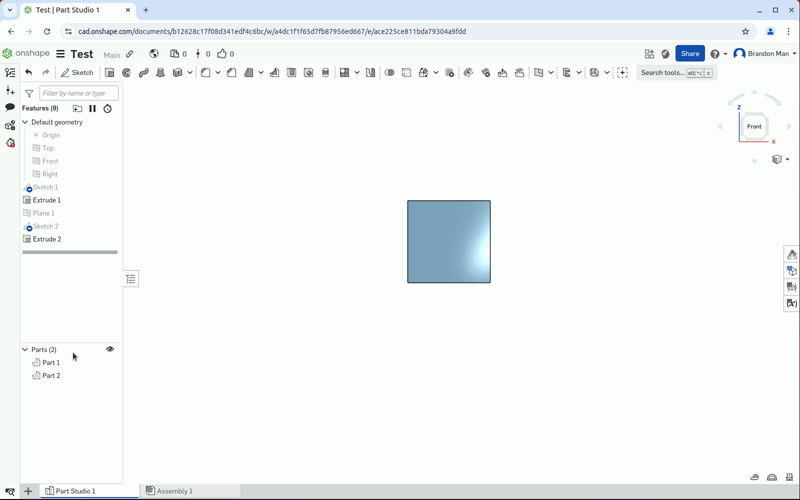
mouse_move(541, 75)
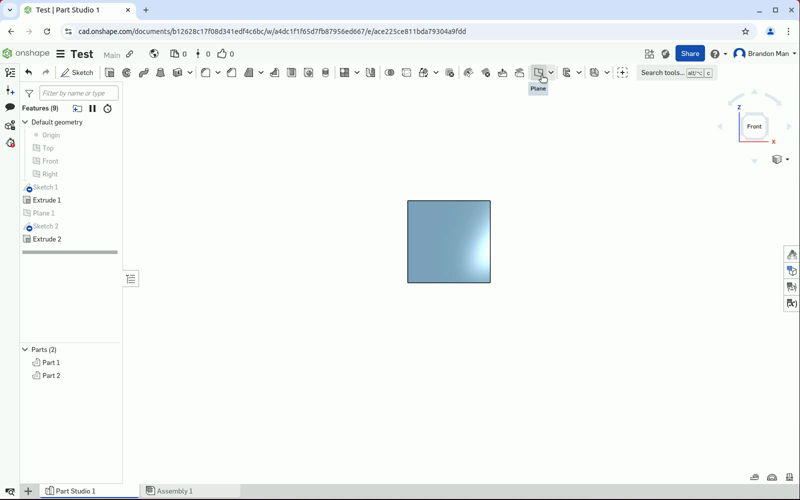
click(541, 75)
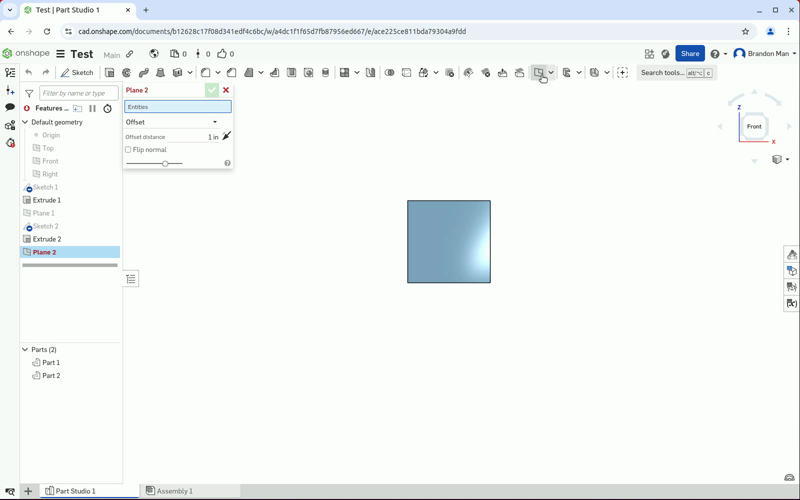
mouse_move(73, 163)
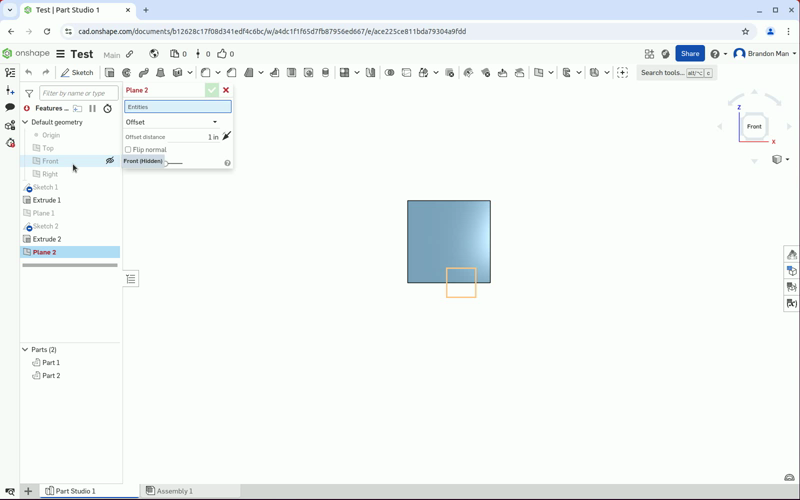
click(73, 163)
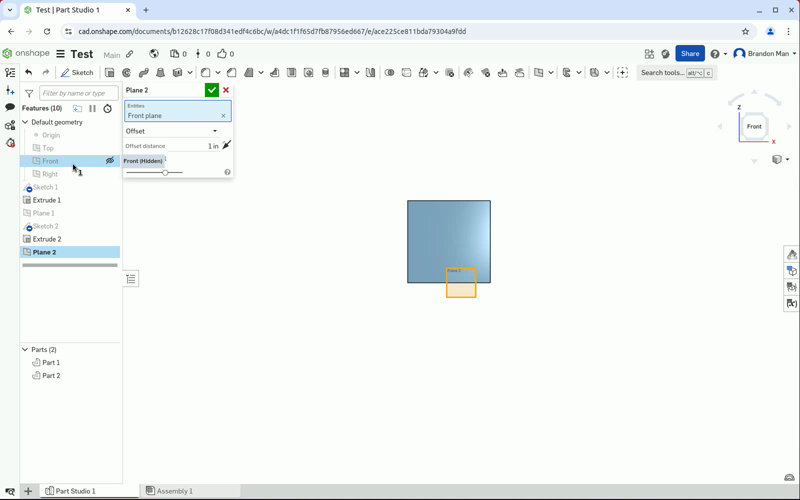
key(tab, 2)
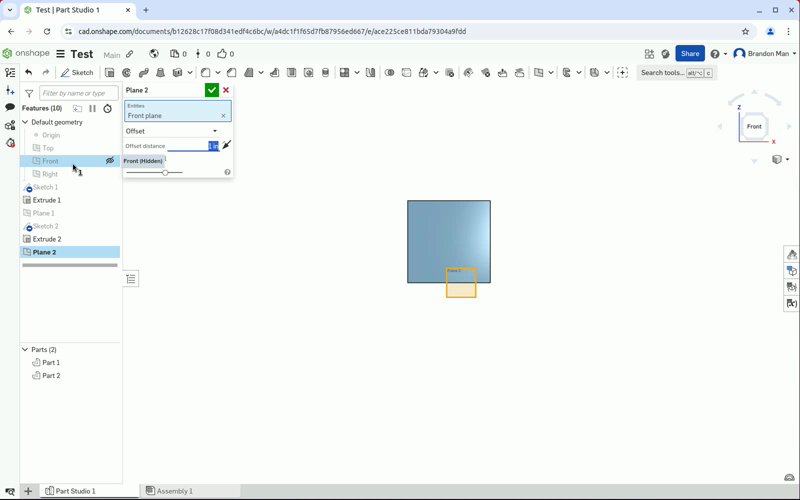
text(6.255)
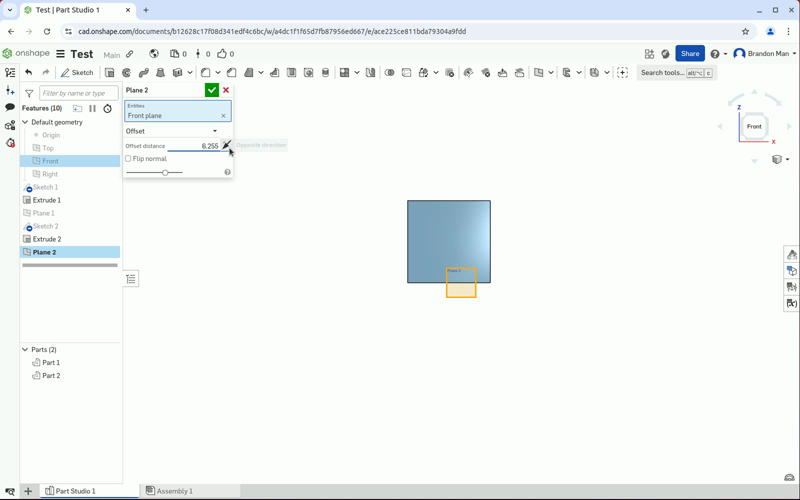
mouse_move(229, 147)
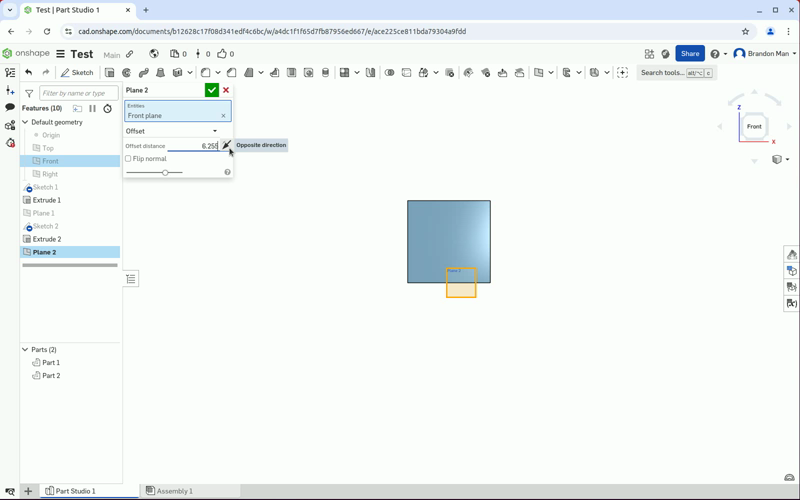
click(229, 147)
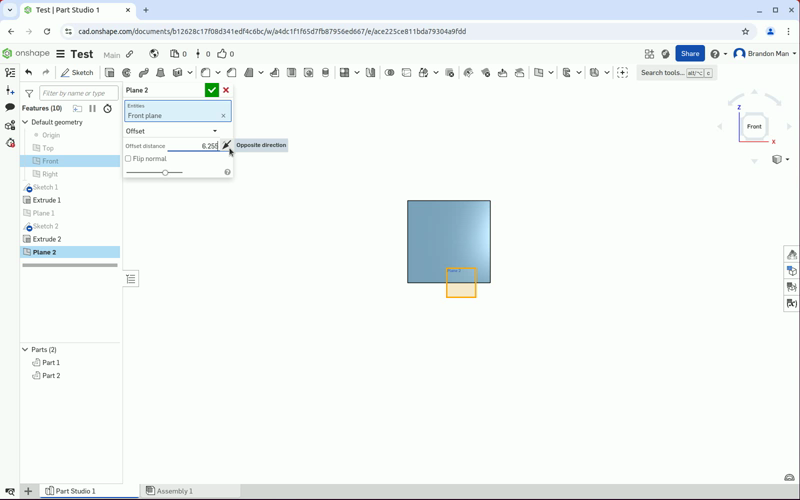
key(enter, 2)
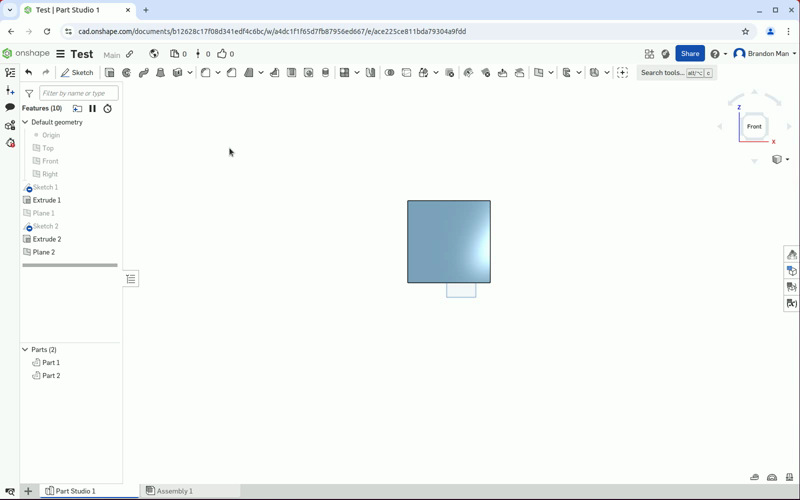
key(shift+s)
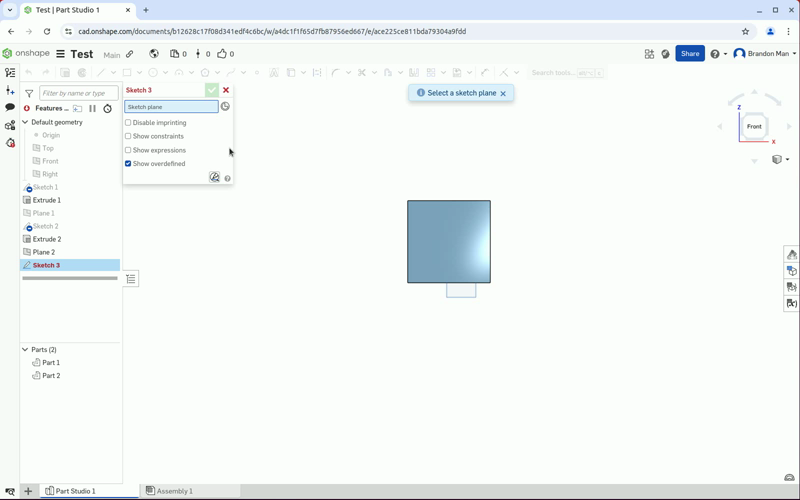
mouse_move(73, 254)
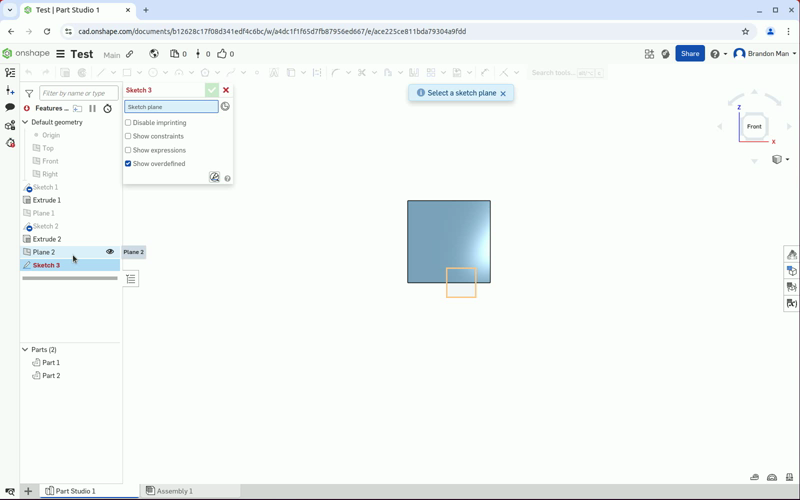
click(73, 254)
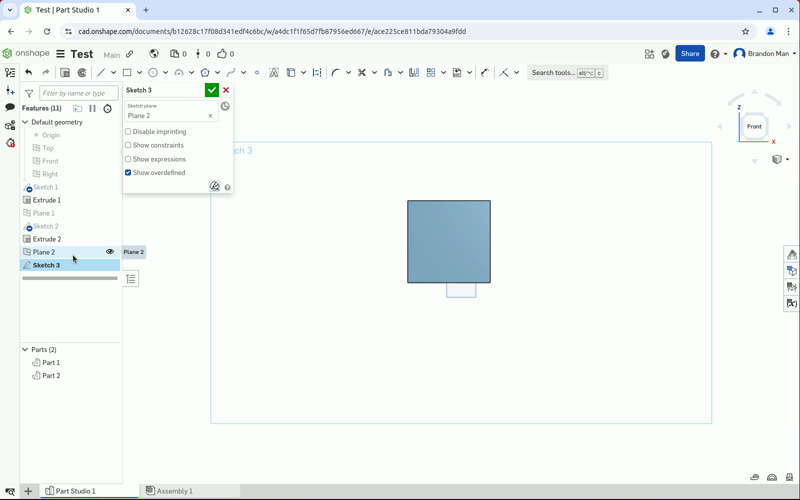
mouse_move(73, 352)
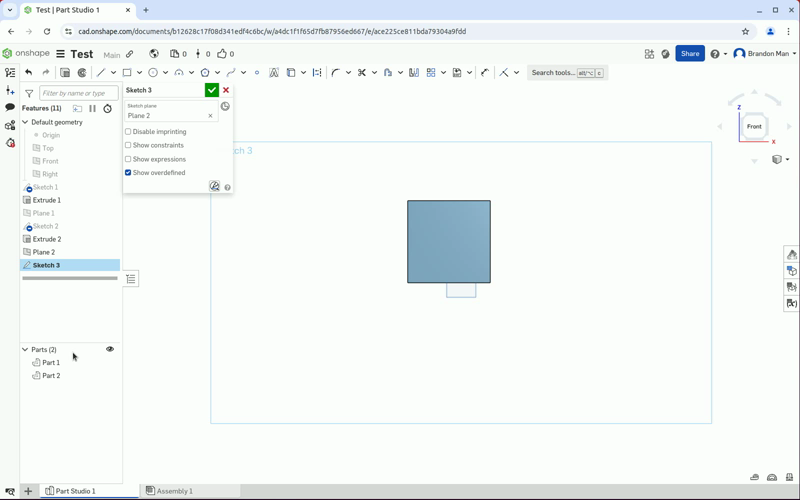
key(y)
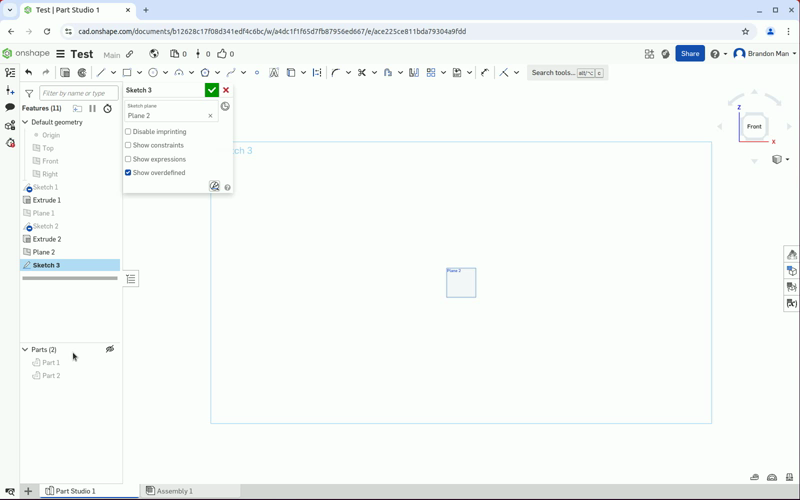
key(c)
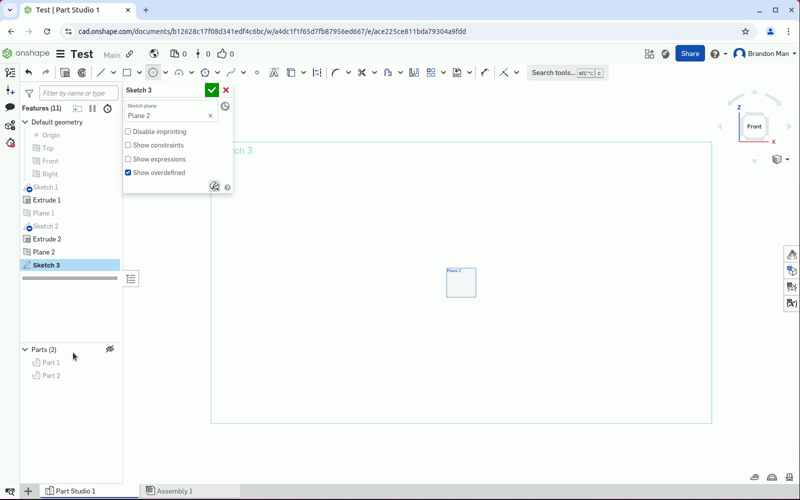
key_down(shift)
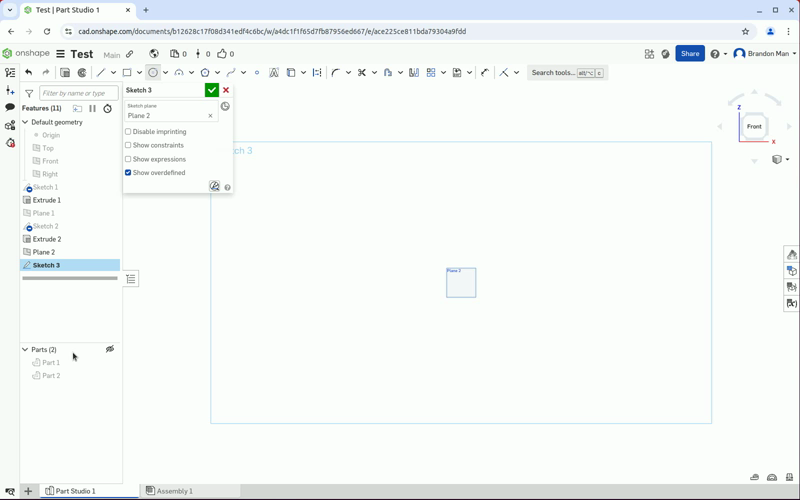
mouse_move(449, 241)
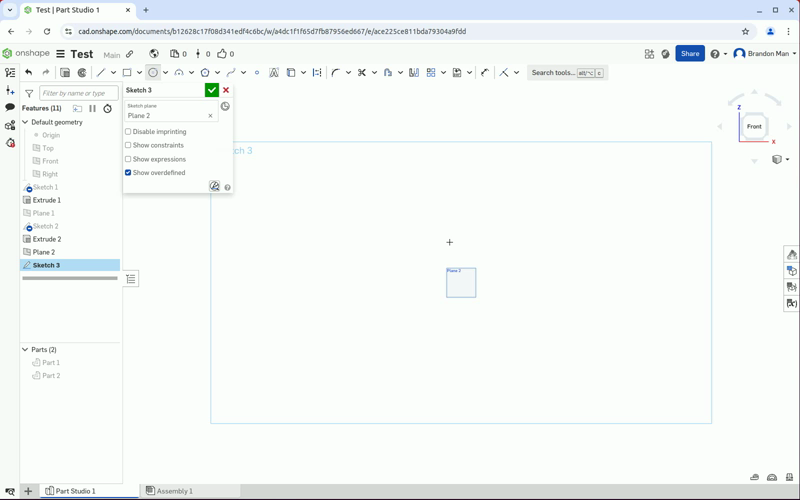
click(449, 241)
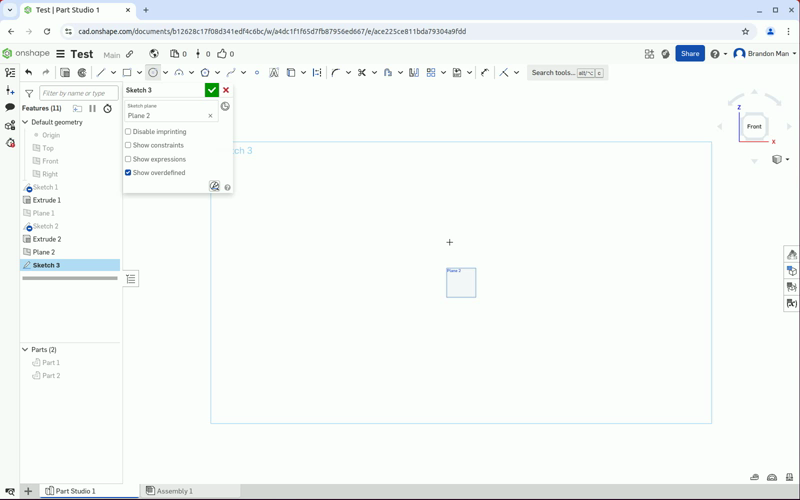
key_up(shift)
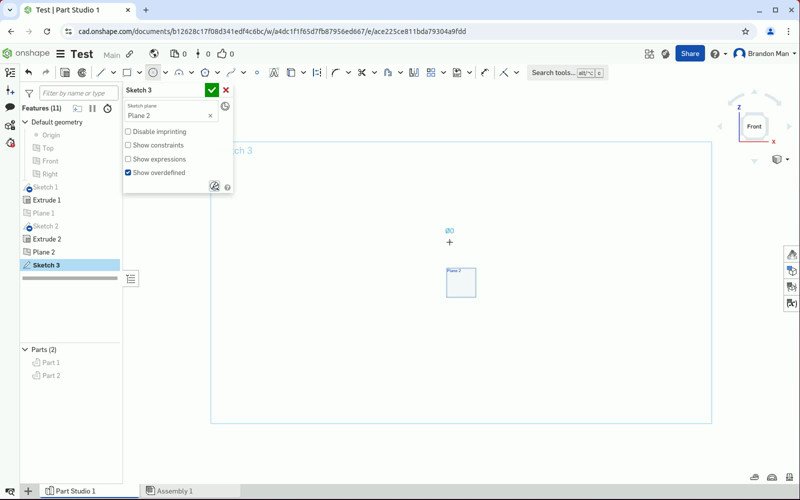
mouse_move(468, 241)
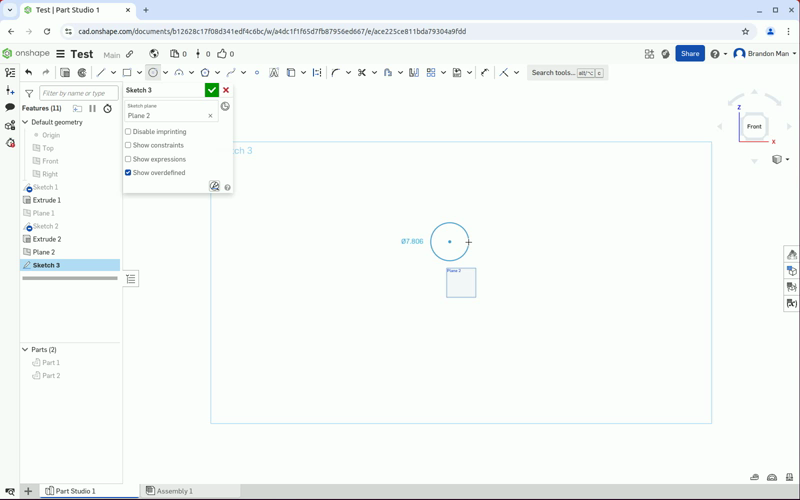
click(468, 241)
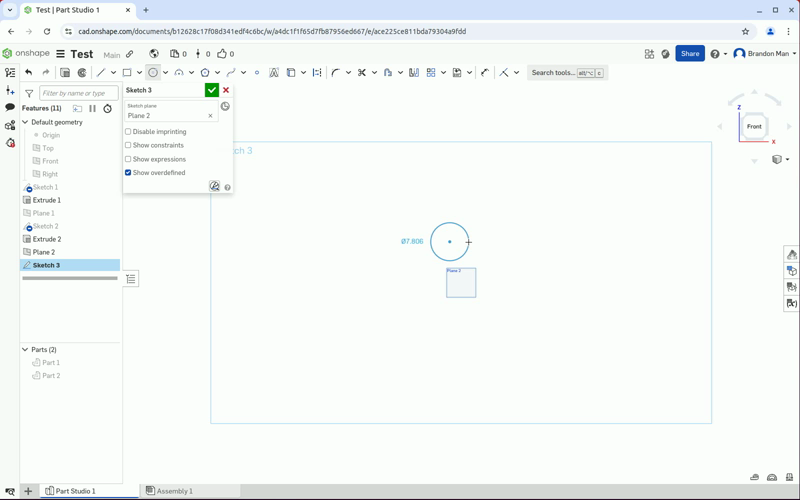
key(esc)
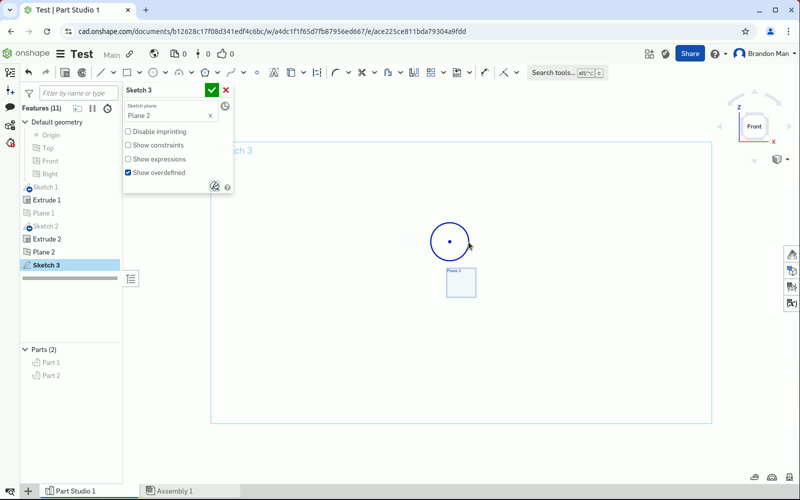
mouse_move(467, 240)
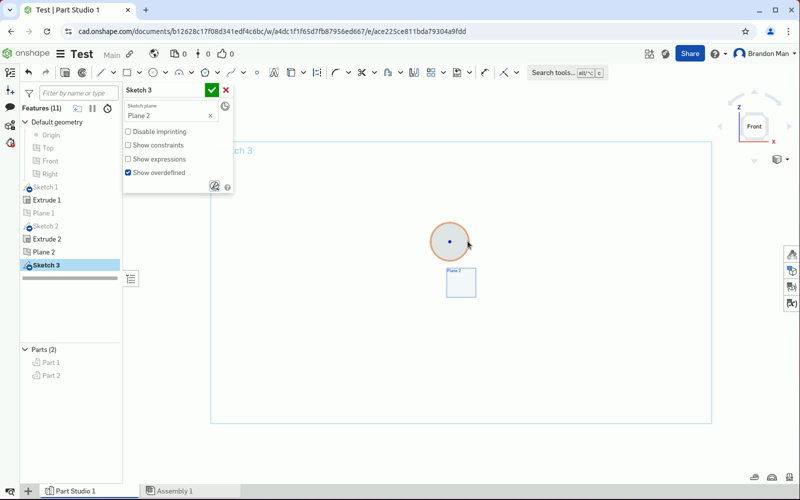
scroll(6)
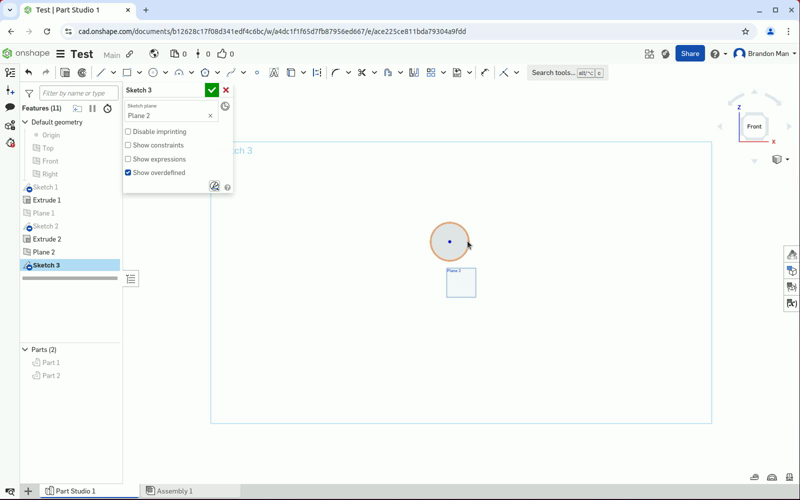
scroll(6)
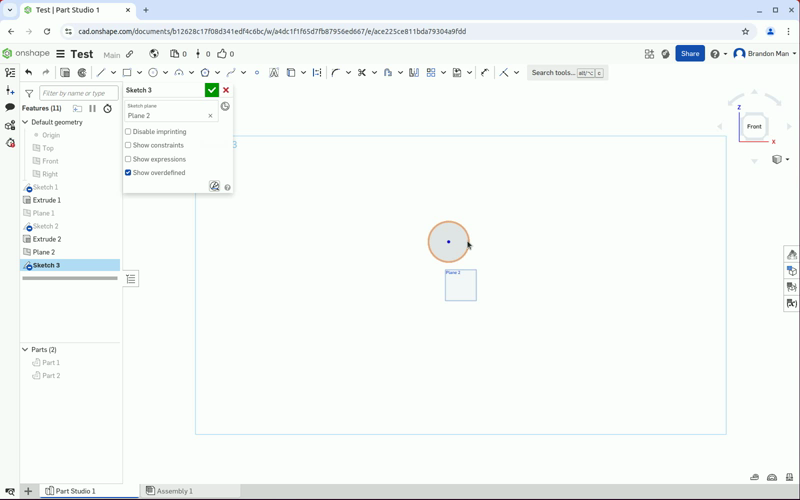
scroll(6)
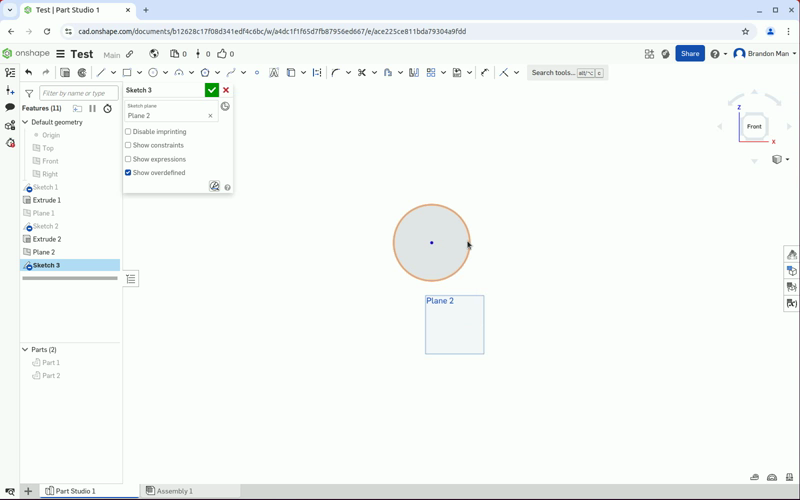
scroll(6)
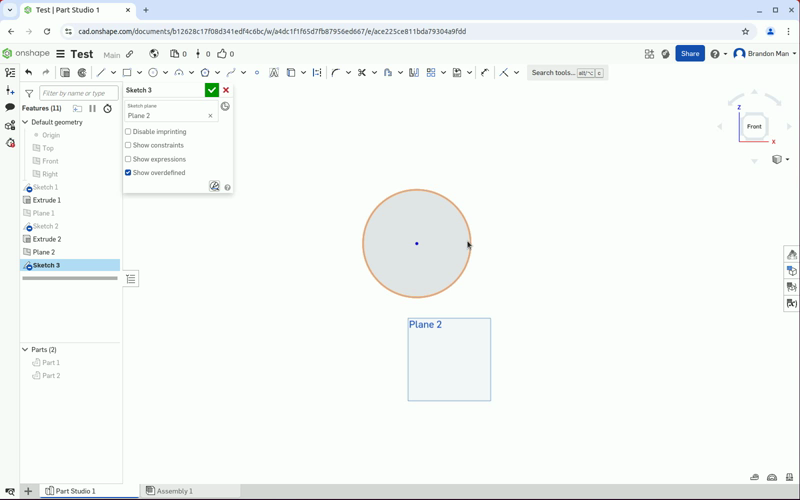
scroll(6)
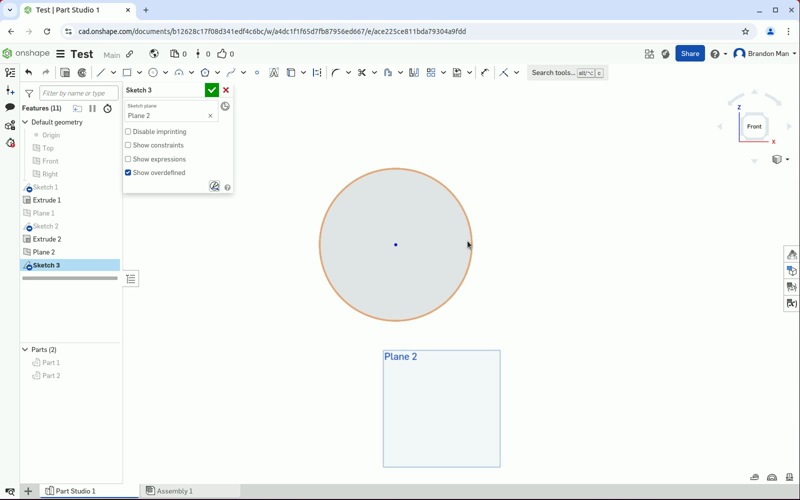
scroll(6)
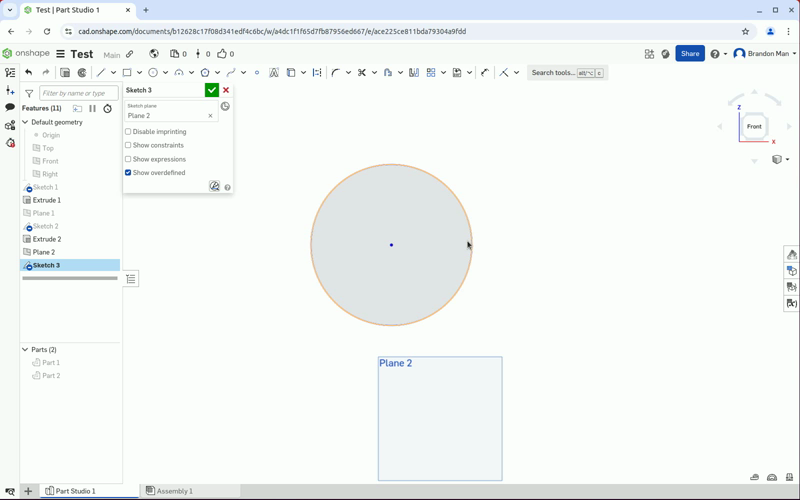
scroll(6)
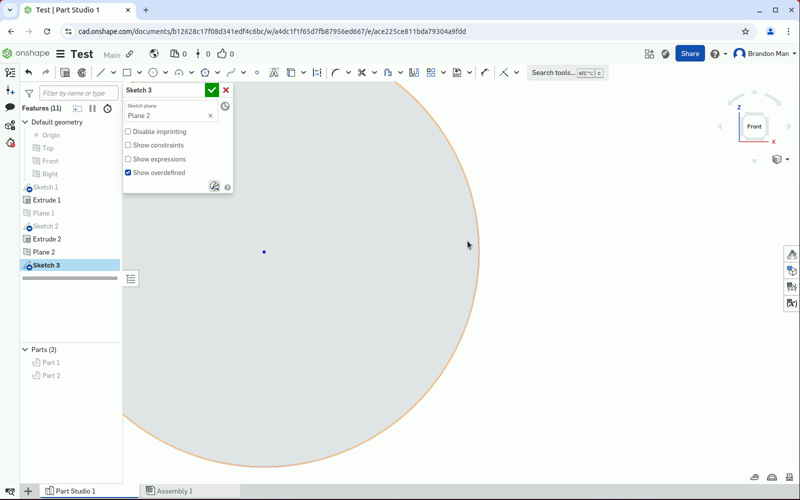
click(467, 240)
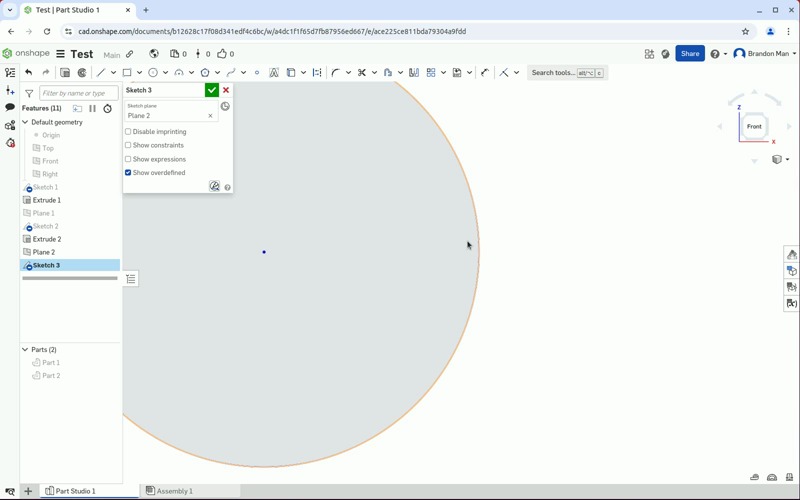
scroll(-6)
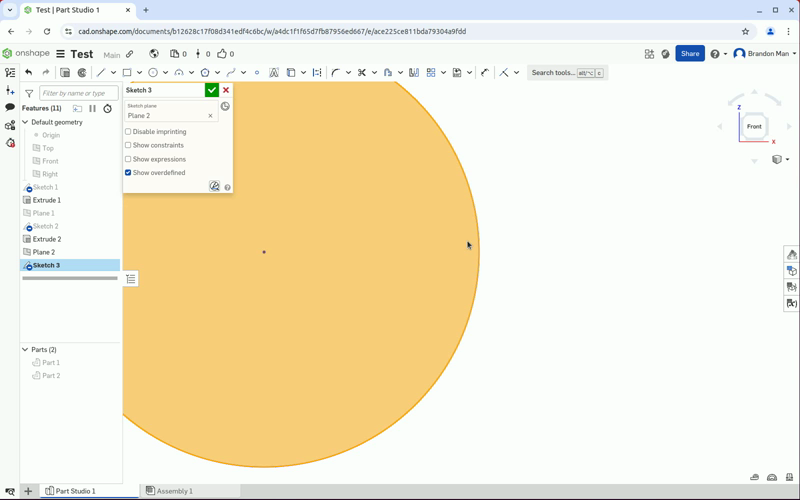
scroll(-6)
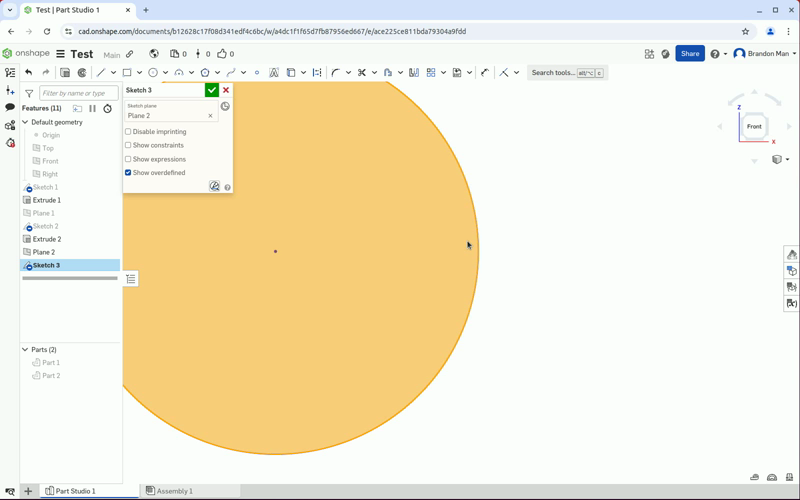
scroll(-6)
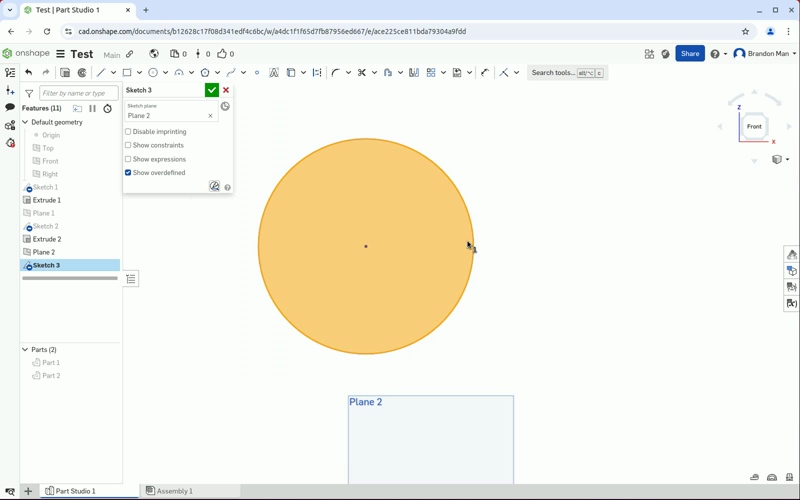
scroll(-6)
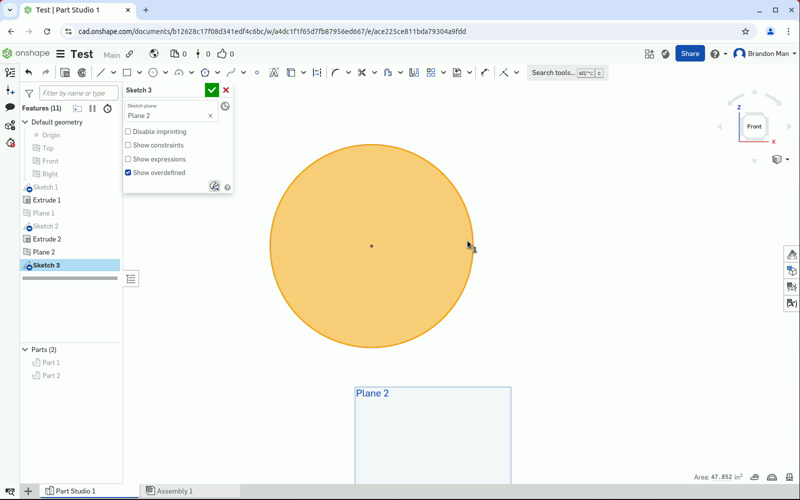
scroll(-6)
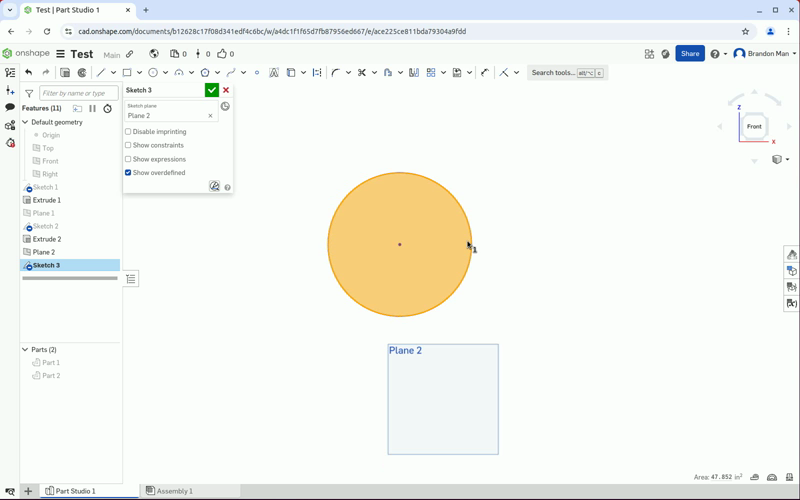
scroll(-6)
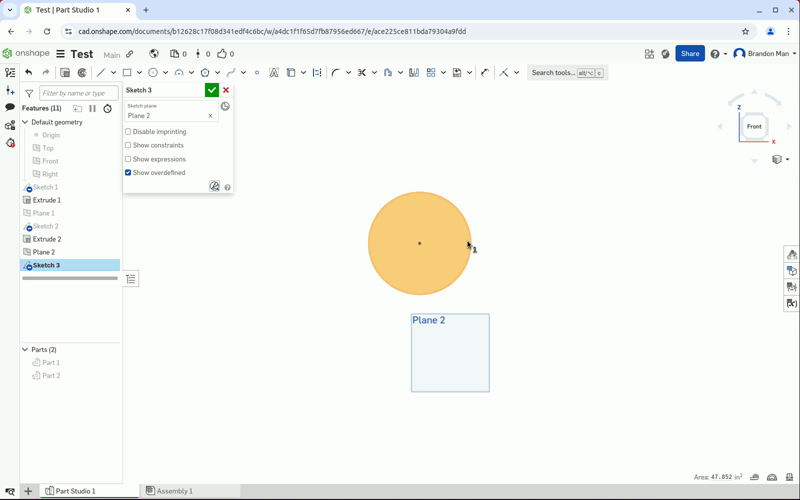
scroll(-6)
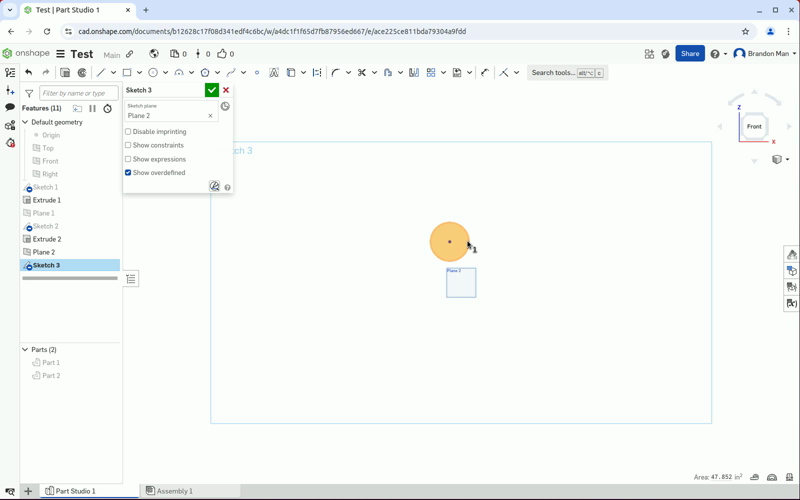
mouse_move(73, 352)
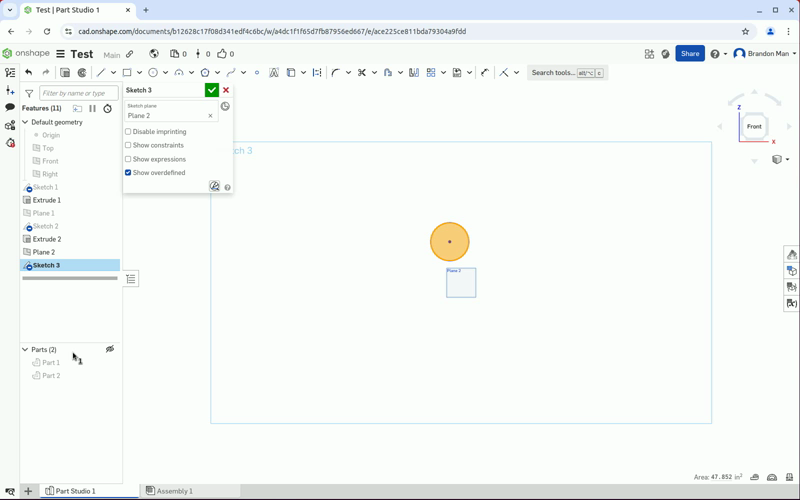
key(shift+y)
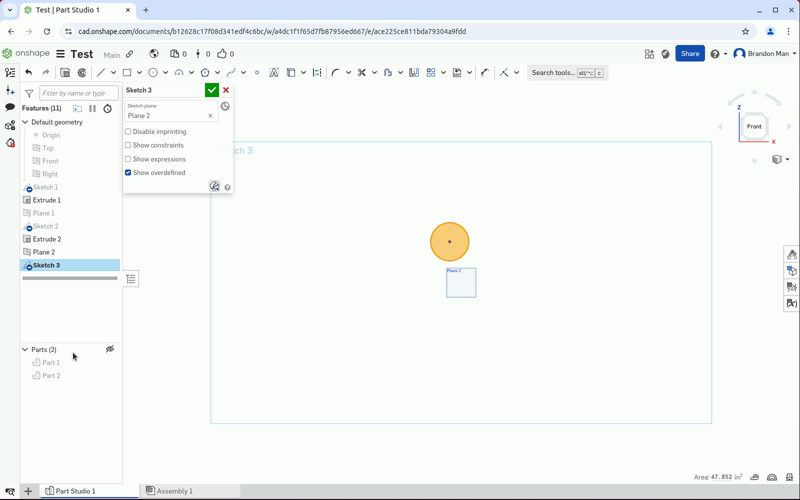
key(shift+e)
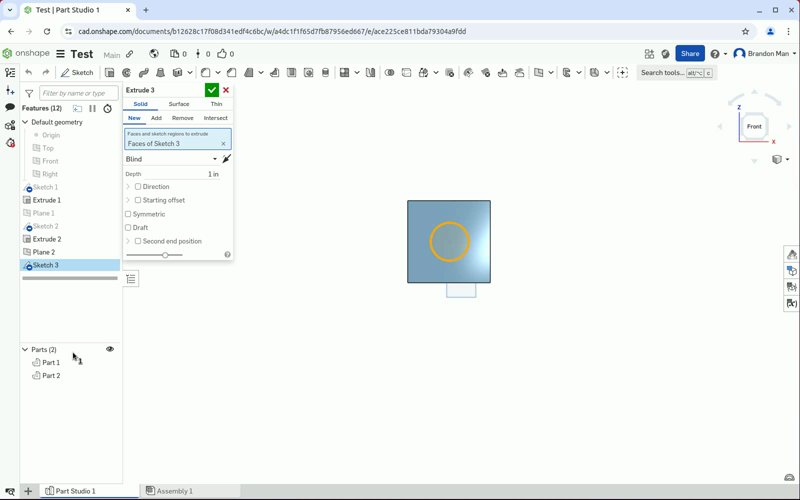
mouse_move(143, 106)
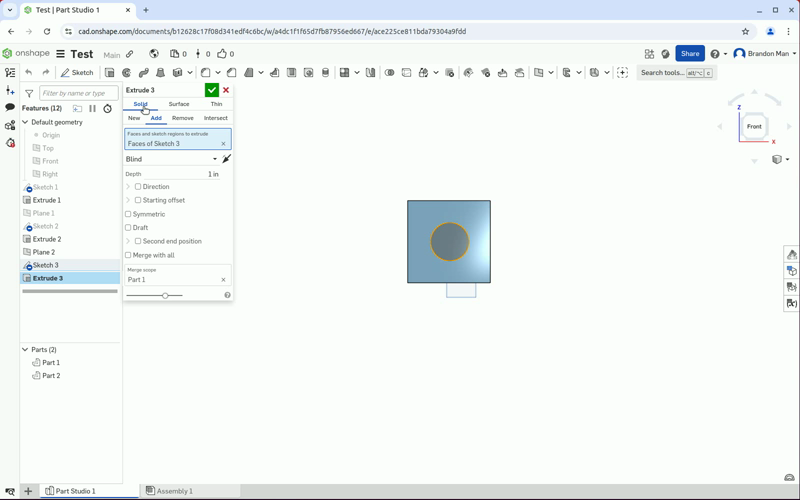
click(143, 106)
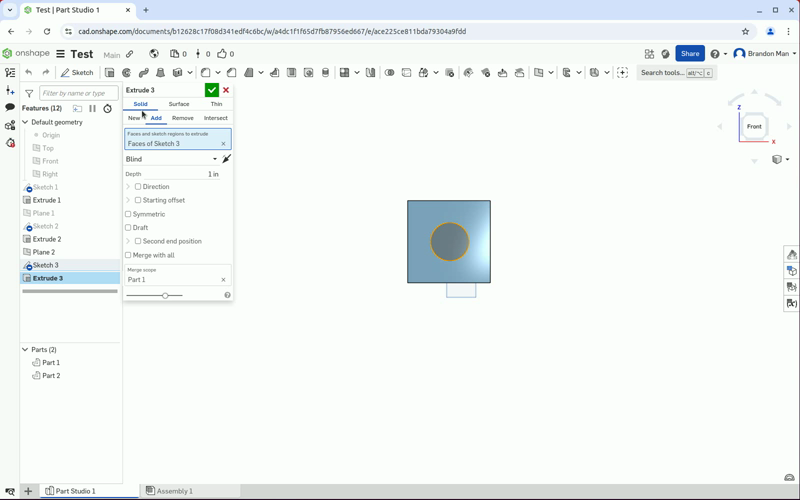
mouse_move(137, 120)
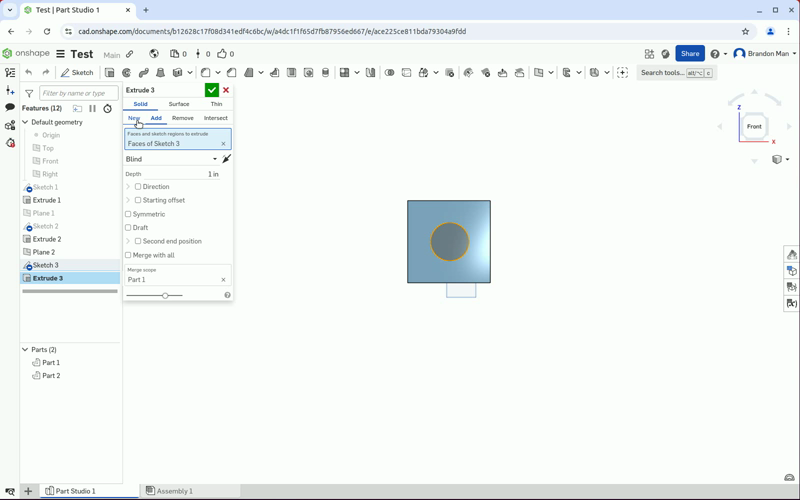
click(137, 120)
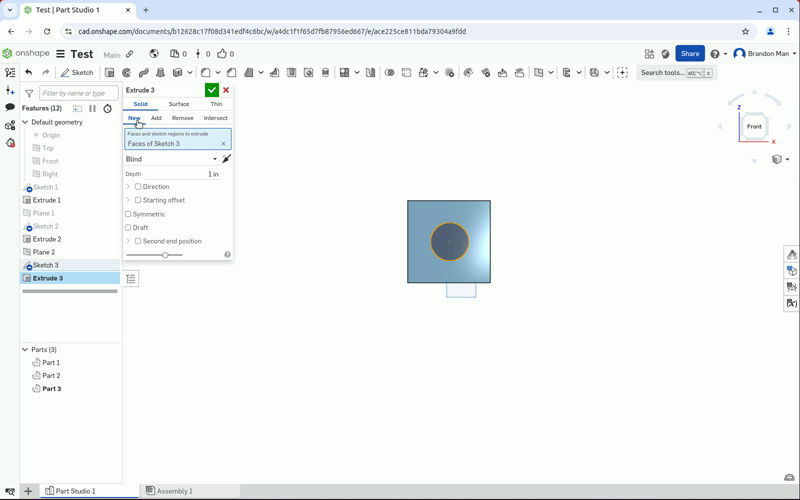
key(tab, 4)
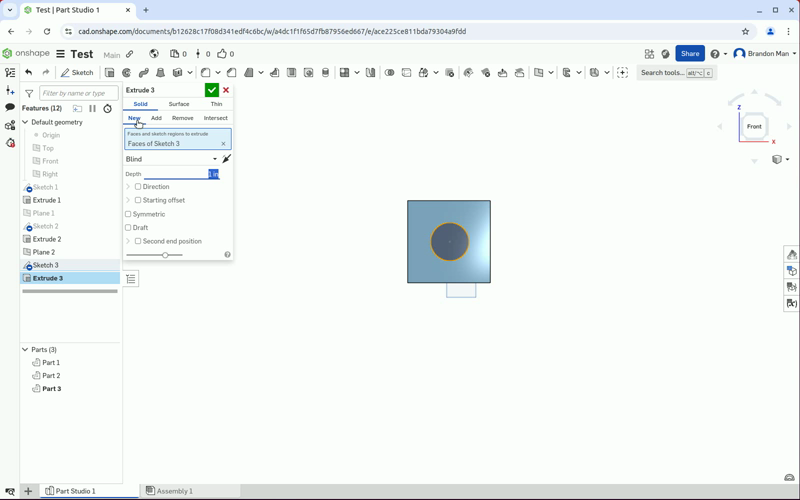
text(4.092)
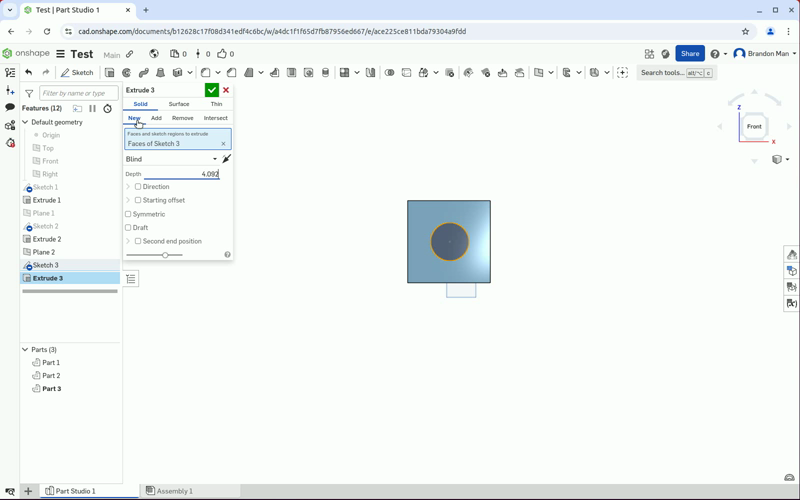
key(enter)
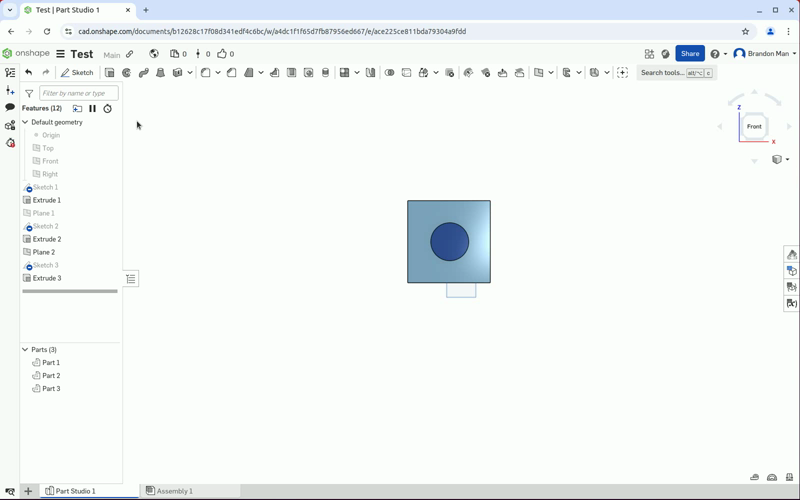
key(shift+h)
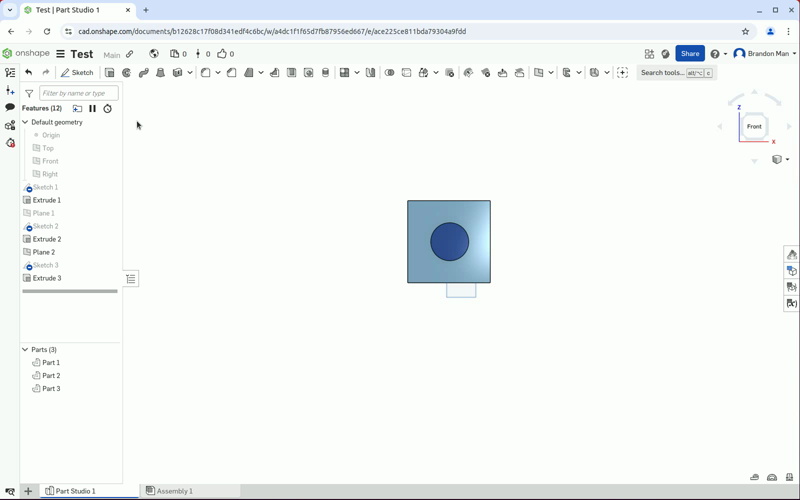
key(shift+h)
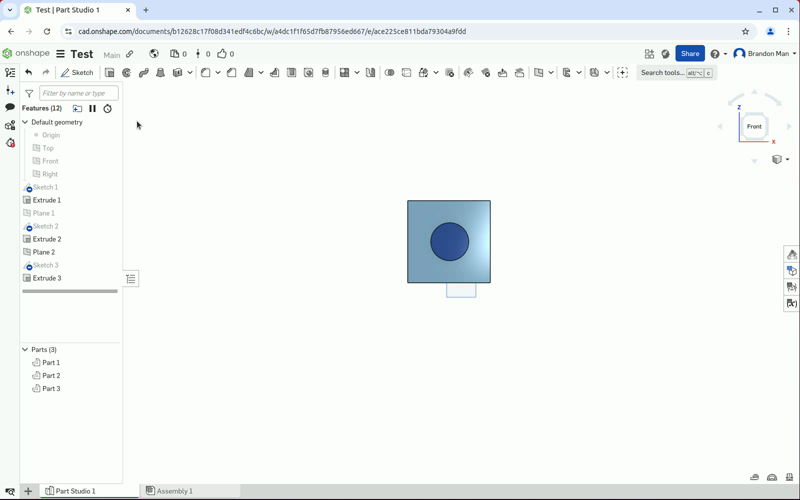
mouse_move(73, 189)
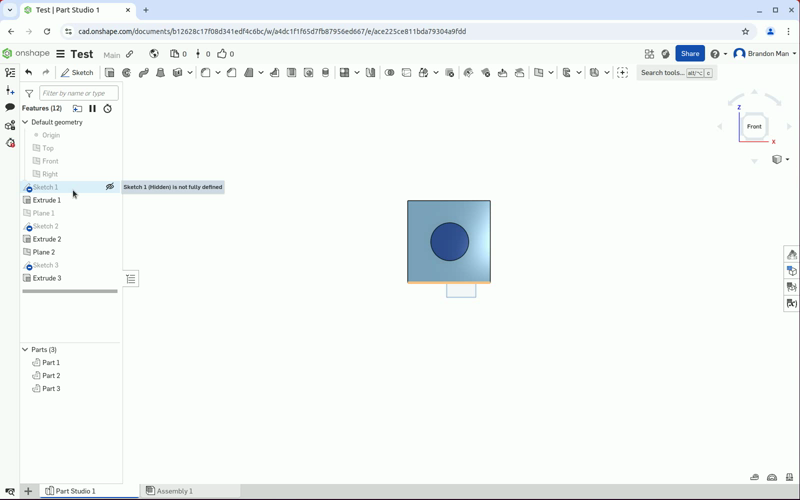
click(73, 189)
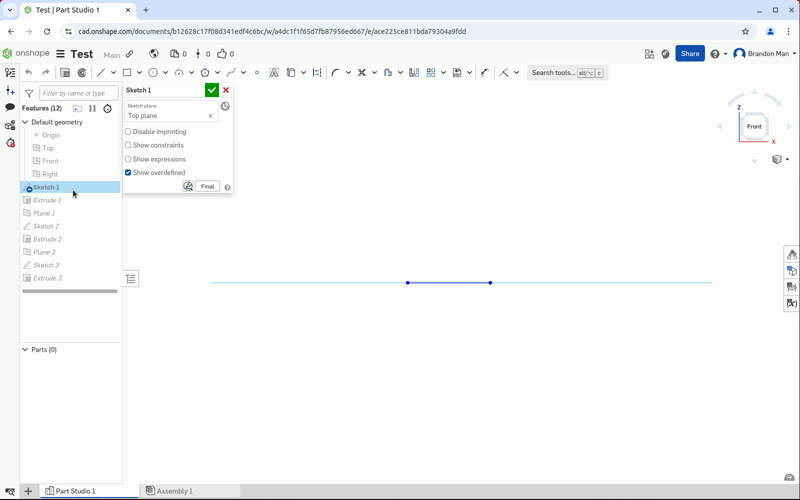
mouse_move(229, 92)
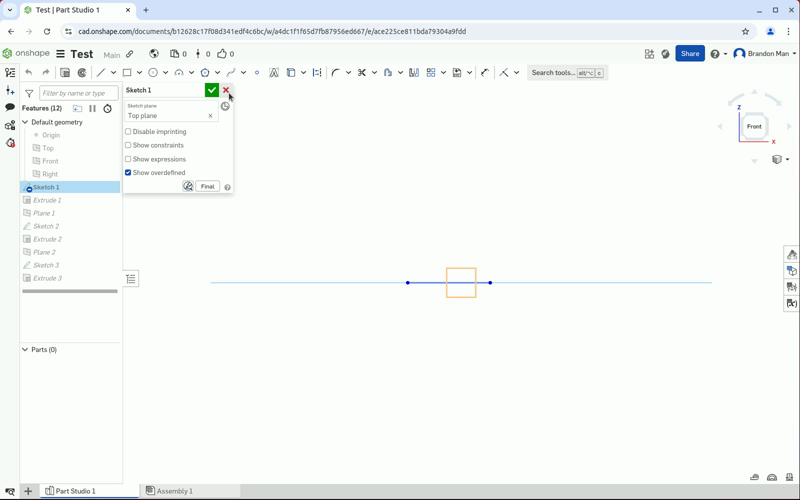
click(229, 92)
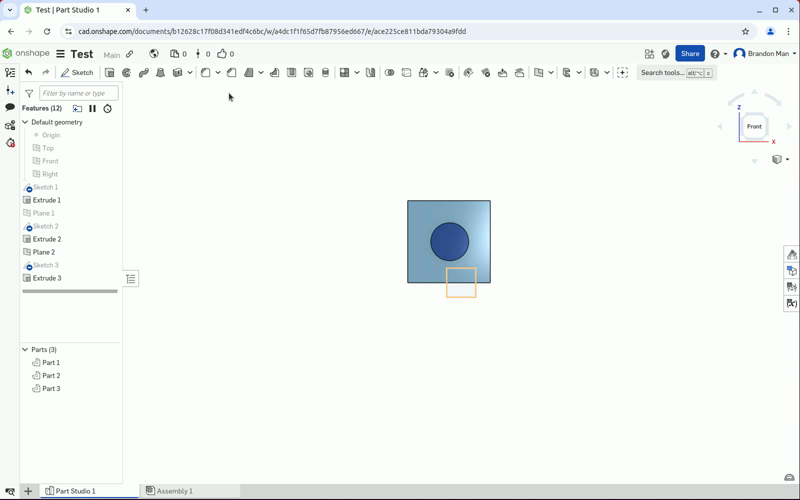
mouse_move(73, 352)
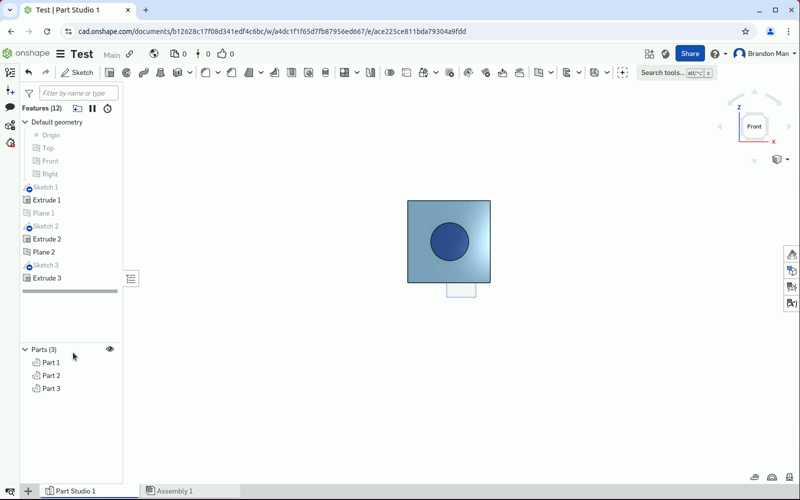
key(y)
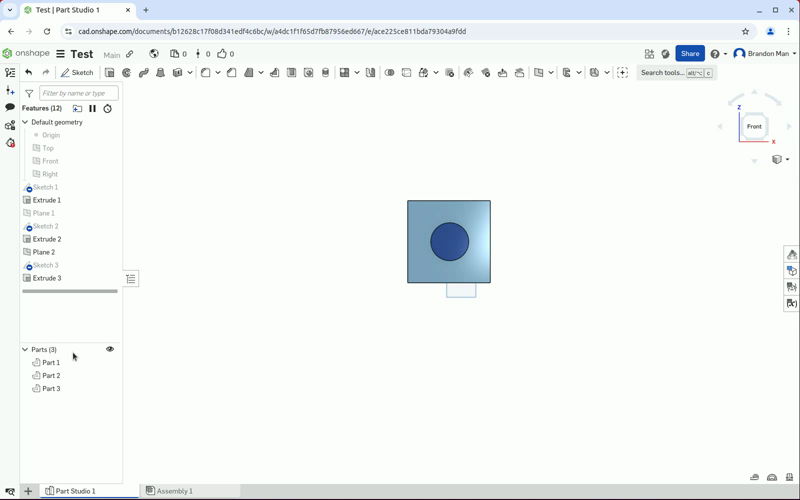
key(shift+p)
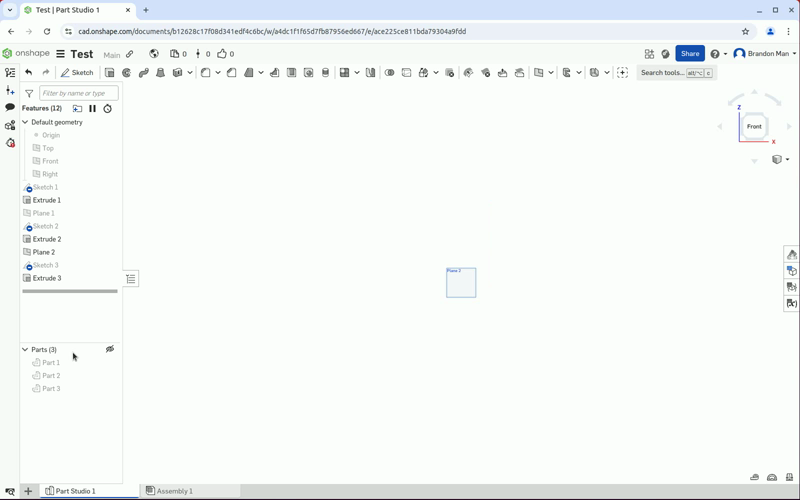
key(space)
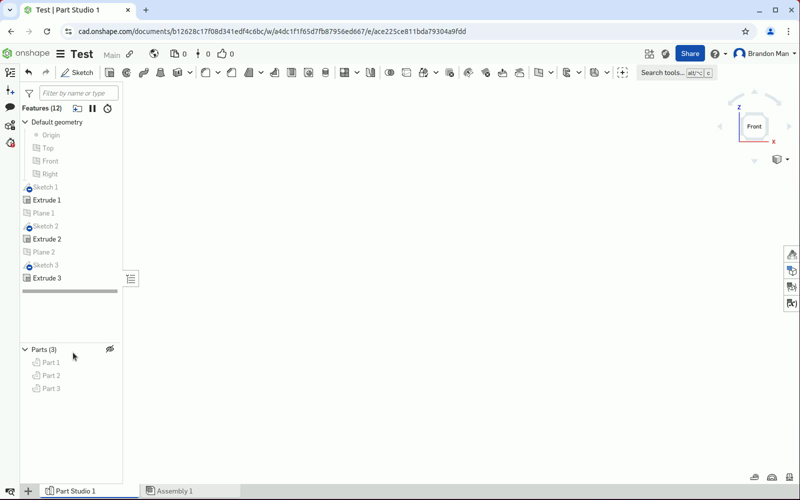
key_down(shift)
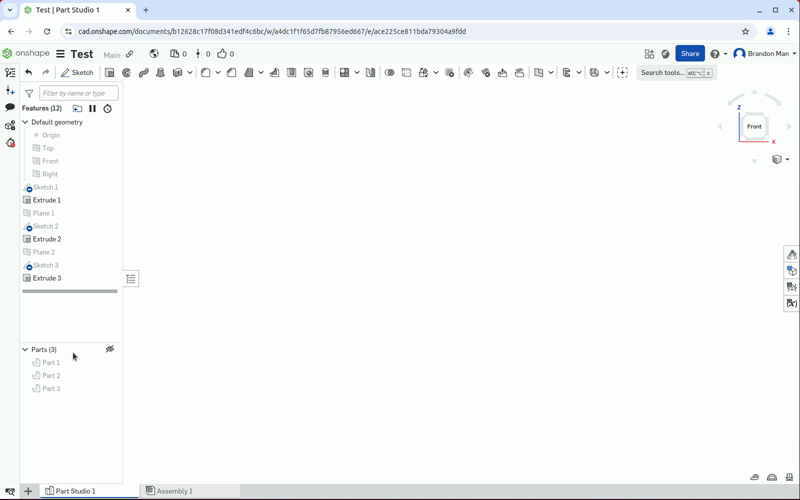
key(down)
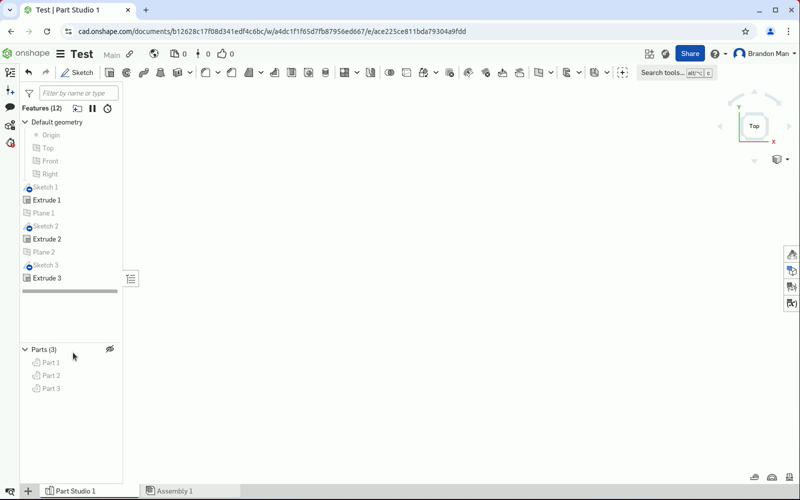
key_up(shift)
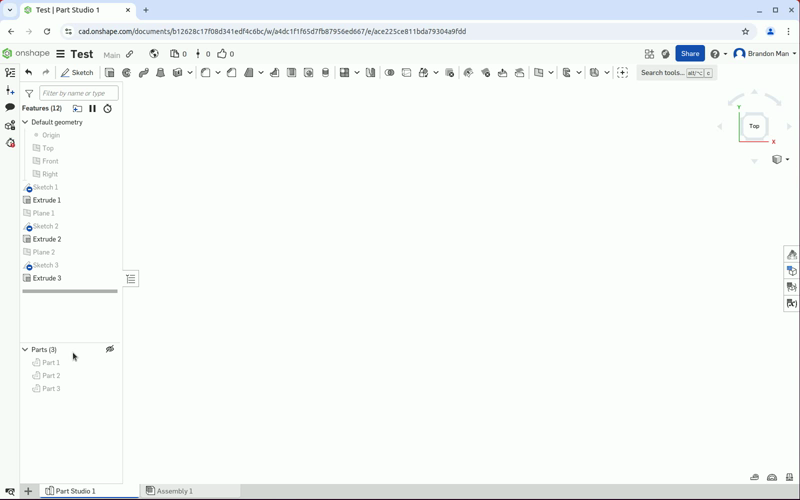
mouse_move(73, 352)
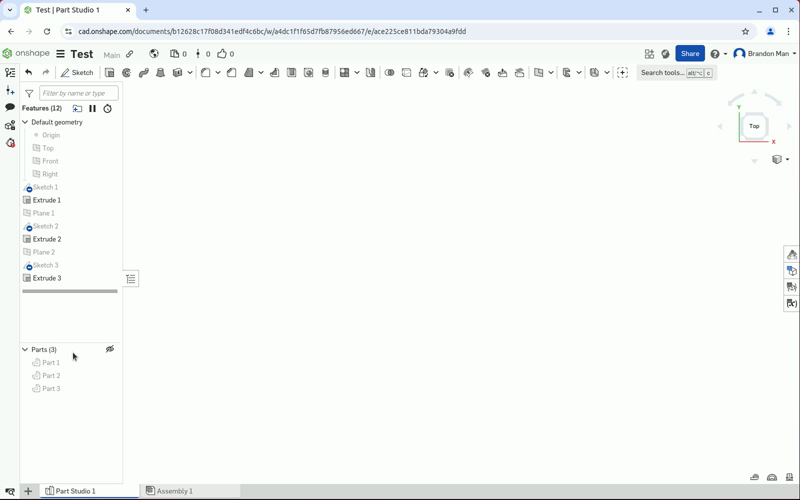
key(shift+y)
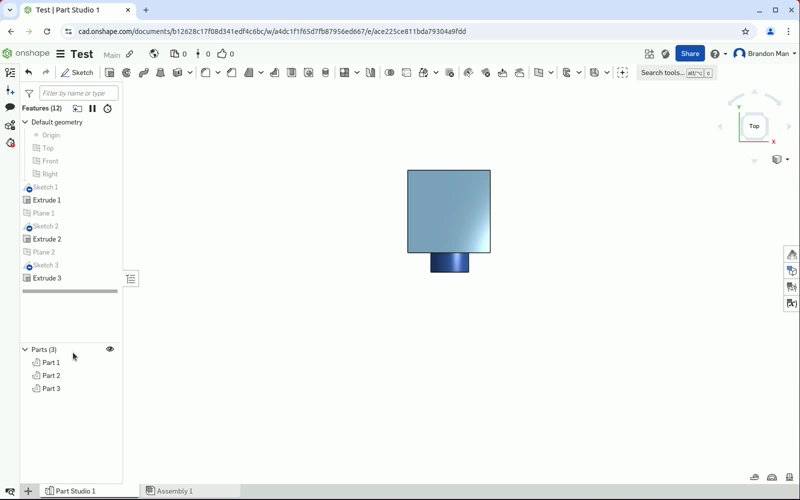
mouse_move(541, 75)
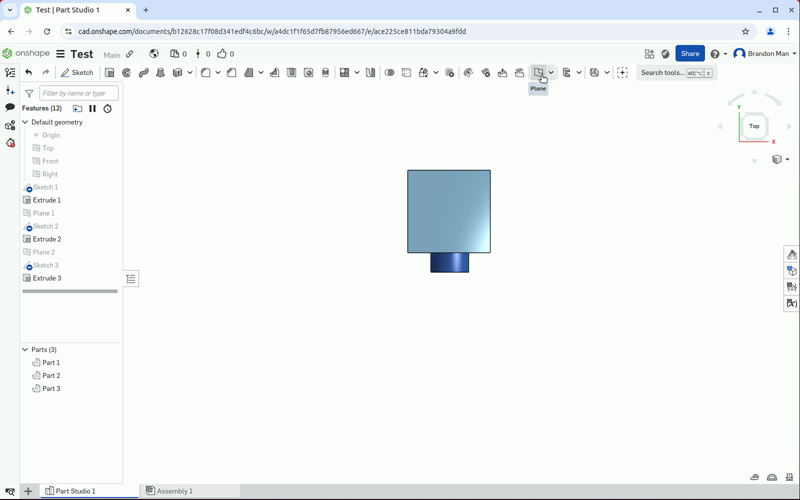
click(541, 75)
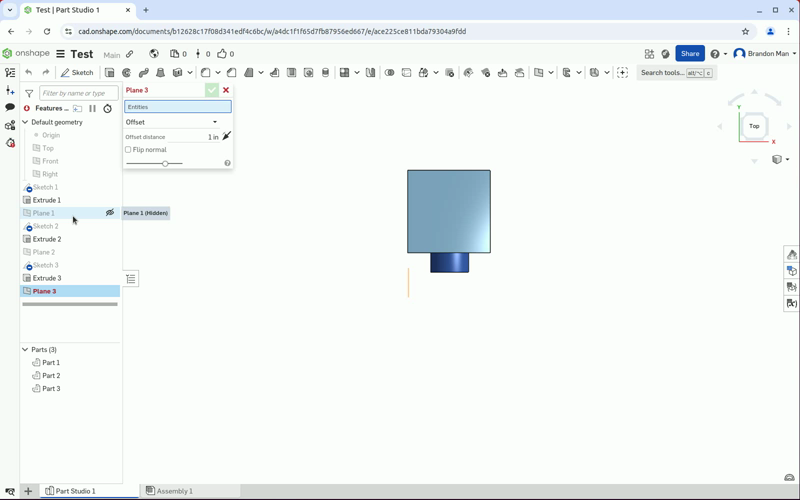
scroll(3)
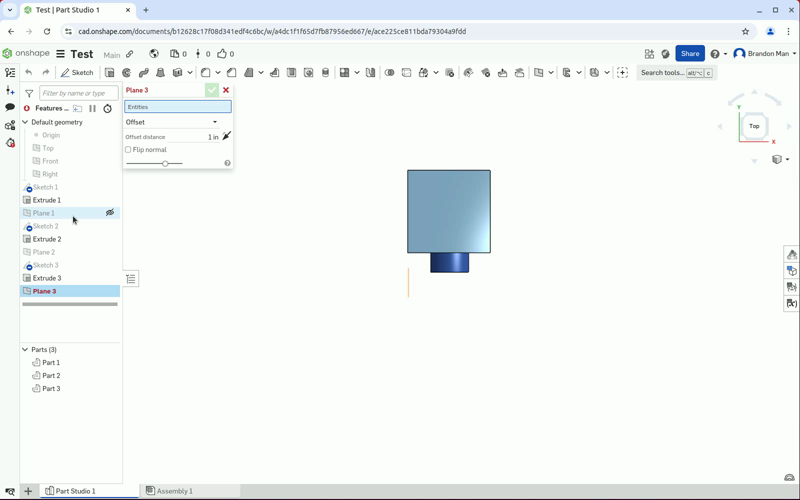
mouse_move(73, 150)
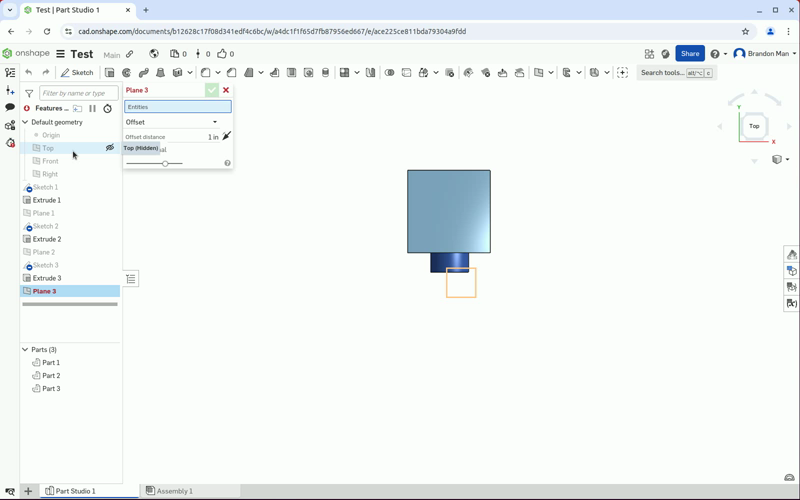
click(73, 150)
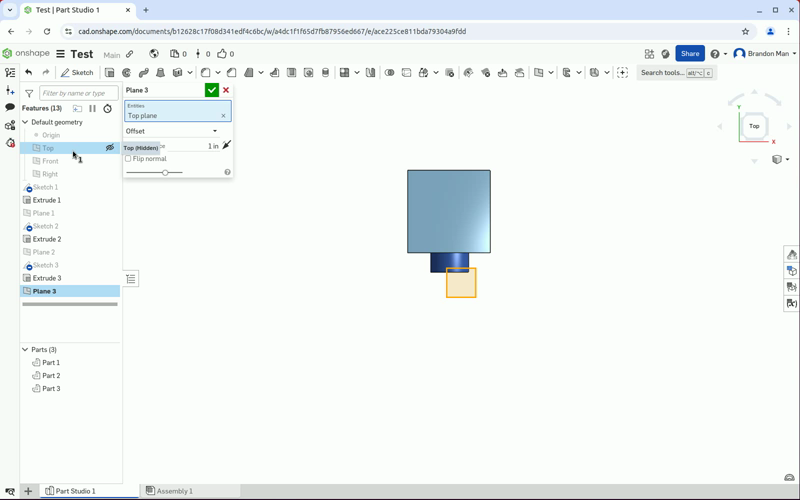
key(tab, 2)
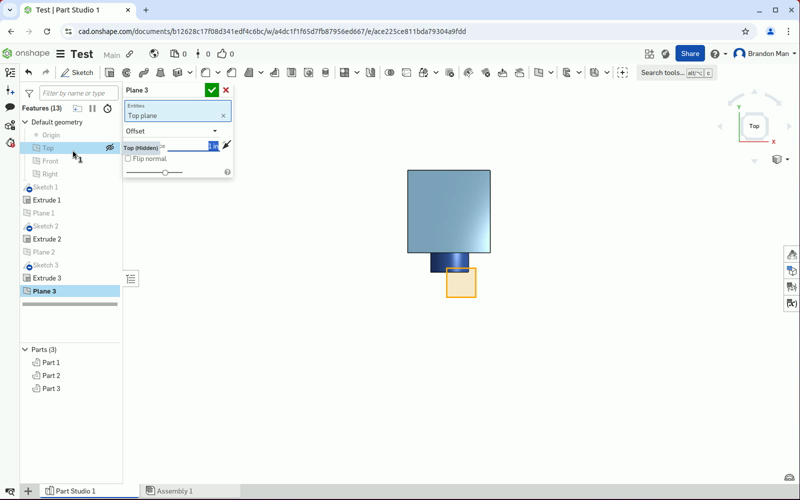
text(16.854)
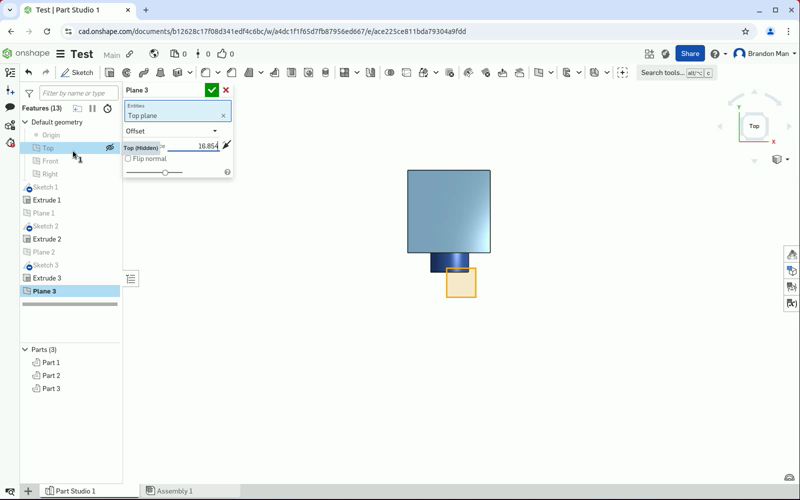
key(enter, 2)
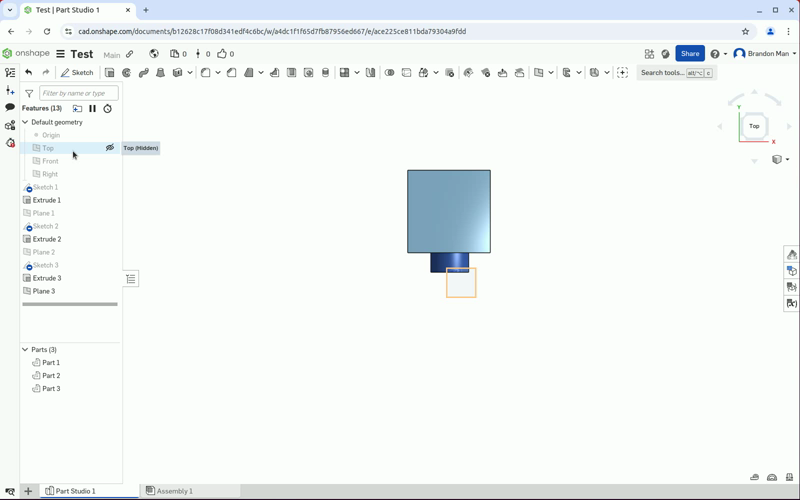
key(shift+s)
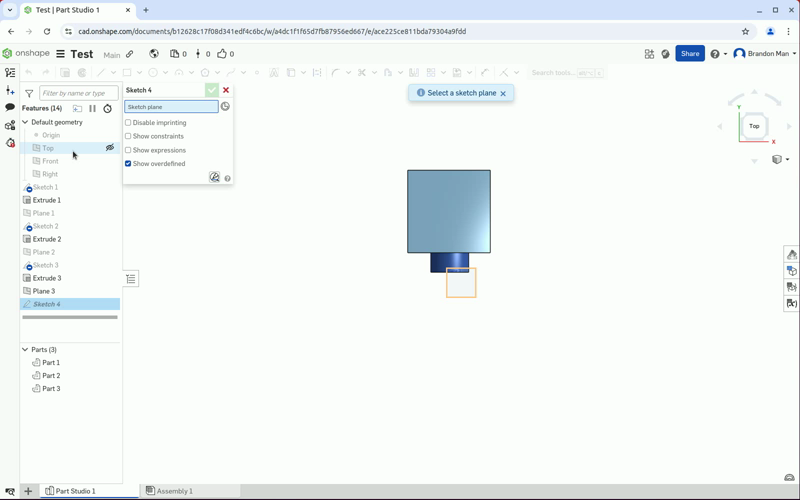
mouse_move(73, 293)
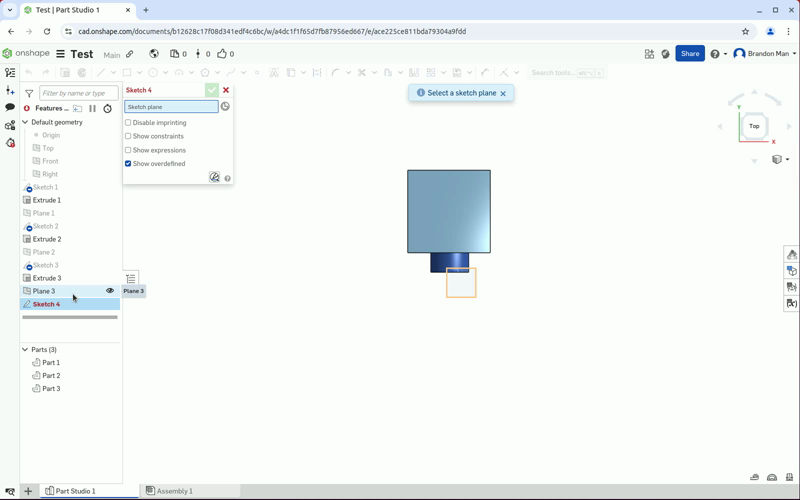
click(73, 293)
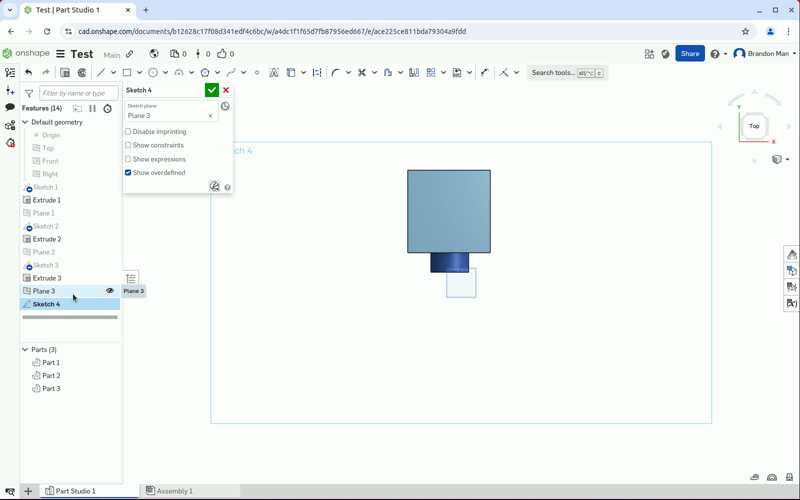
mouse_move(73, 352)
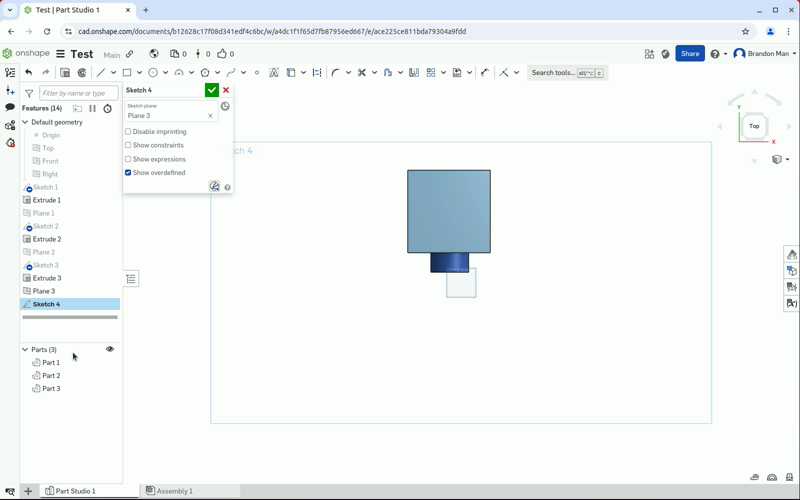
key(y)
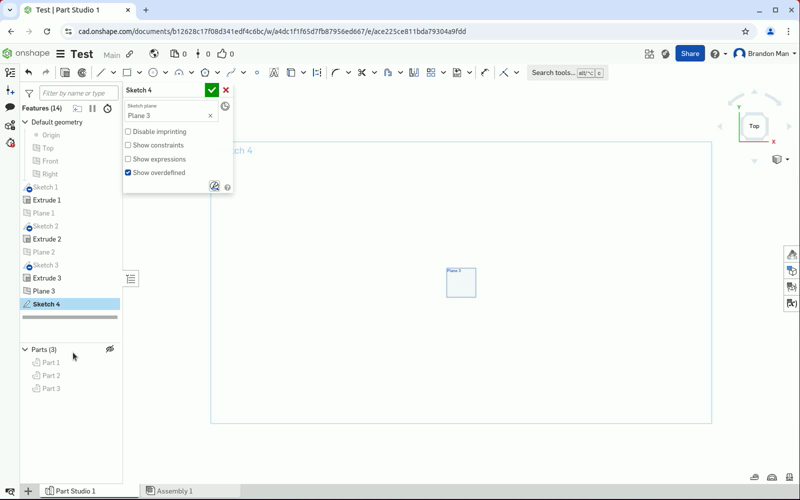
key(c)
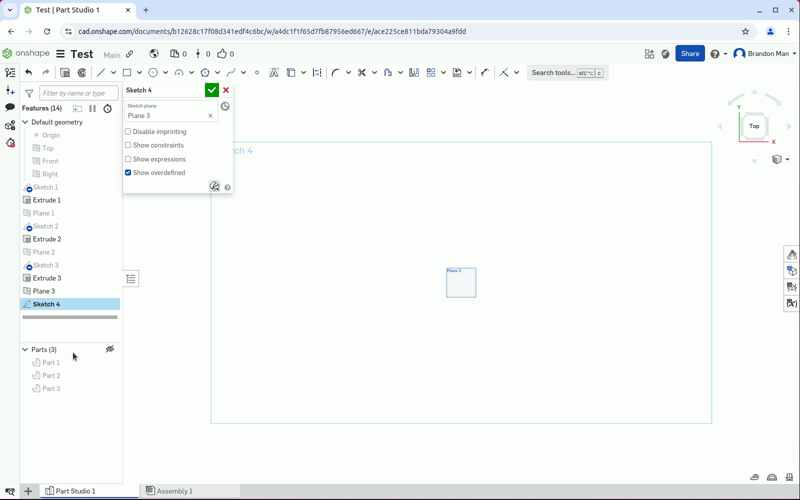
key_down(shift)
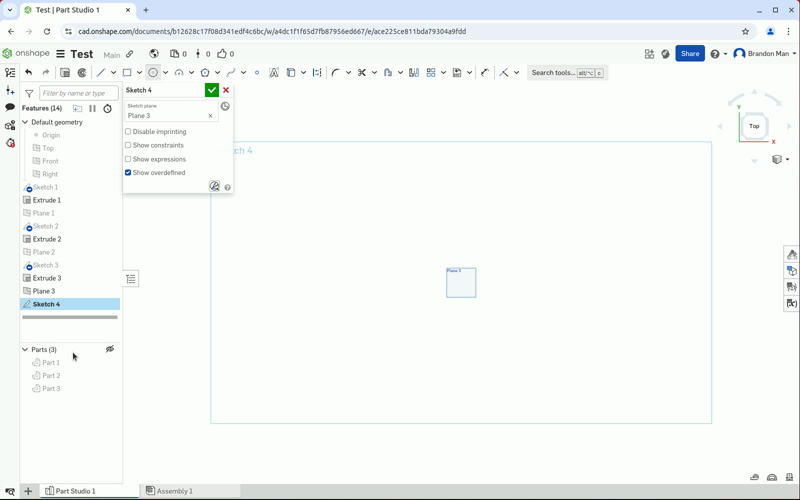
mouse_move(450, 211)
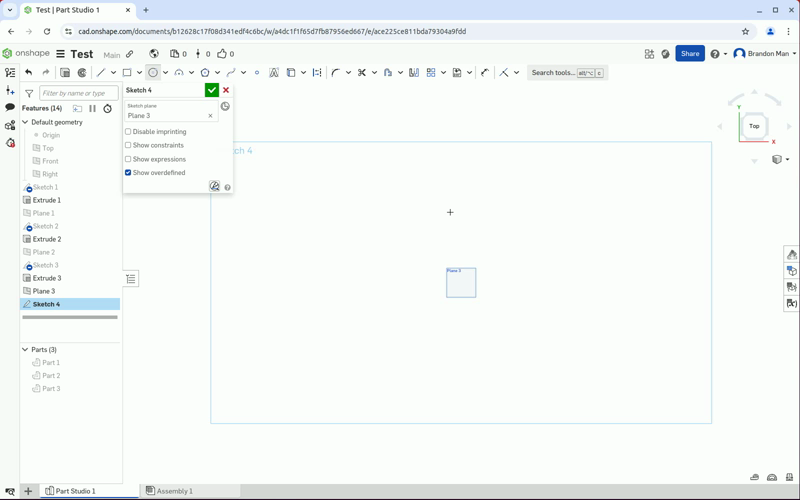
click(450, 211)
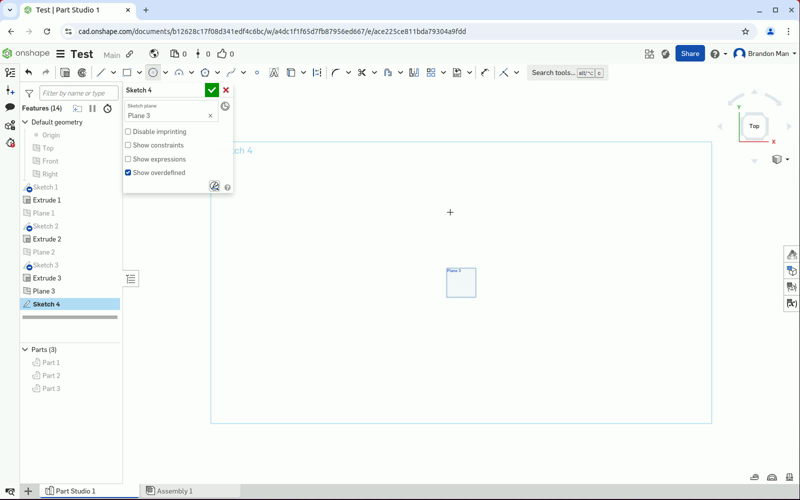
key_up(shift)
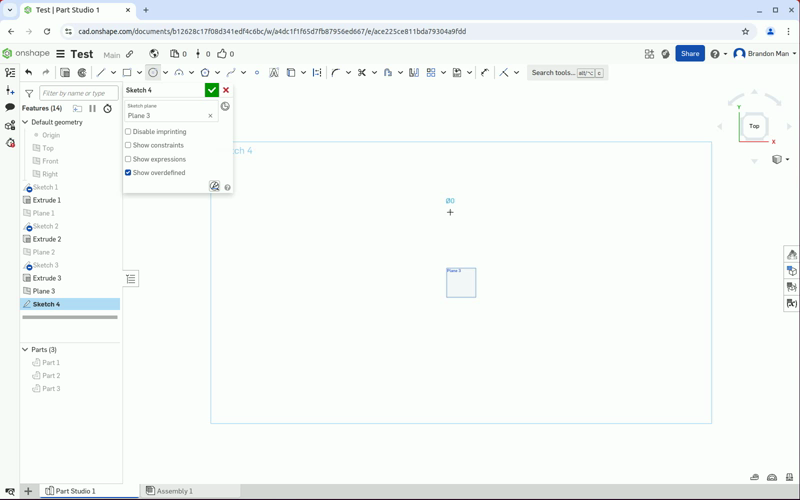
mouse_move(471, 211)
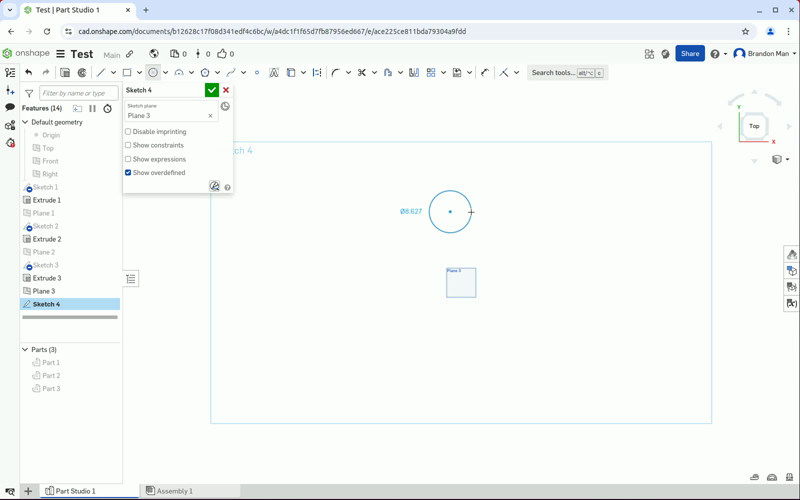
click(471, 211)
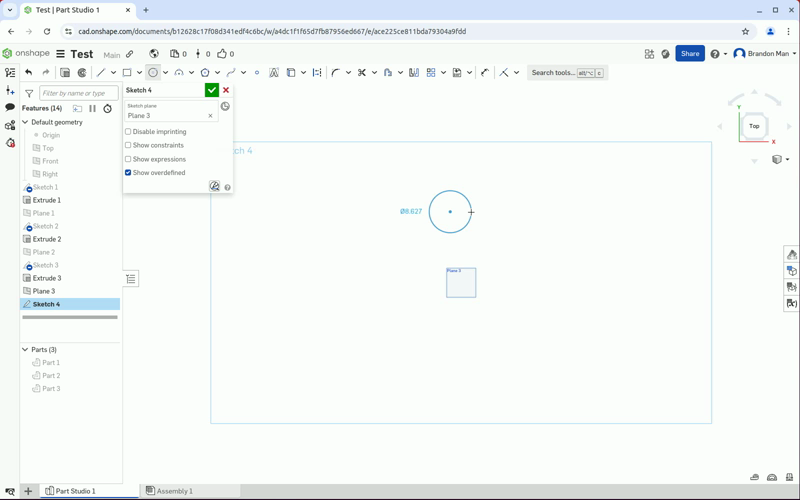
key(esc)
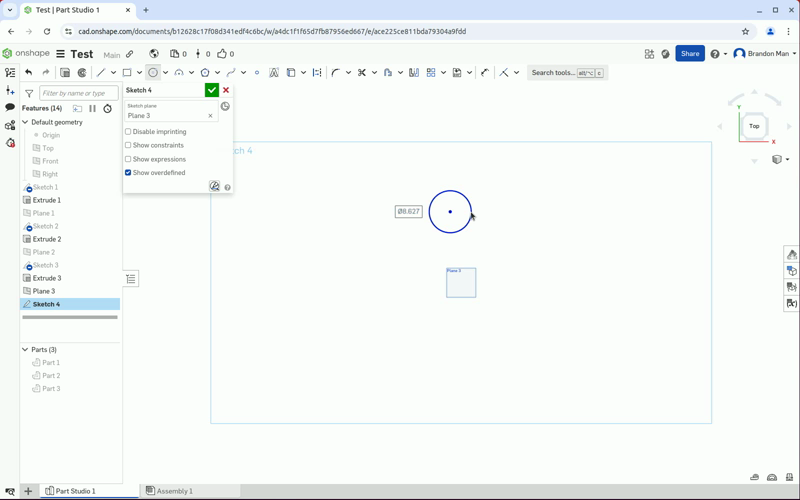
mouse_move(453, 194)
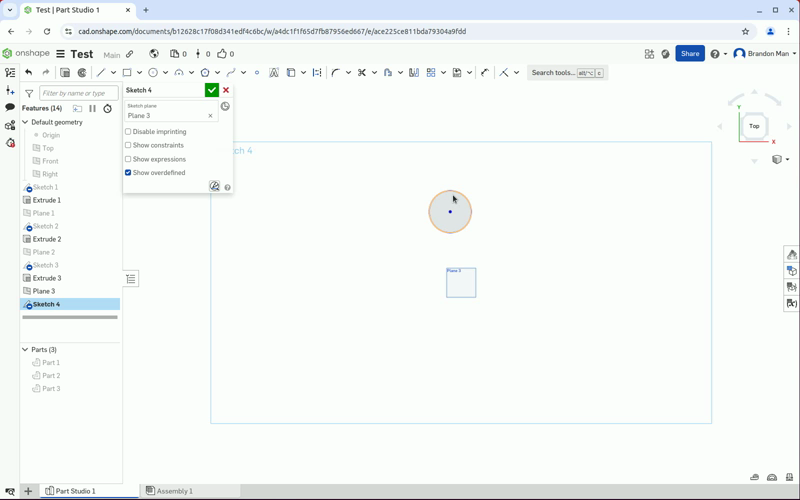
scroll(6)
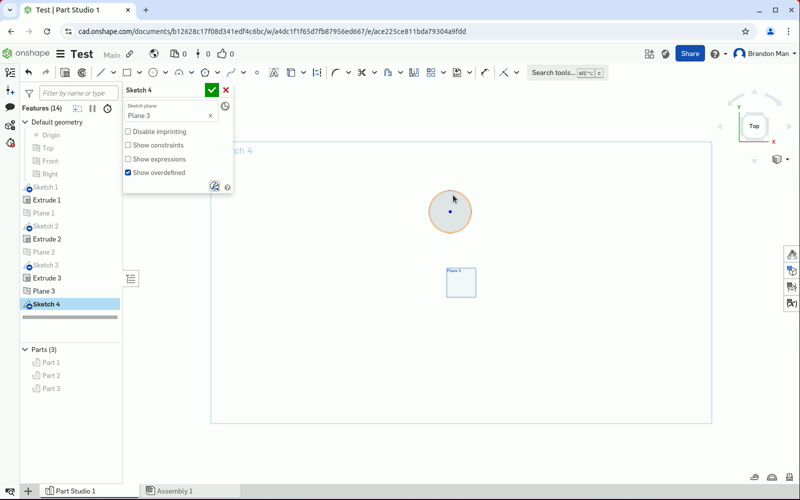
scroll(6)
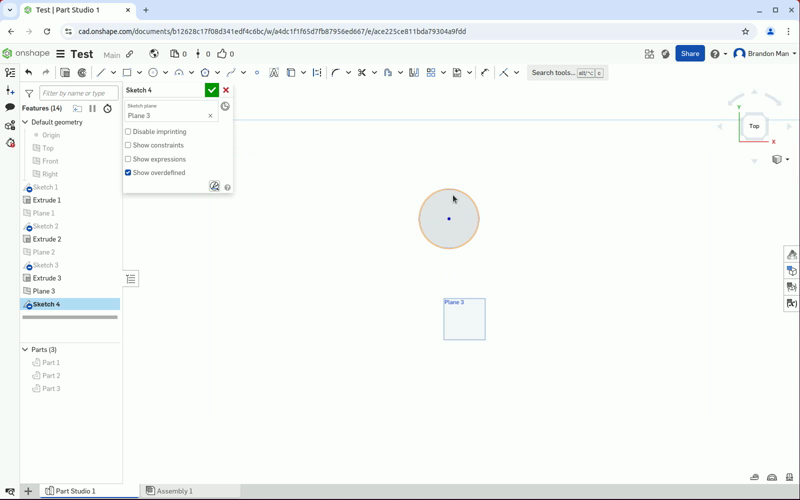
scroll(6)
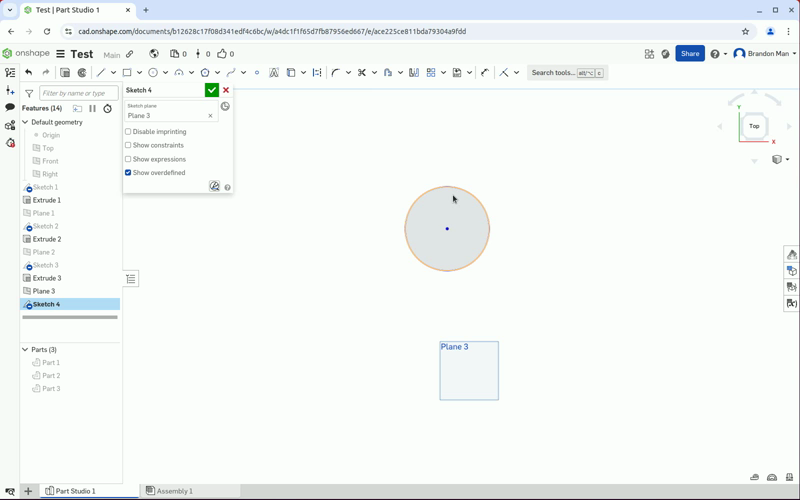
scroll(6)
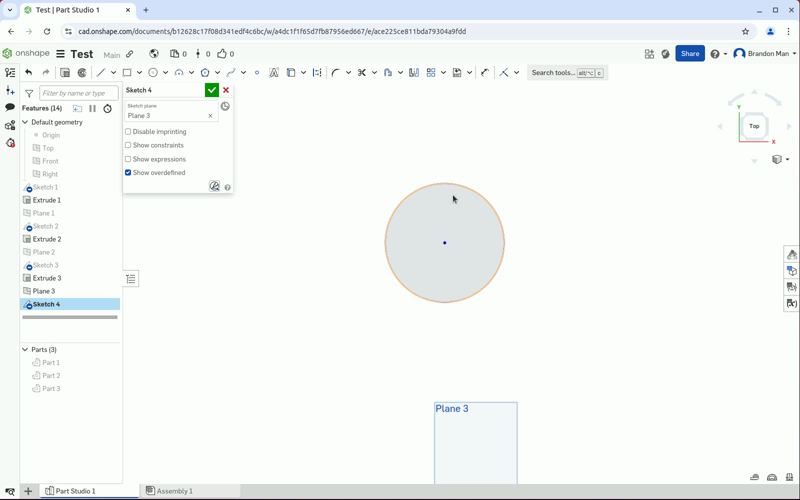
scroll(6)
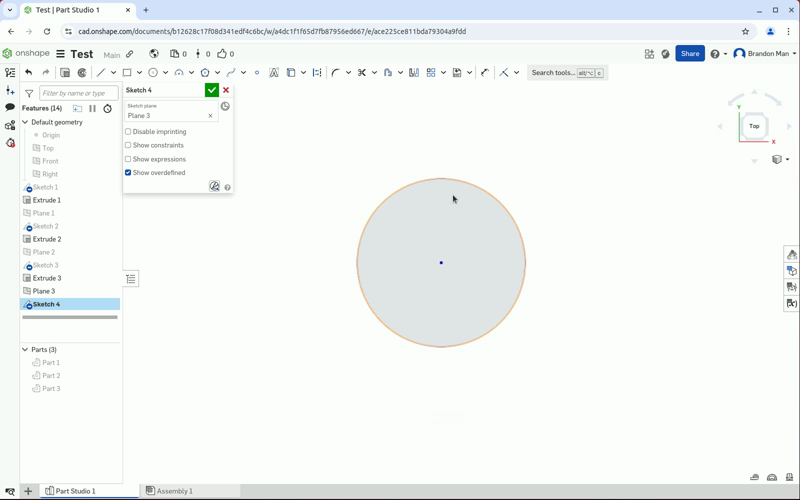
scroll(6)
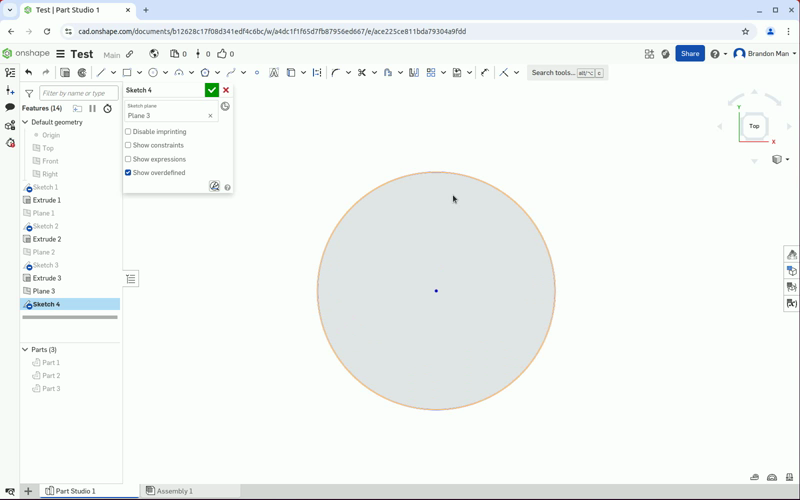
scroll(6)
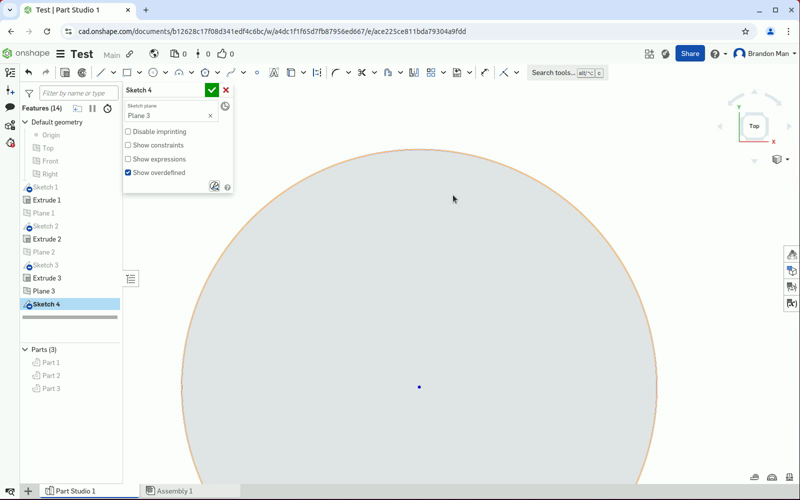
click(453, 194)
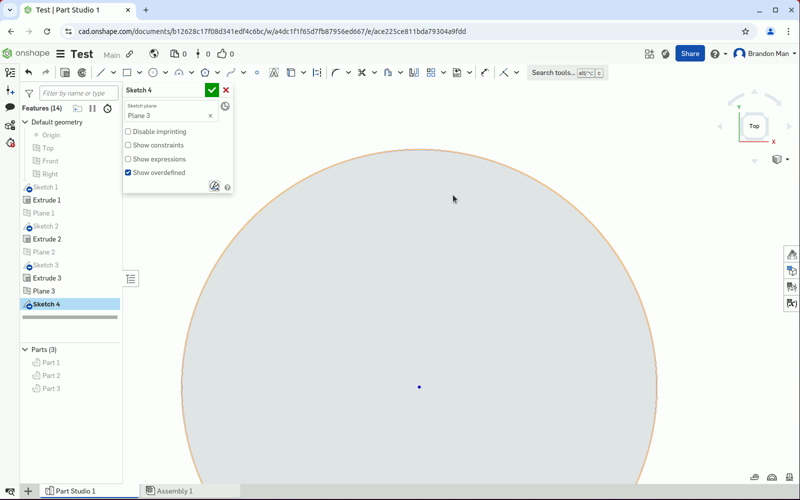
scroll(-6)
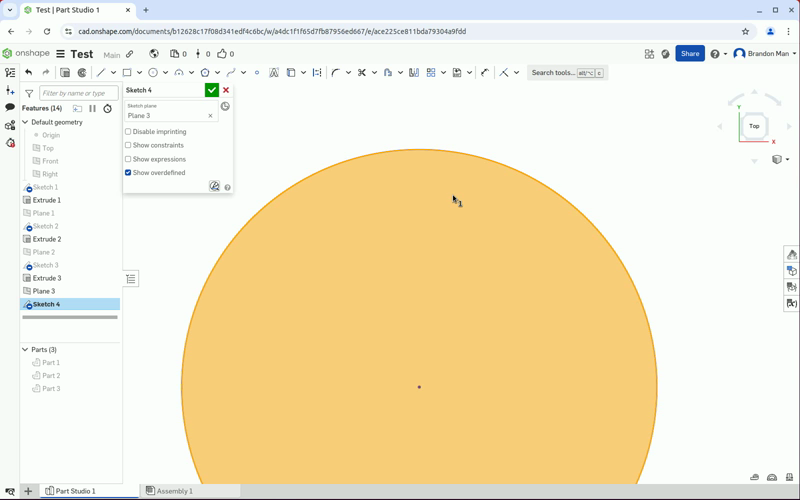
scroll(-6)
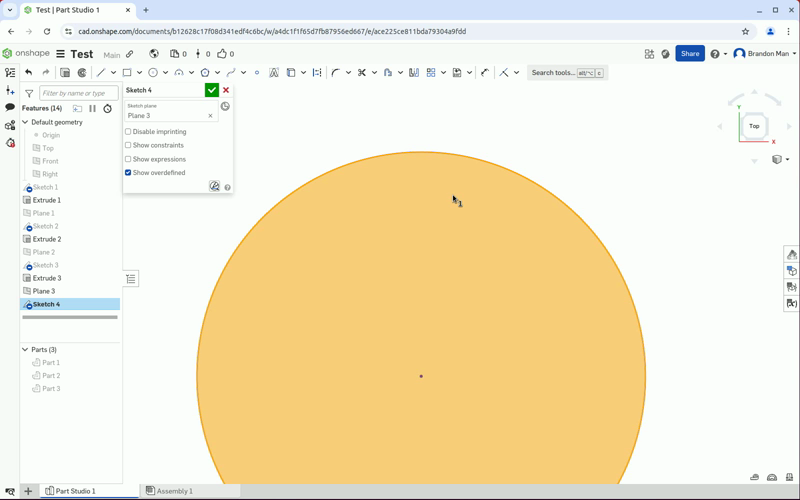
scroll(-6)
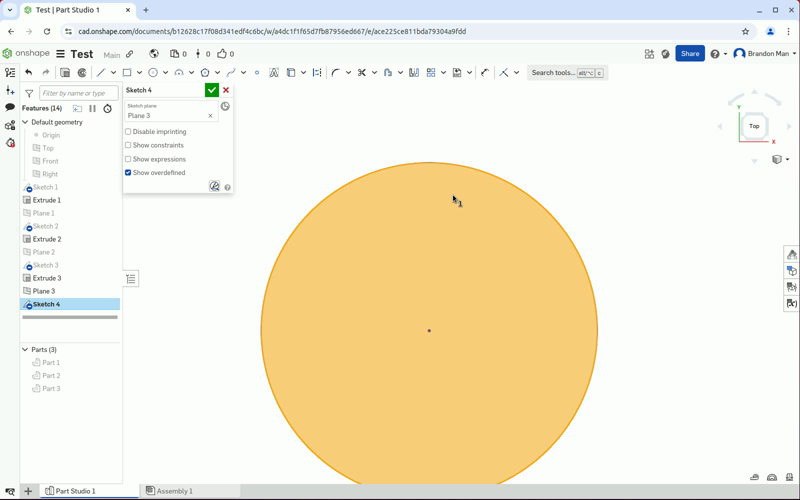
scroll(-6)
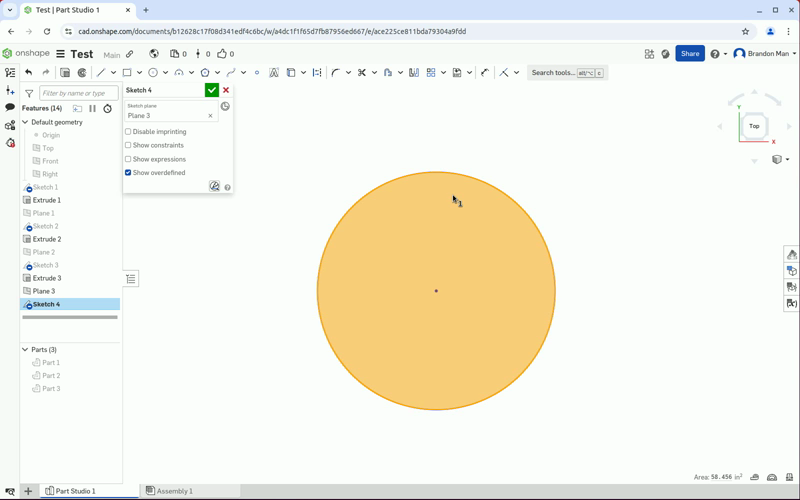
scroll(-6)
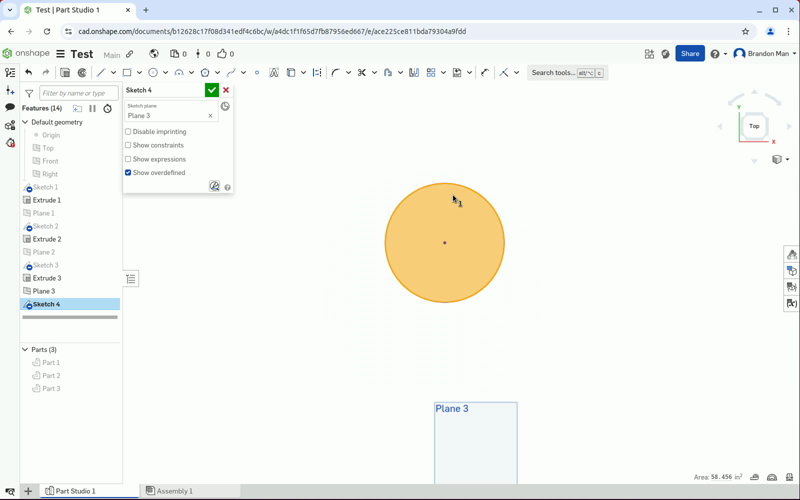
scroll(-6)
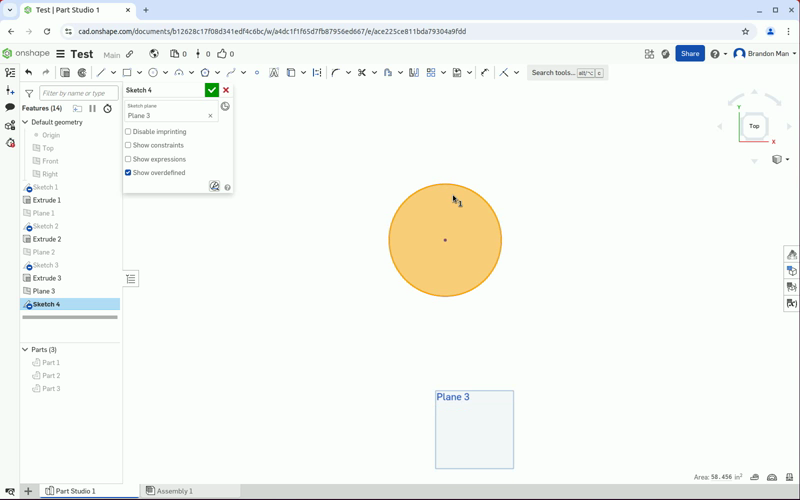
scroll(-6)
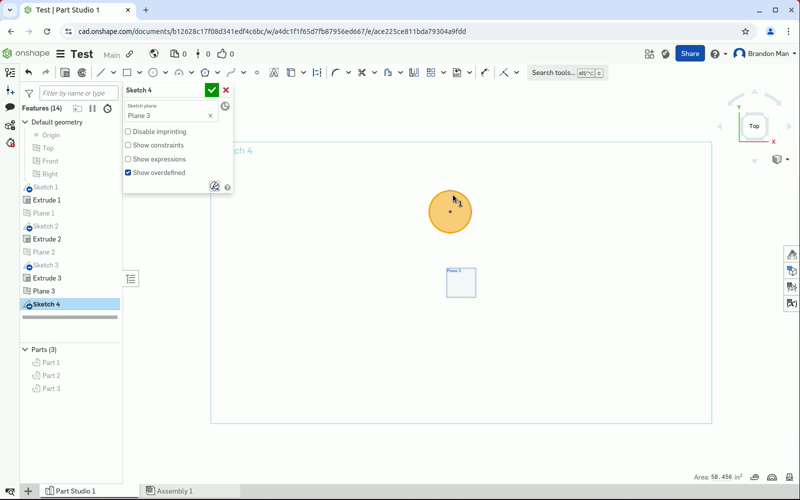
mouse_move(73, 352)
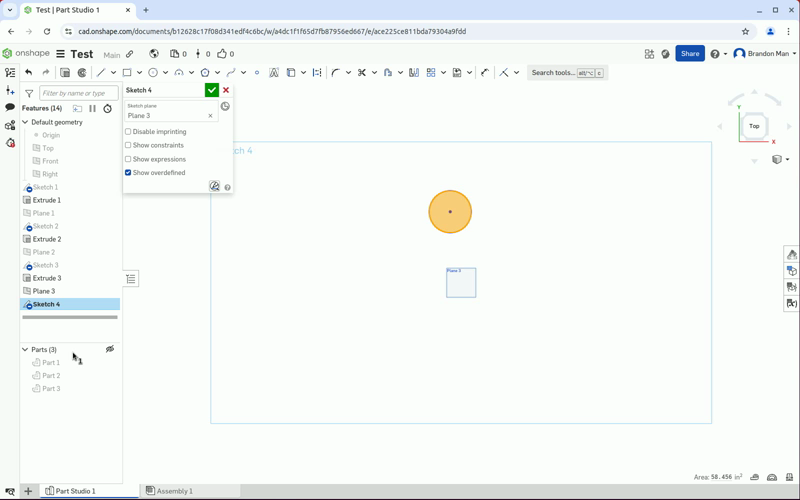
key(shift+y)
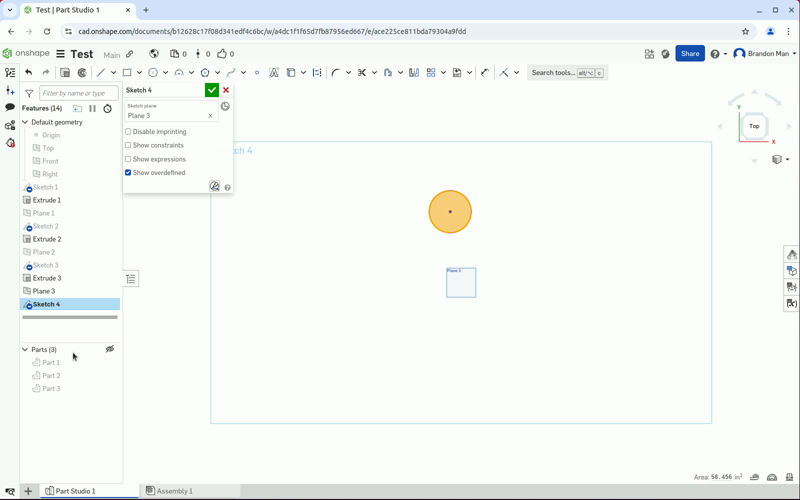
key(shift+e)
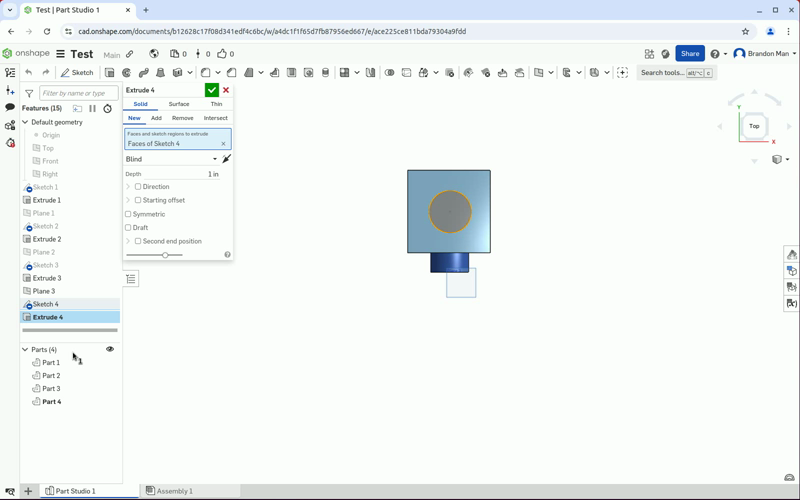
mouse_move(143, 106)
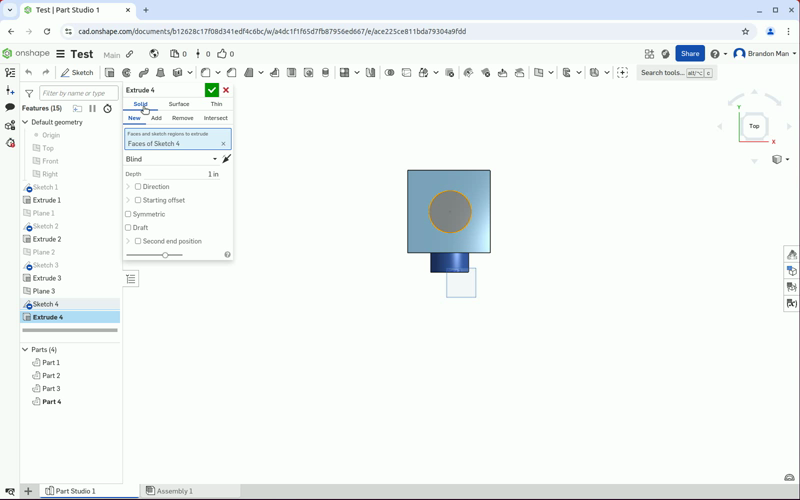
click(143, 106)
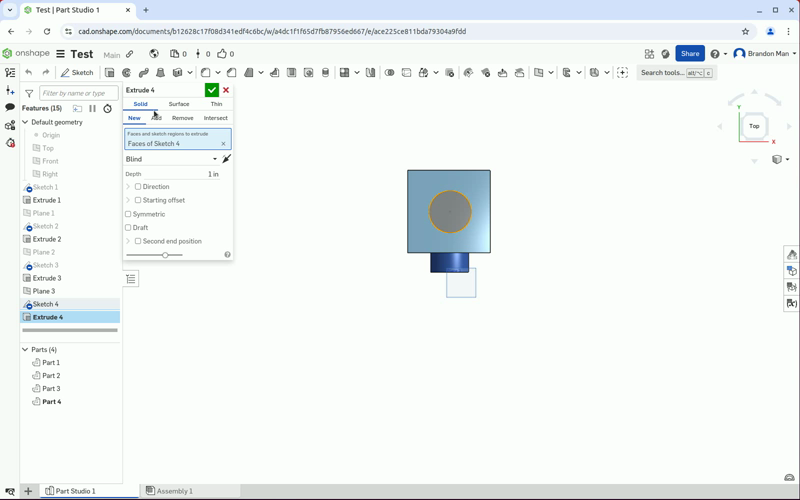
mouse_move(186, 120)
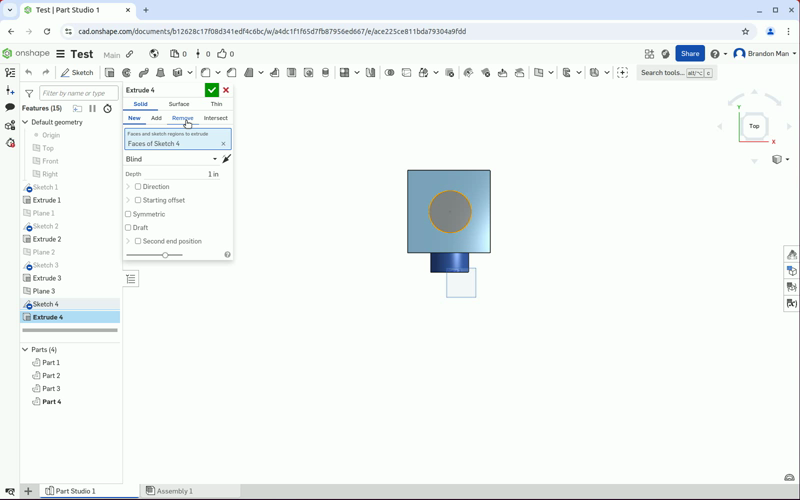
click(186, 120)
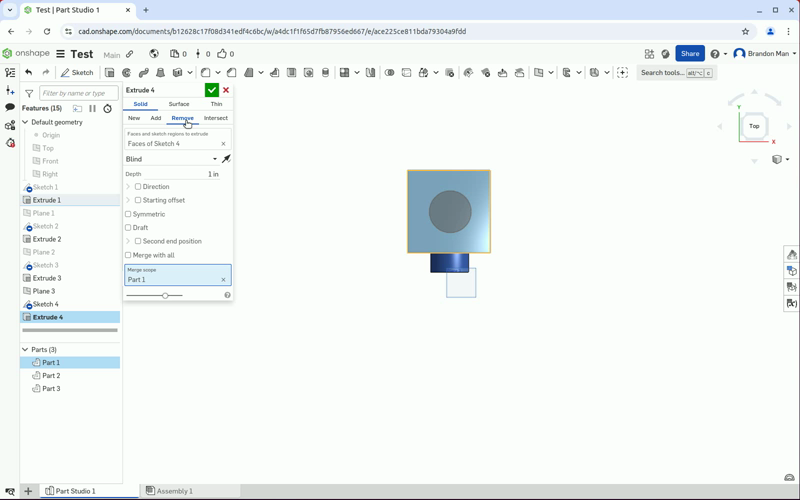
key(tab, 4)
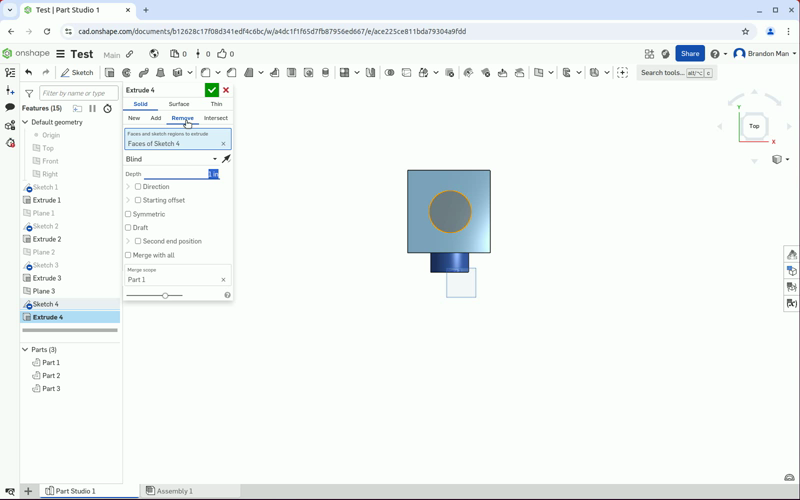
text(16.85)
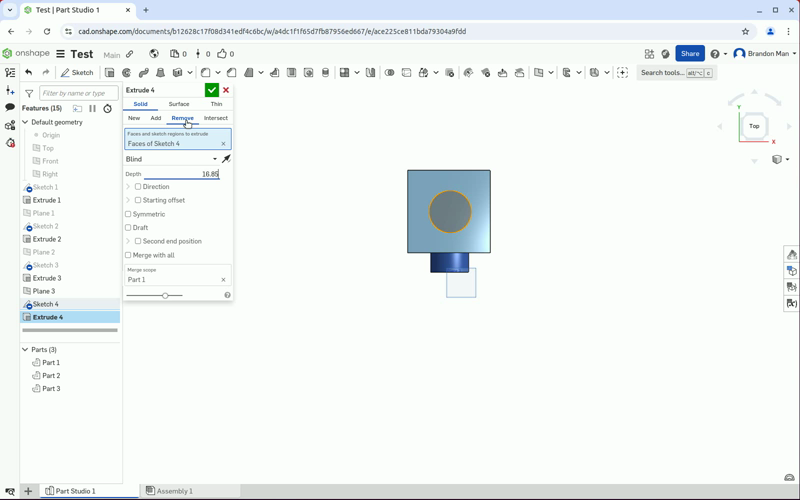
key(tab, 6)
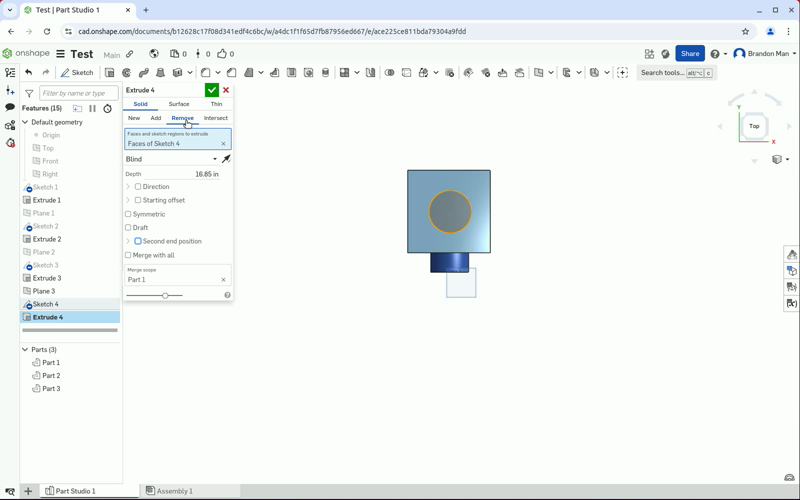
key(space)
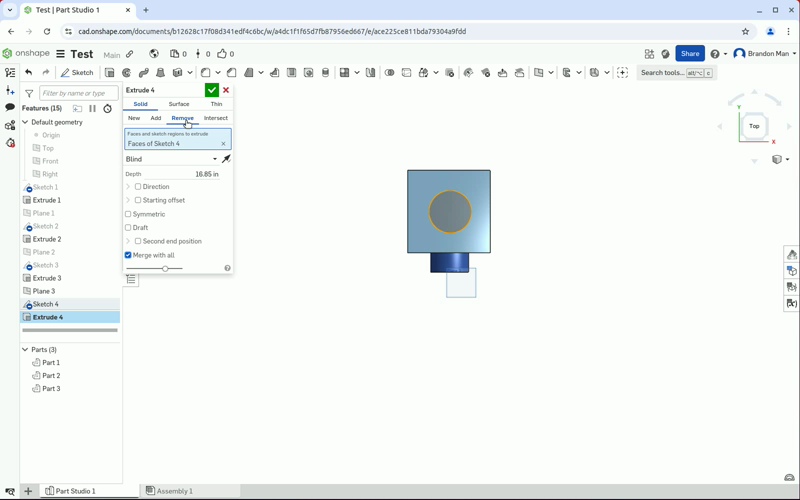
key(enter)
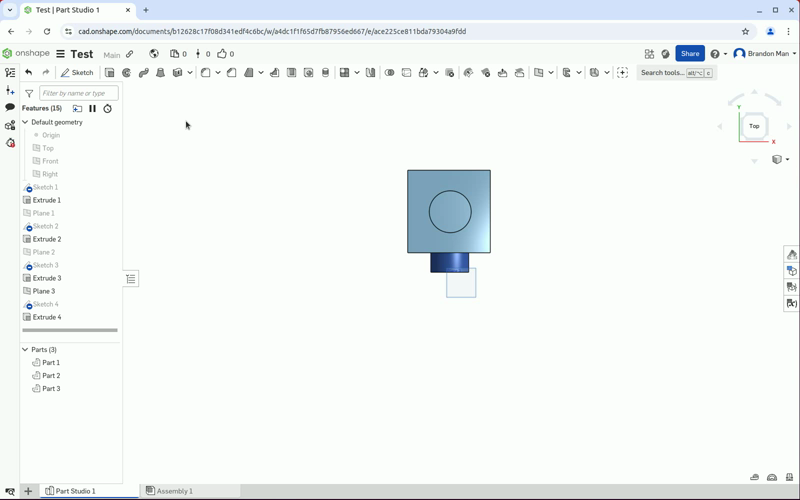
key(shift+h)
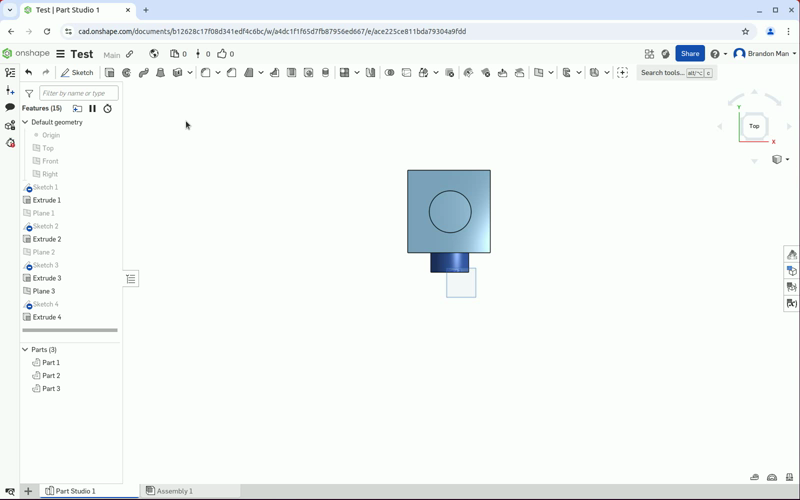
key(shift+h)
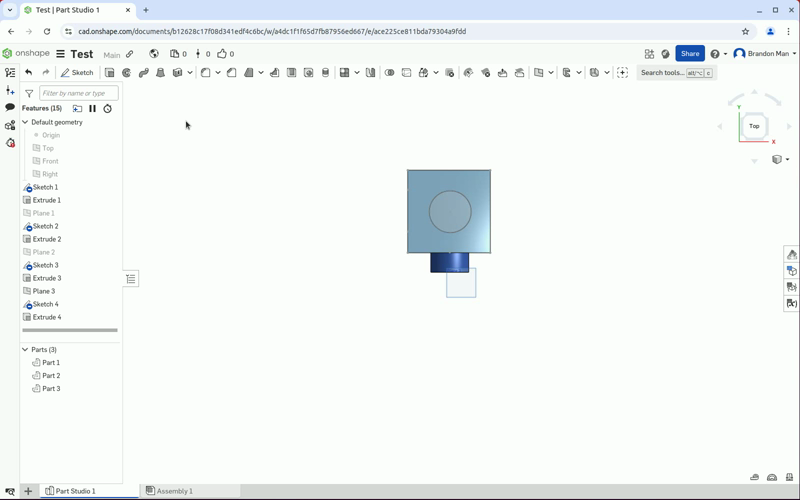
key(shift+7)
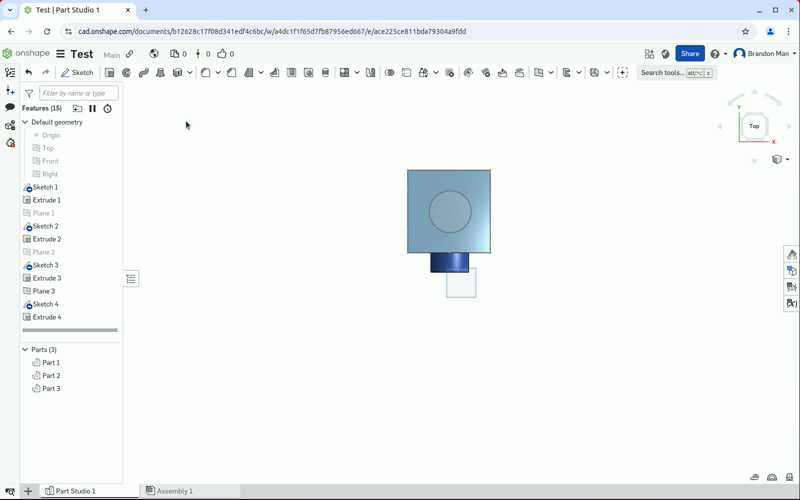
key(up, 3)
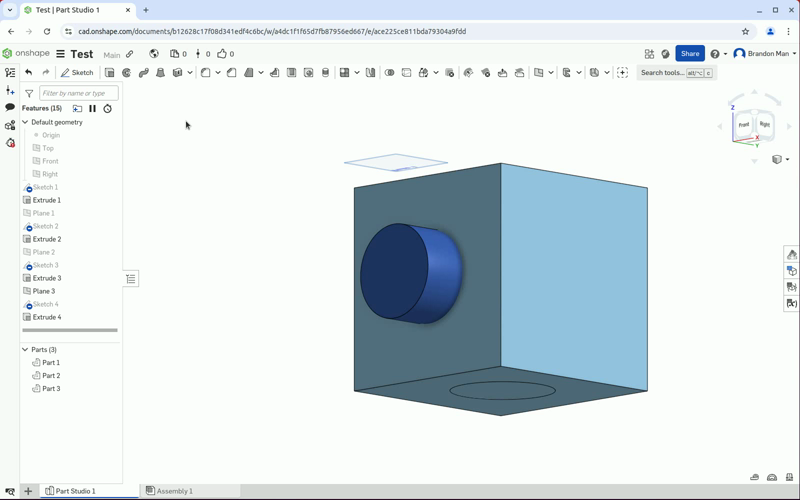
key(left, 3)
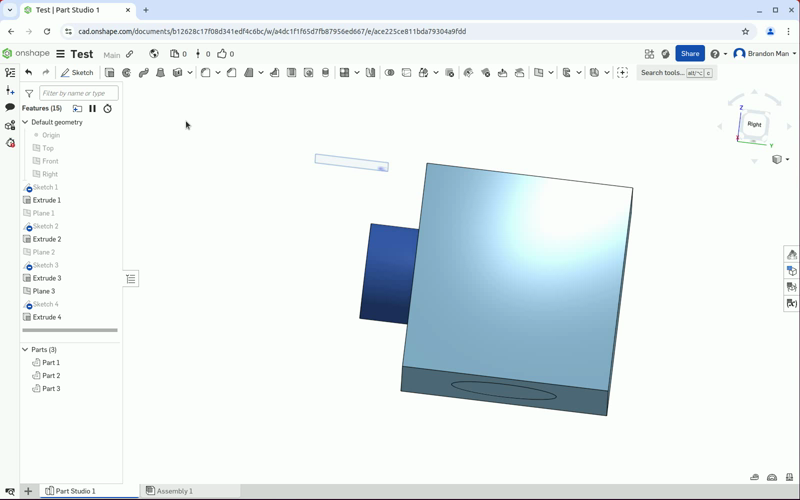
key(right, 3)
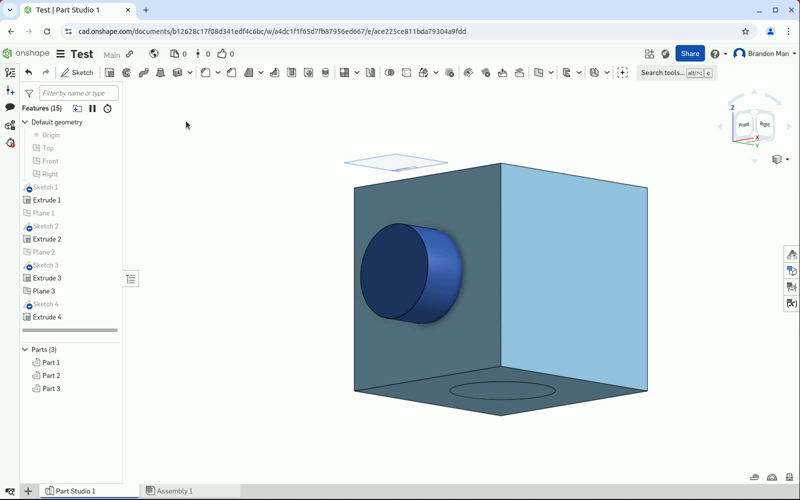
key(down, 3)
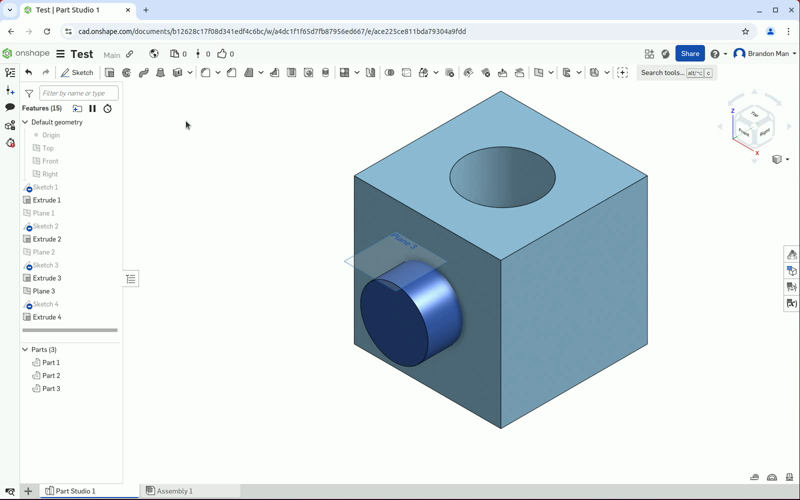
mouse_move(73, 189)
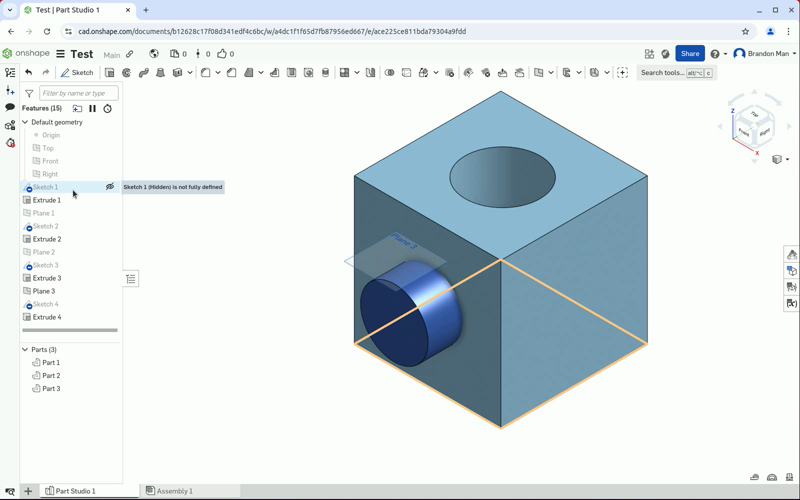
click(73, 189)